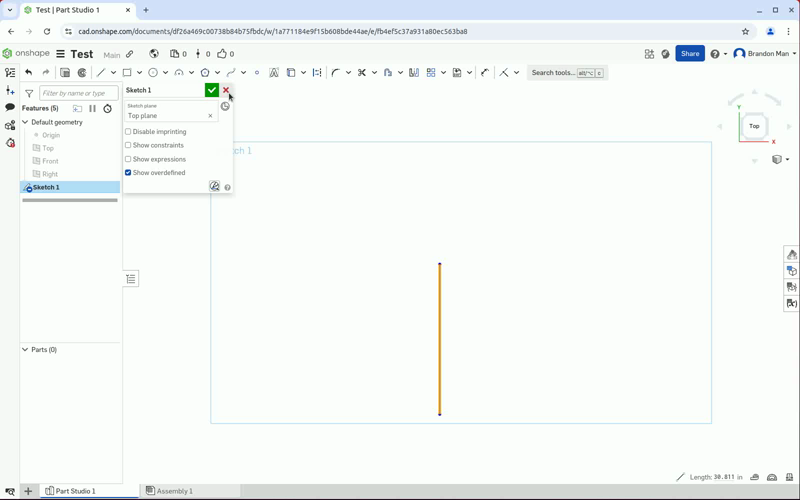
key(shift+h)
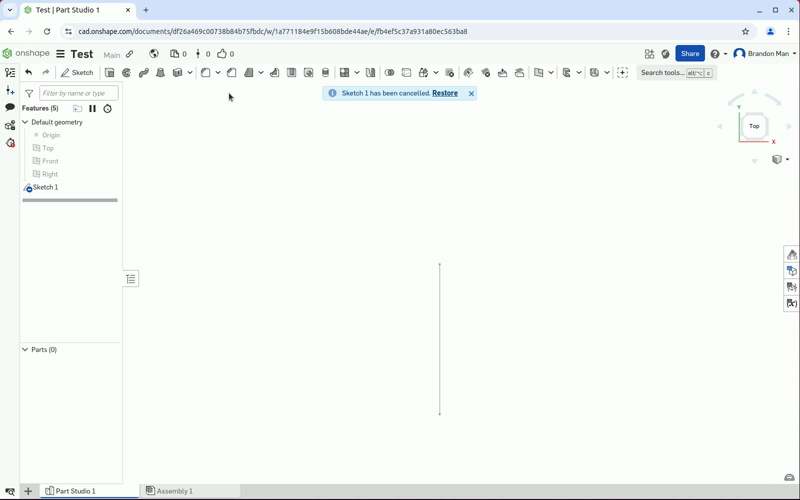
key(shift+s)
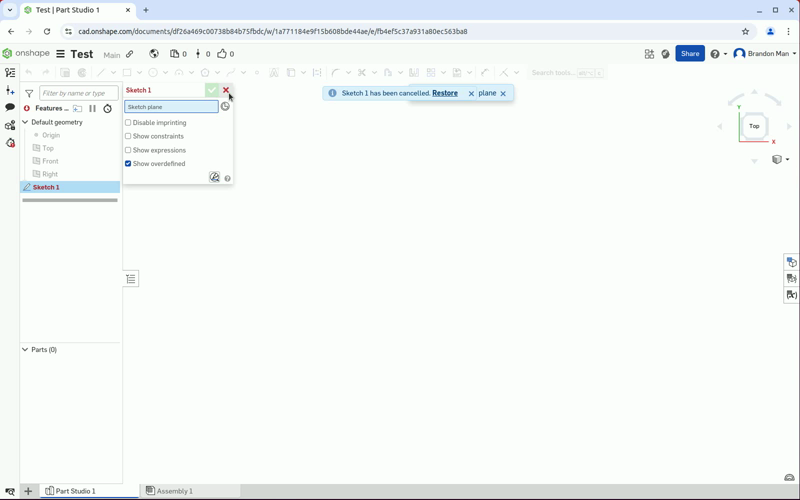
mouse_move(73, 150)
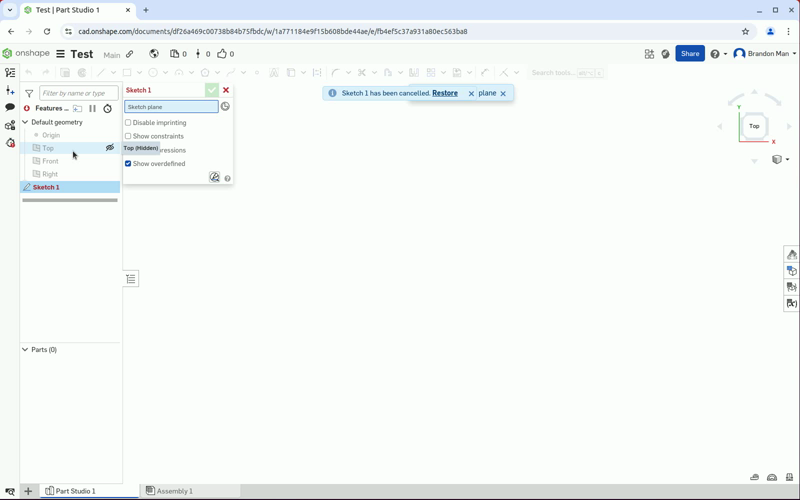
click(73, 150)
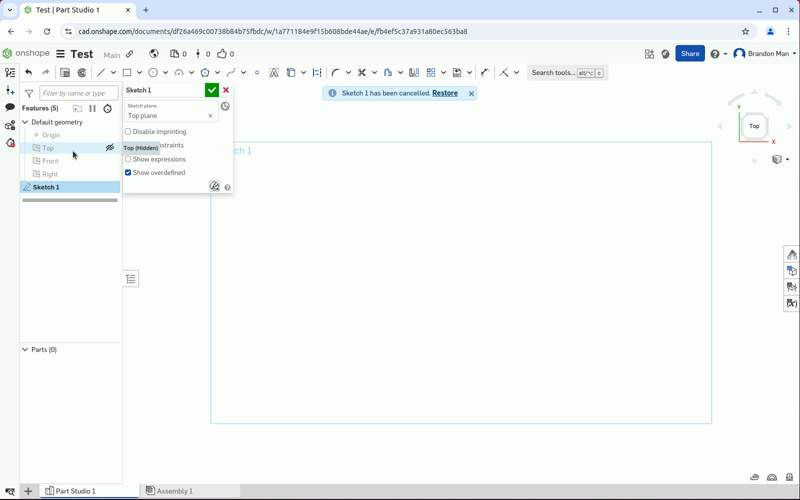
mouse_move(73, 352)
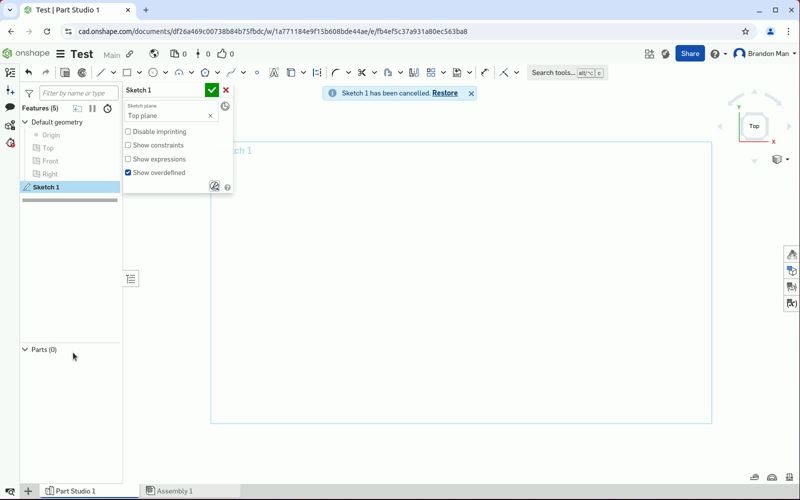
key(y)
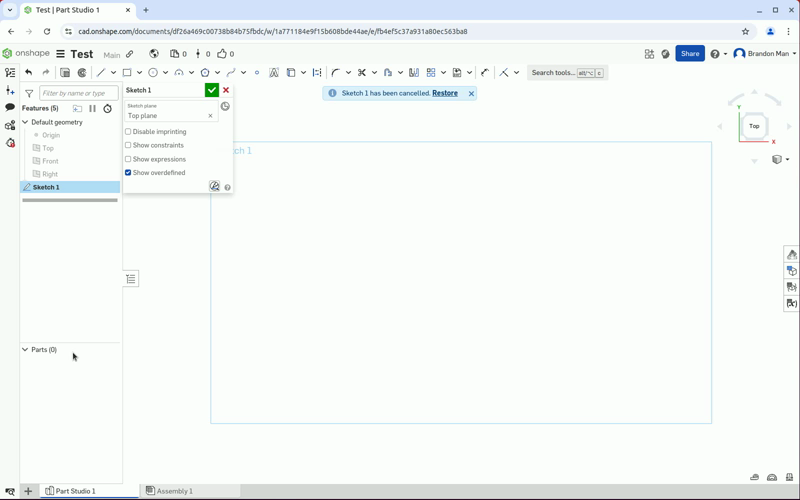
key(a)
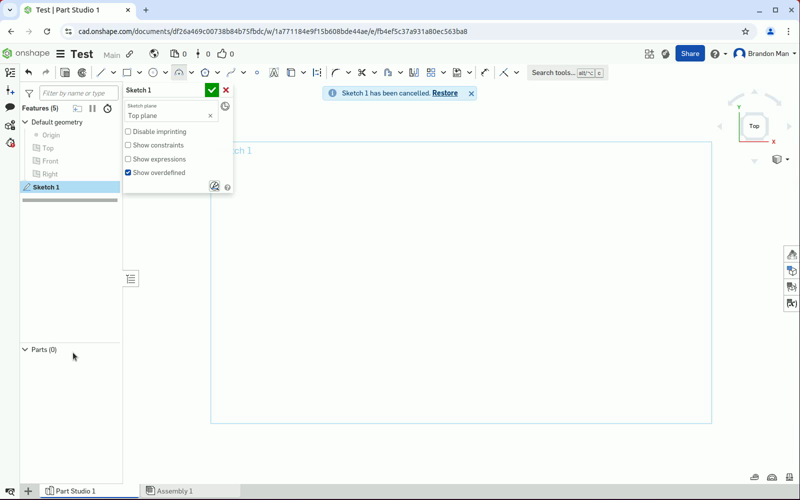
key_down(shift)
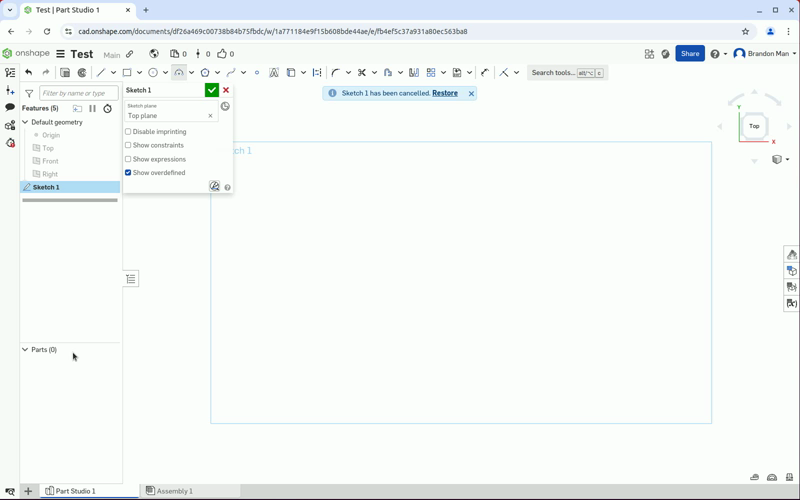
mouse_move(460, 298)
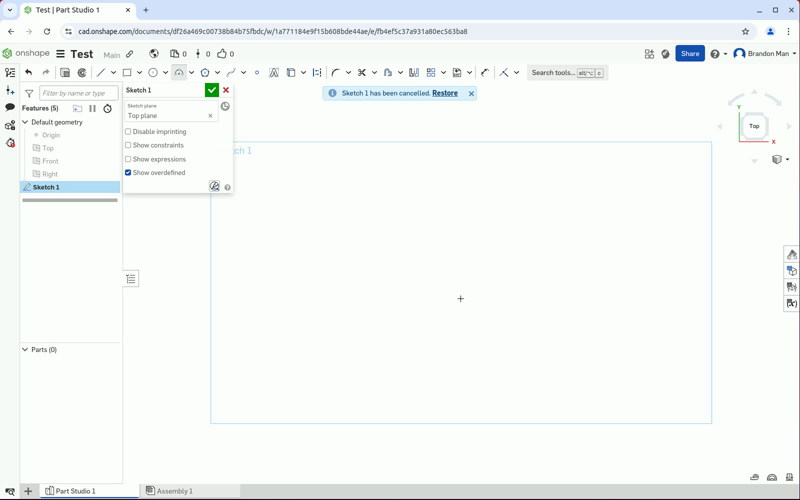
click(460, 298)
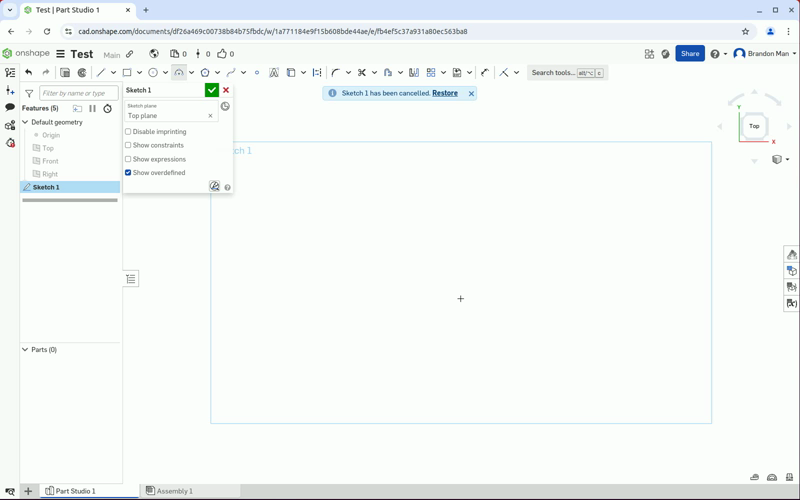
key_up(shift)
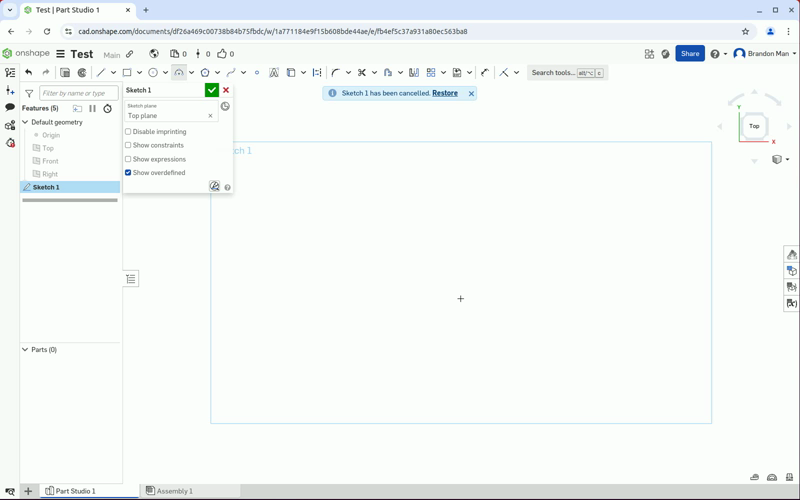
key_down(shift)
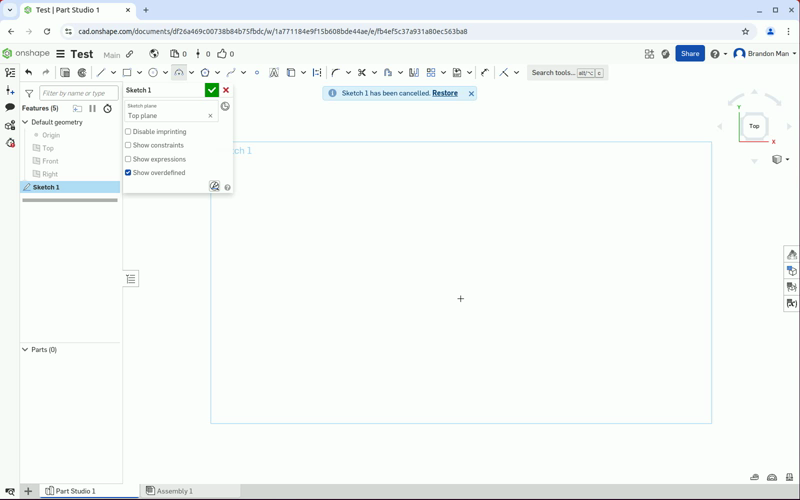
mouse_move(460, 265)
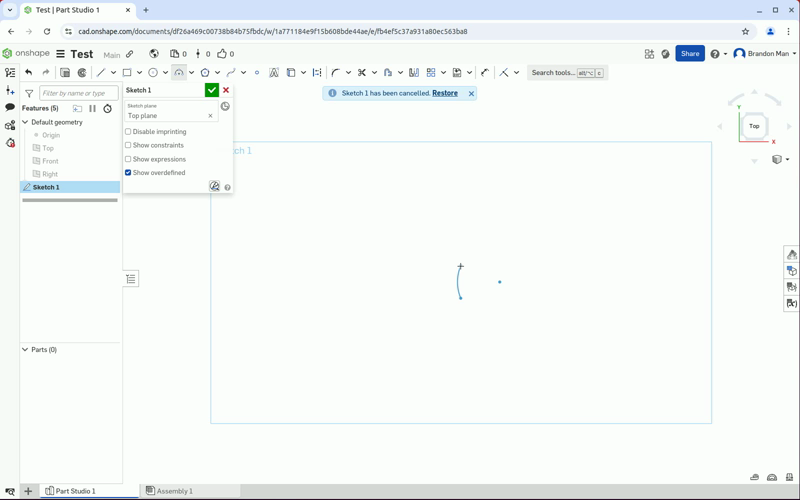
click(460, 265)
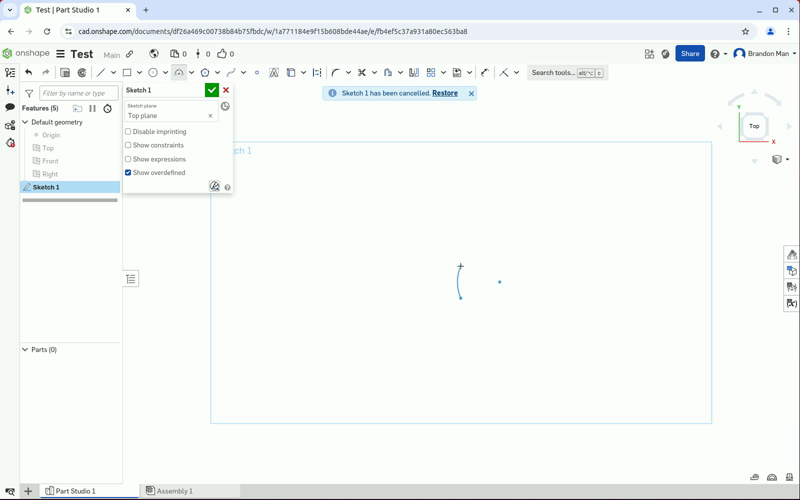
mouse_move(477, 282)
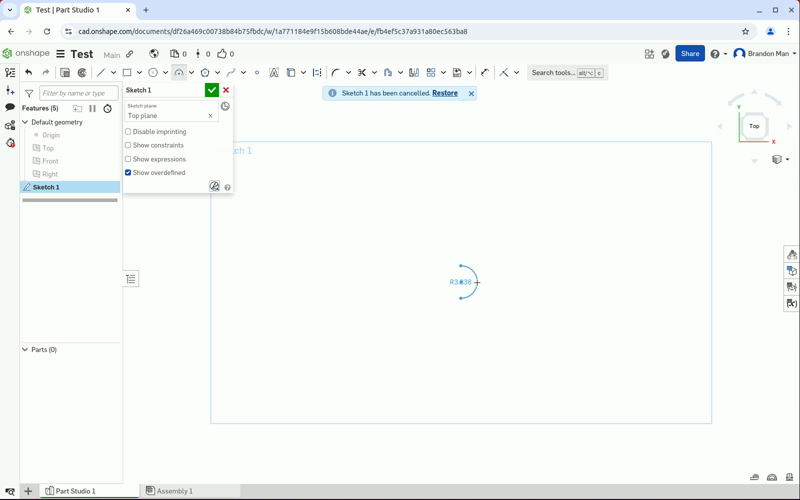
click(477, 282)
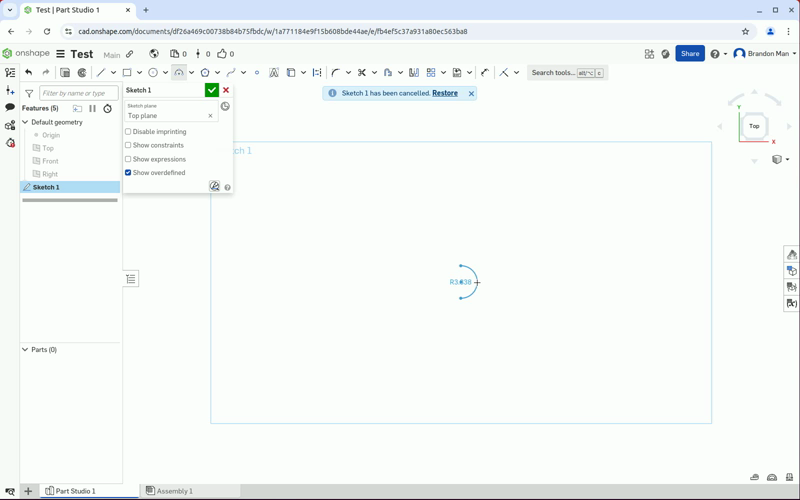
key_up(shift)
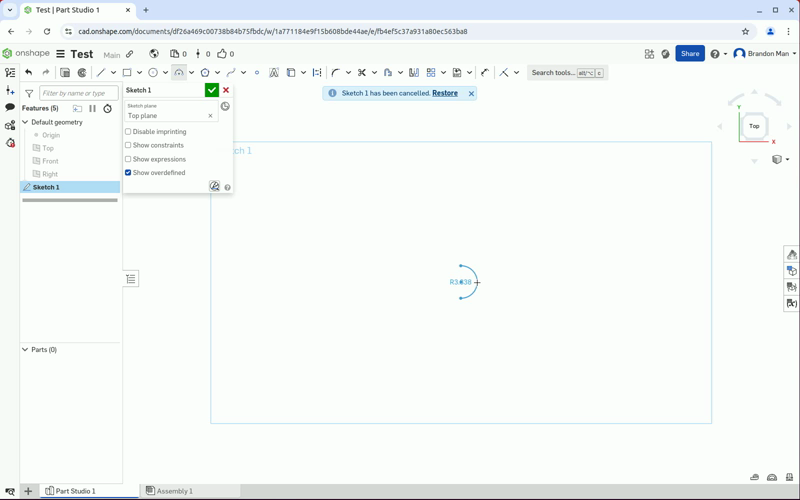
key(esc)
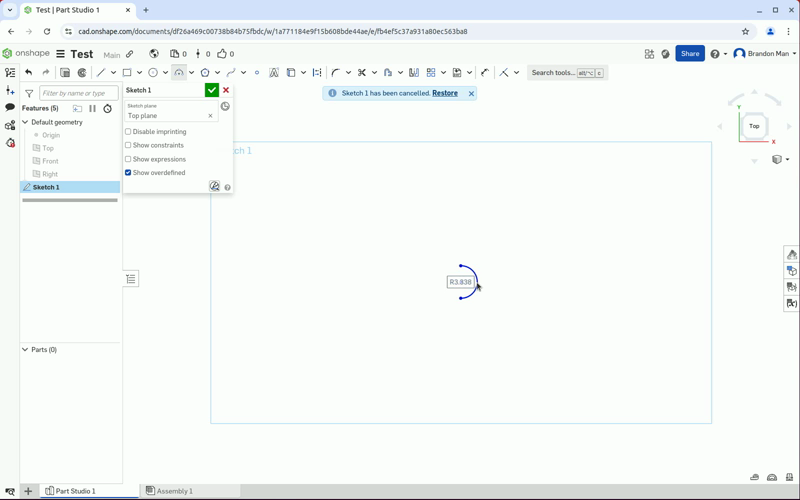
key(l)
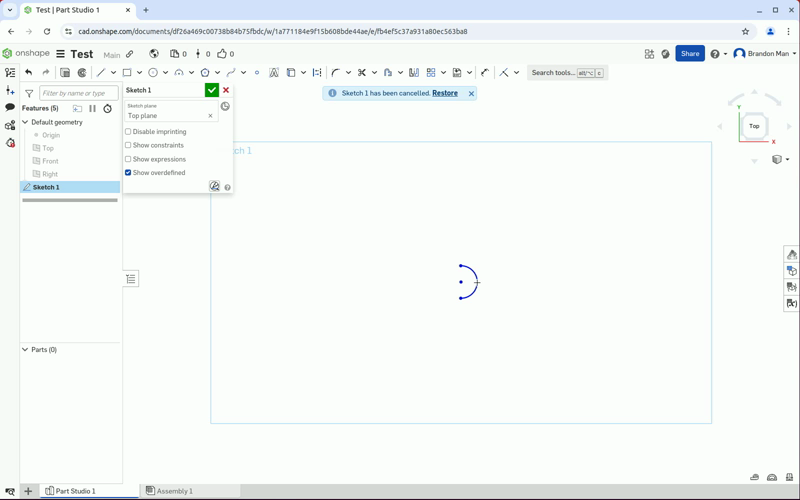
mouse_move(460, 265)
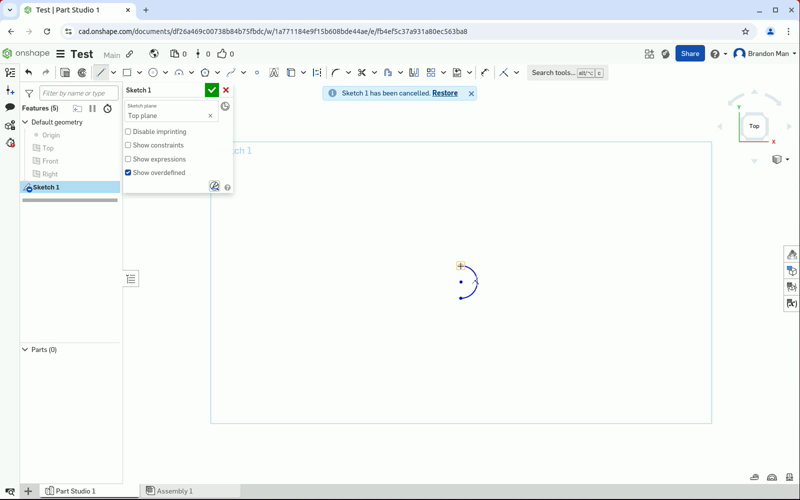
click(460, 265)
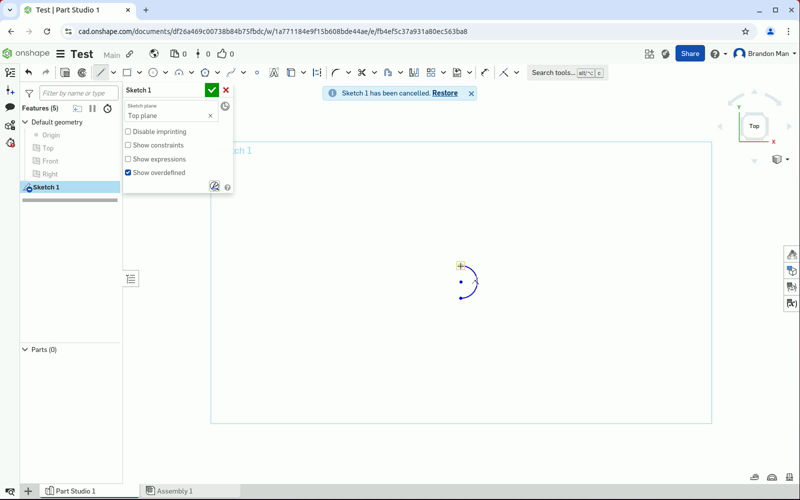
key_down(shift)
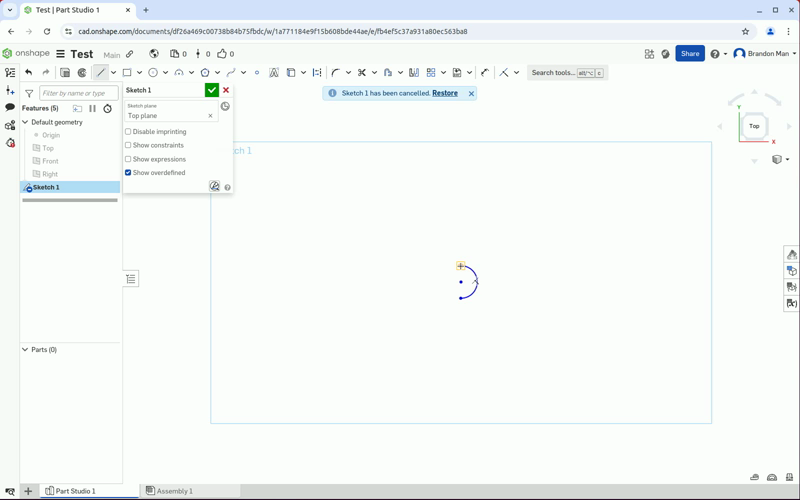
mouse_move(490, 265)
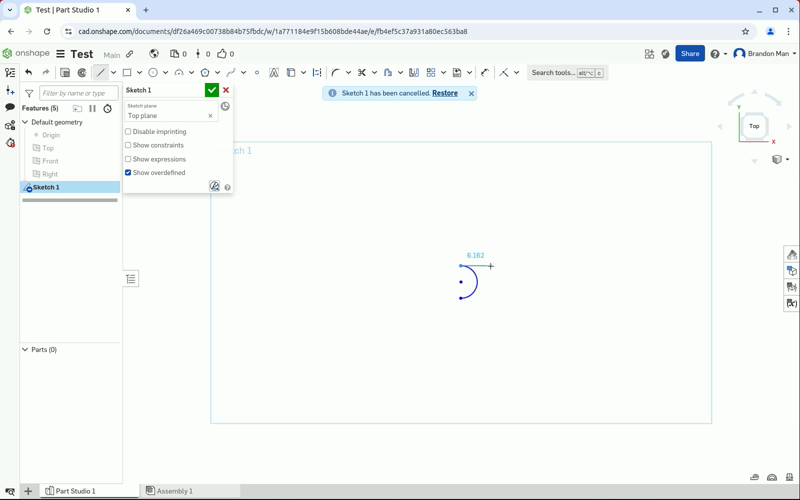
mouse_move(460, 271)
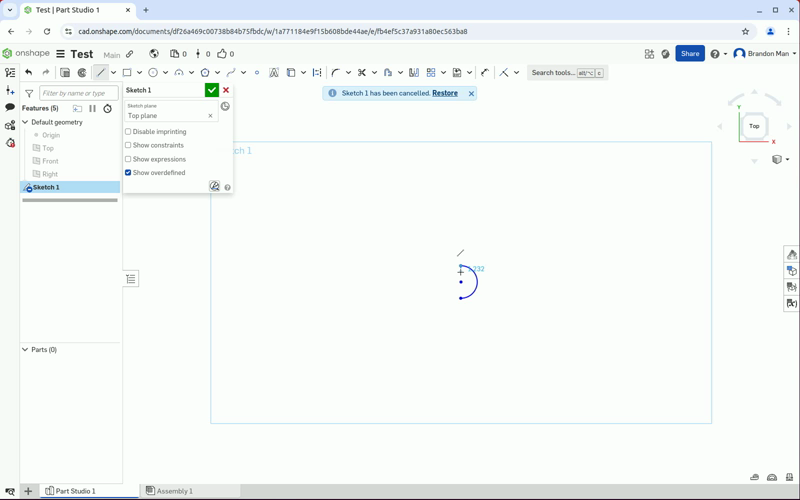
scroll(6)
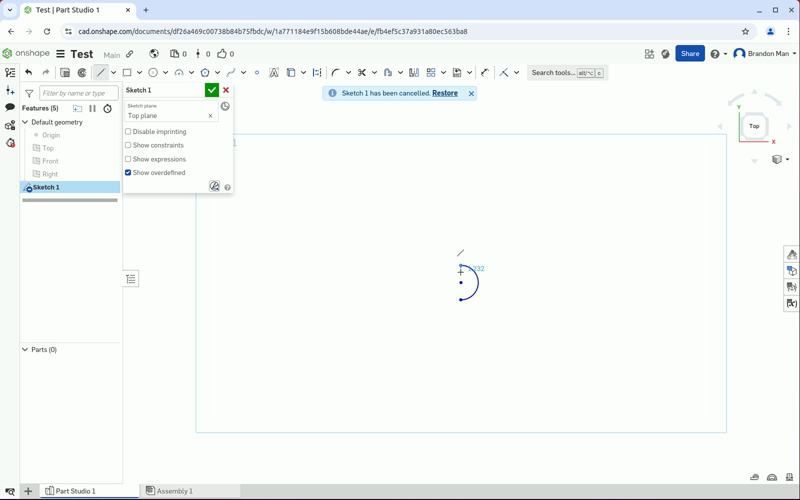
scroll(6)
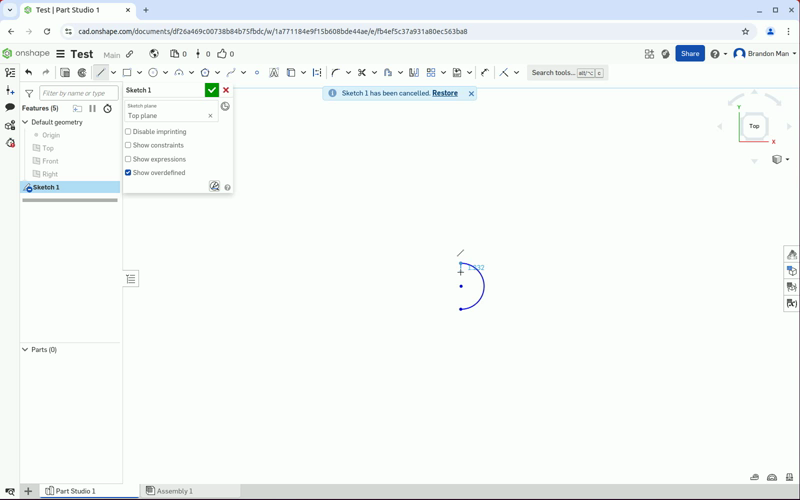
scroll(6)
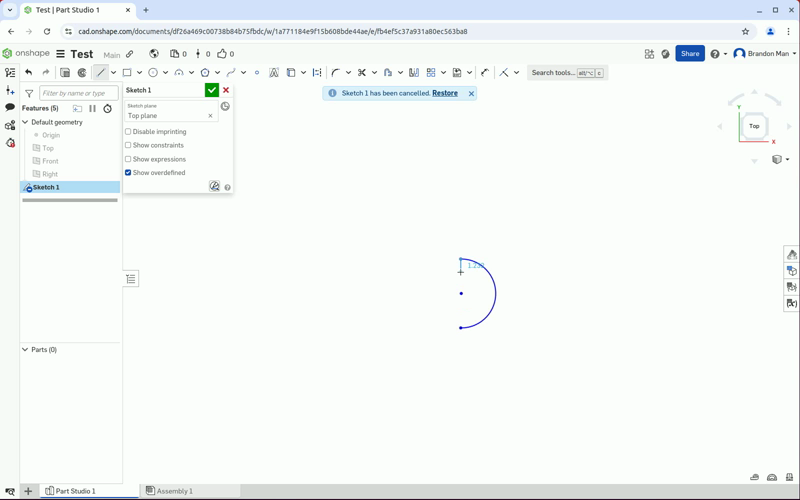
scroll(6)
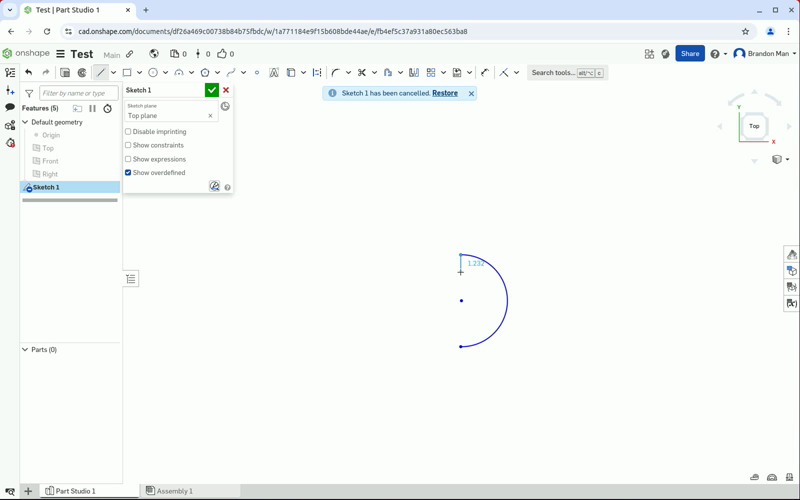
scroll(6)
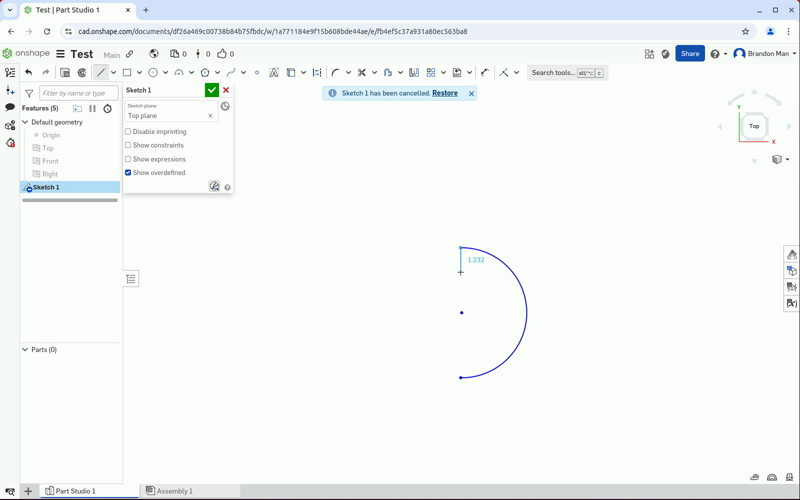
scroll(6)
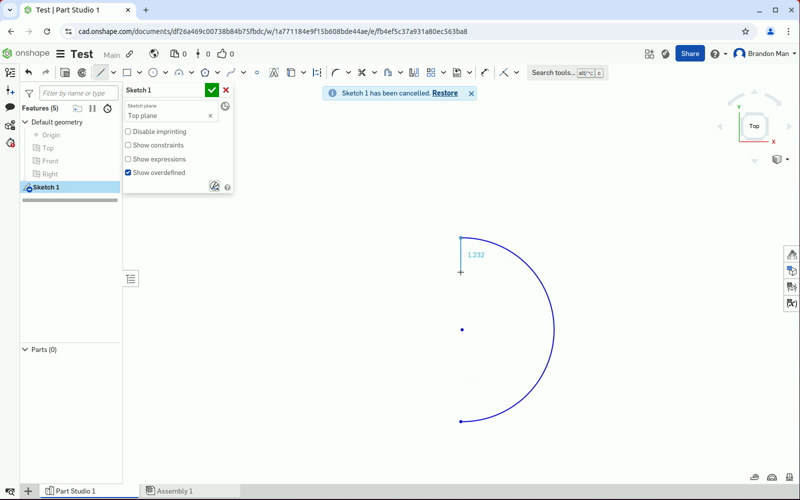
scroll(6)
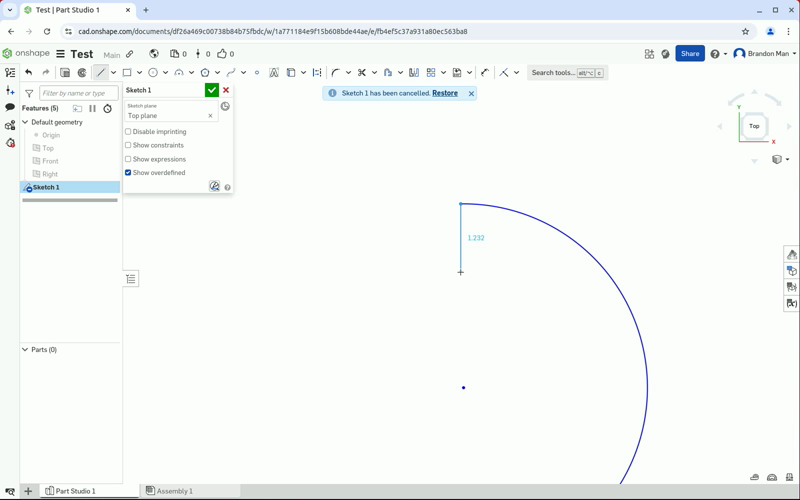
click(460, 271)
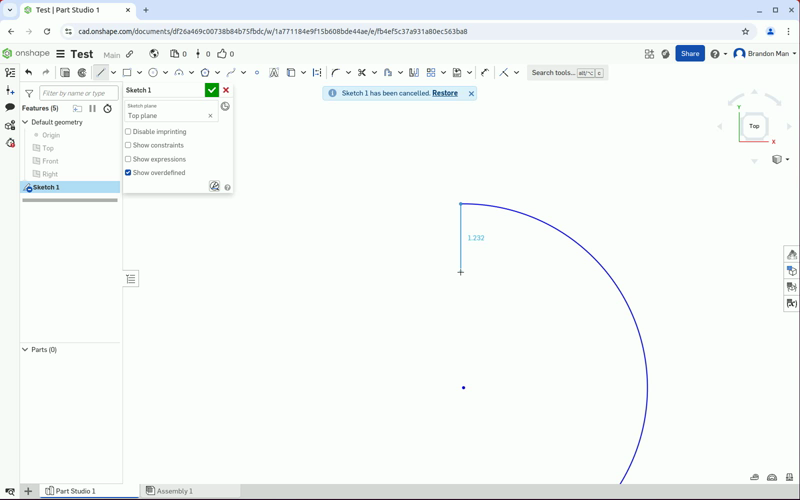
scroll(-6)
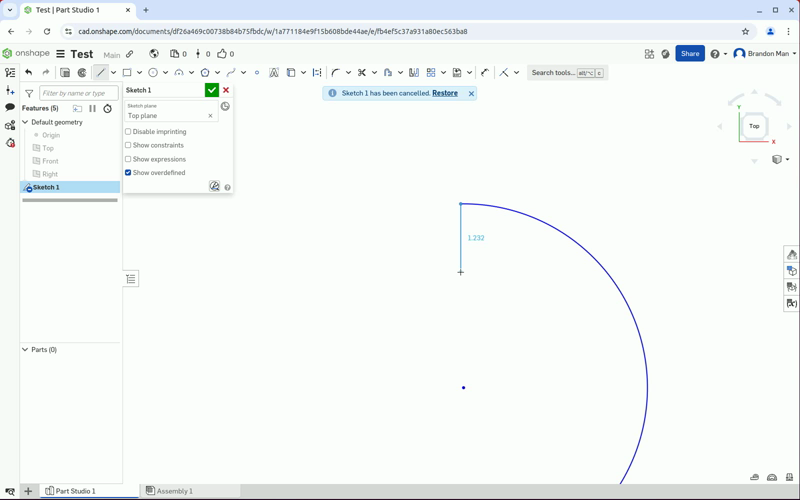
scroll(-6)
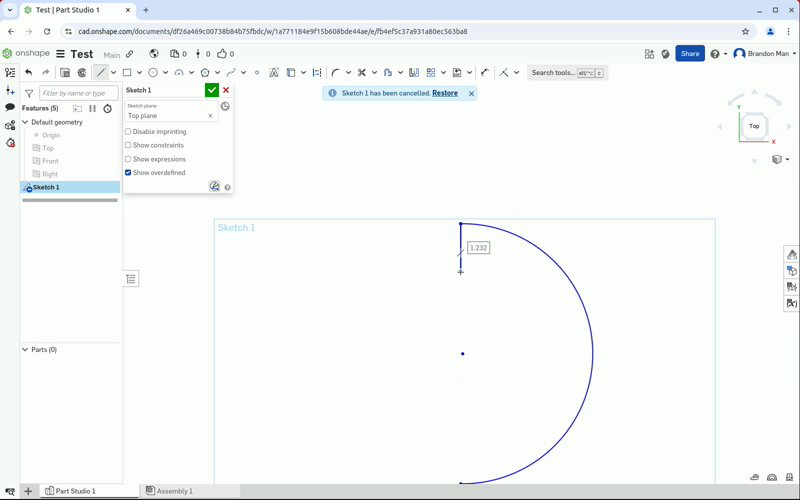
scroll(-6)
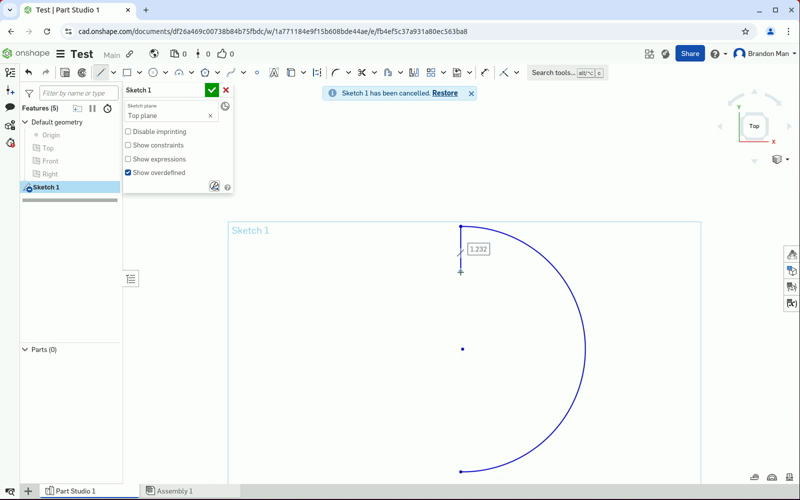
scroll(-6)
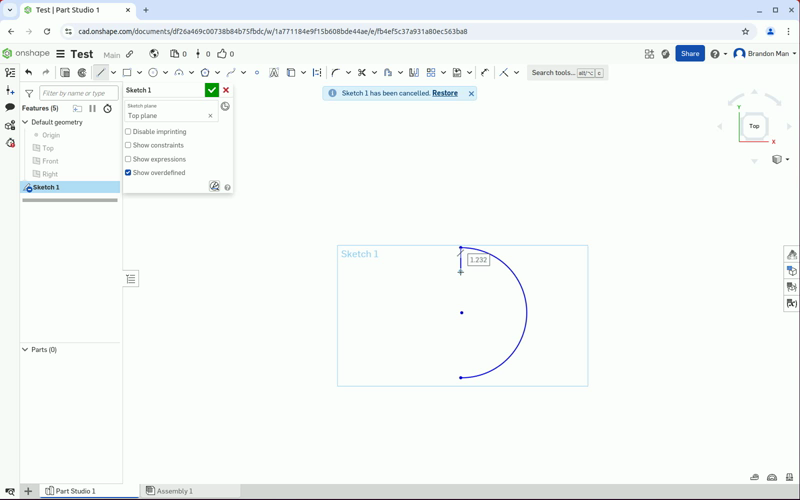
scroll(-6)
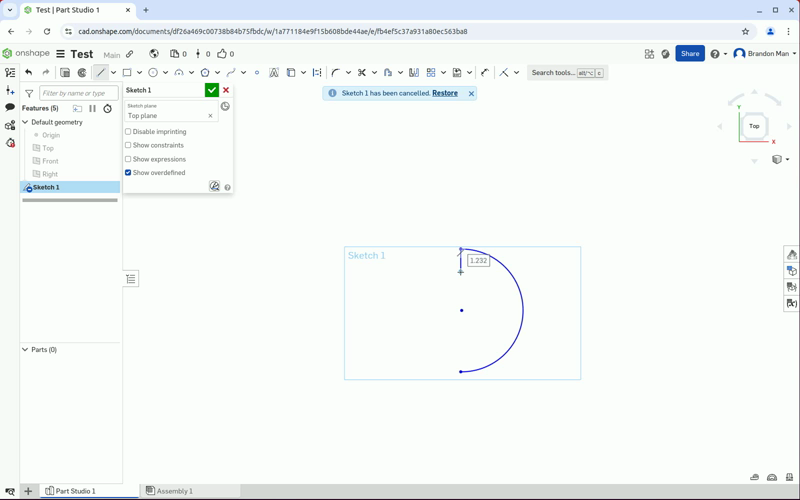
scroll(-6)
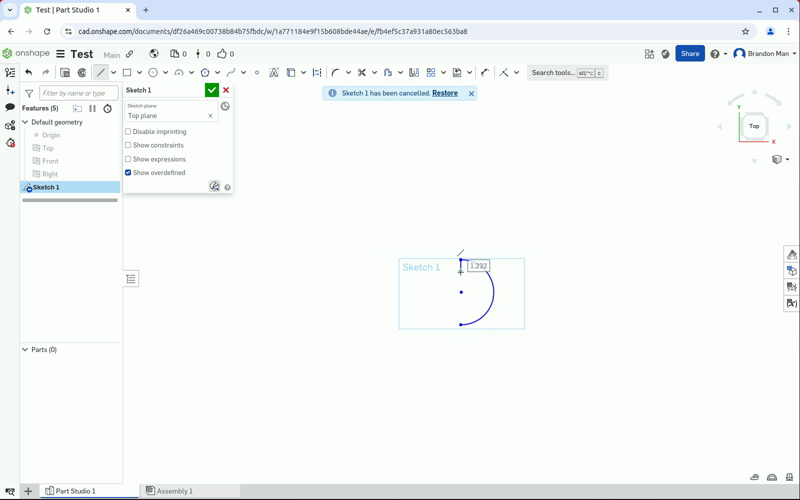
scroll(-6)
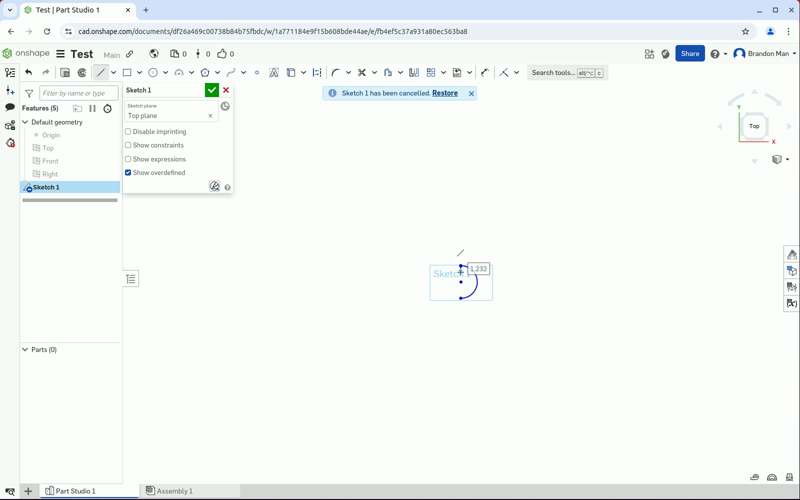
key_up(shift)
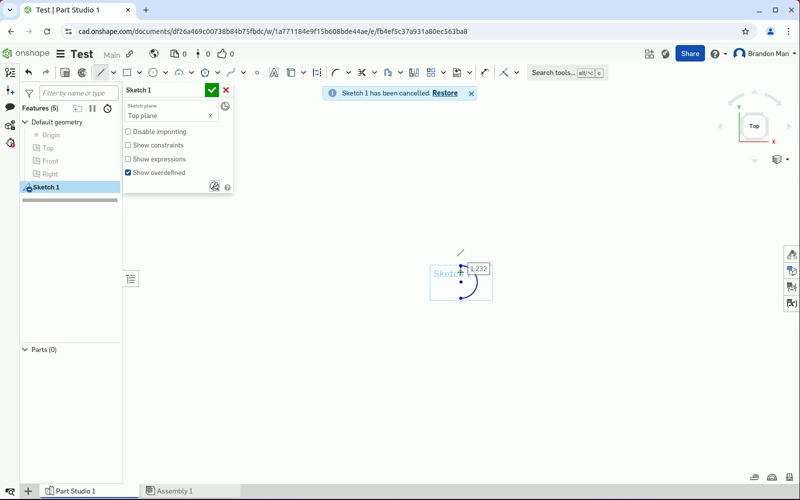
key(esc)
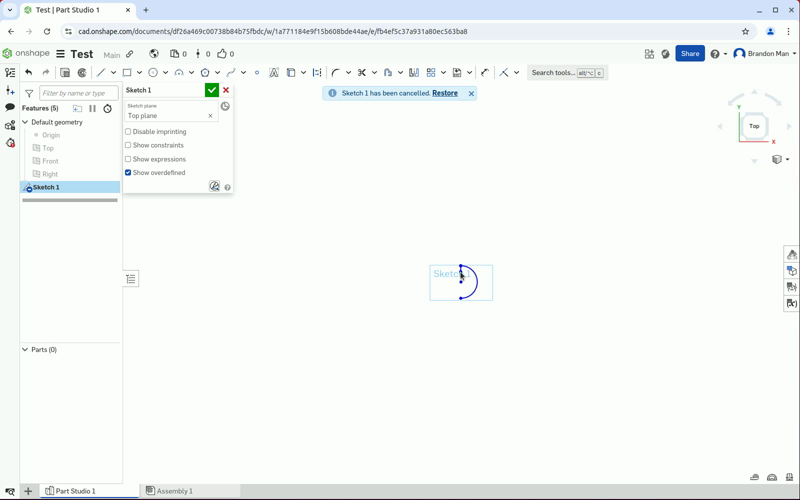
key(a)
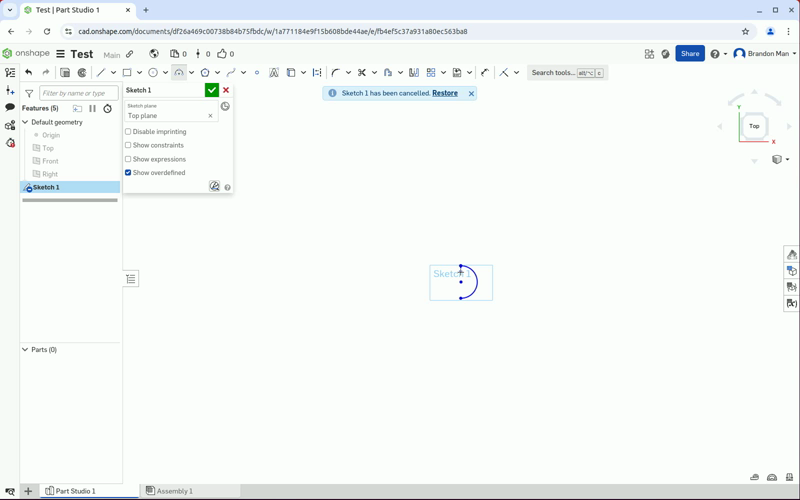
mouse_move(460, 271)
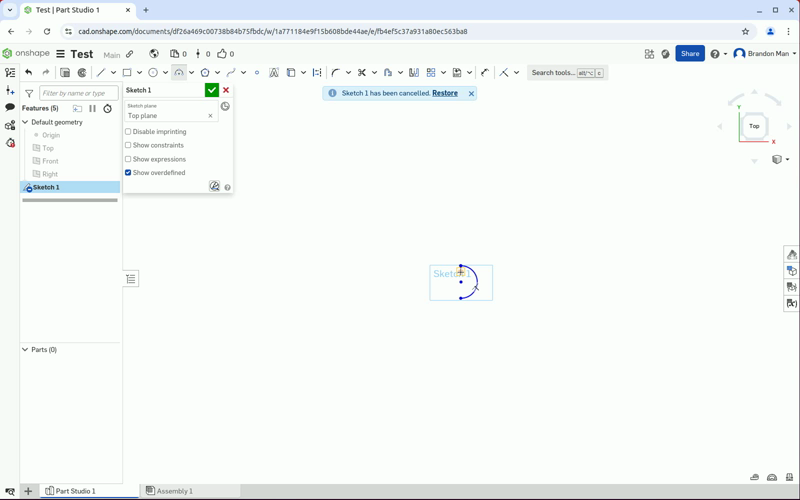
click(460, 271)
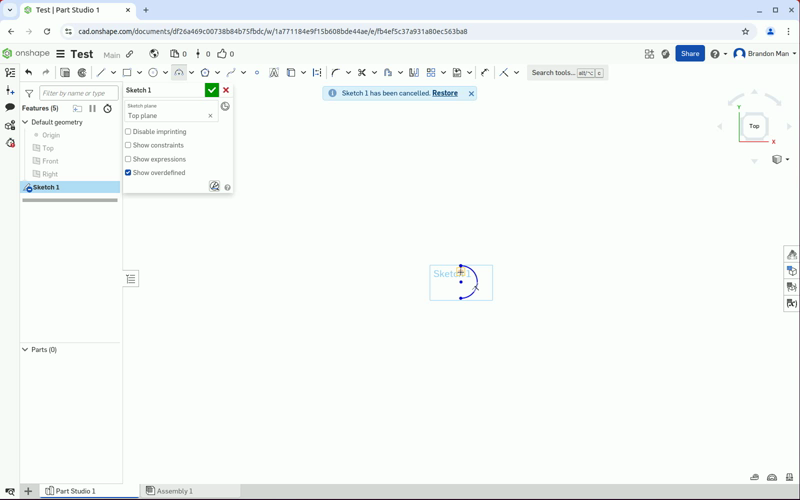
key_down(shift)
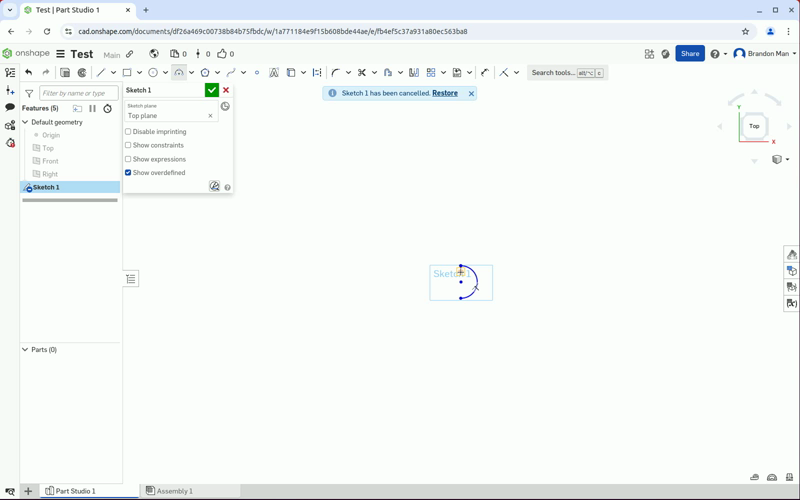
mouse_move(460, 292)
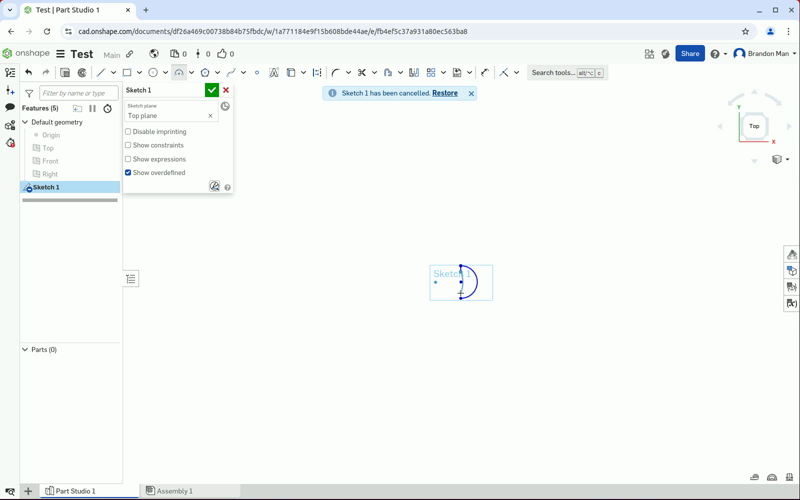
click(460, 292)
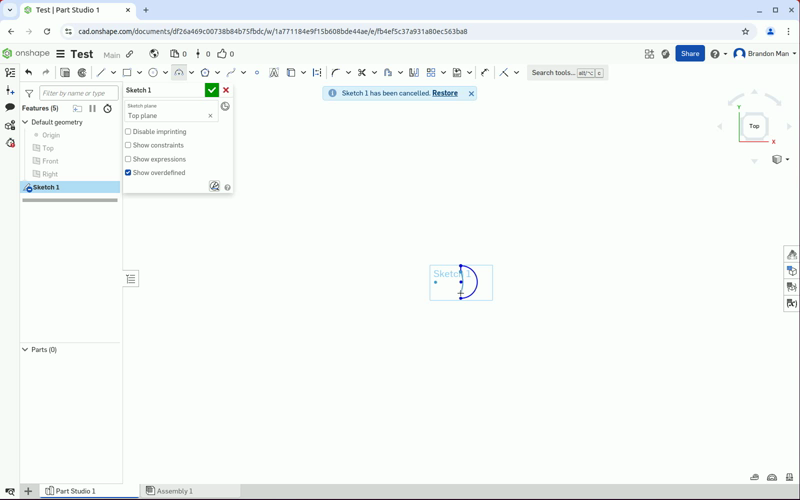
mouse_move(471, 282)
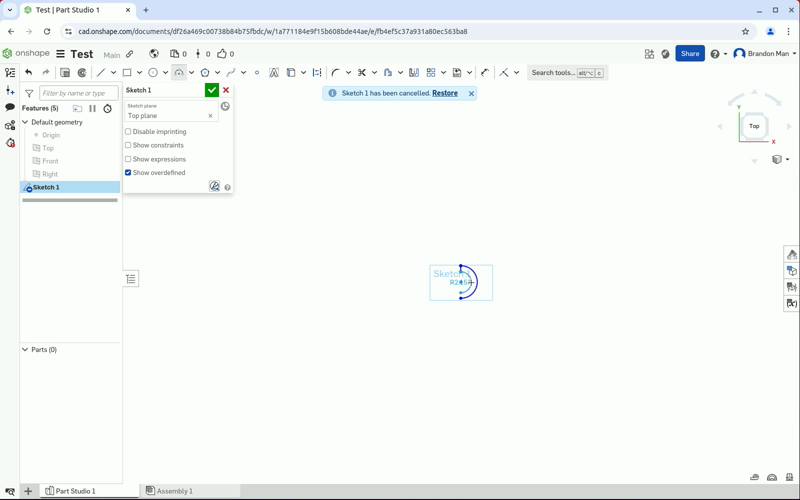
click(471, 282)
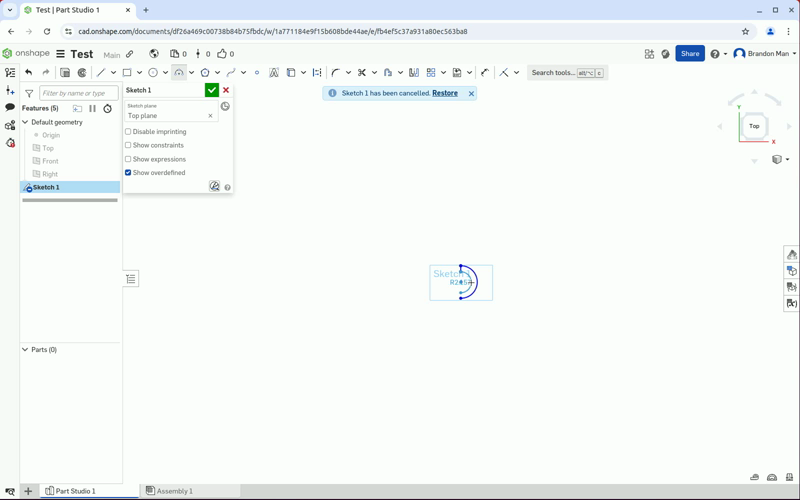
key_up(shift)
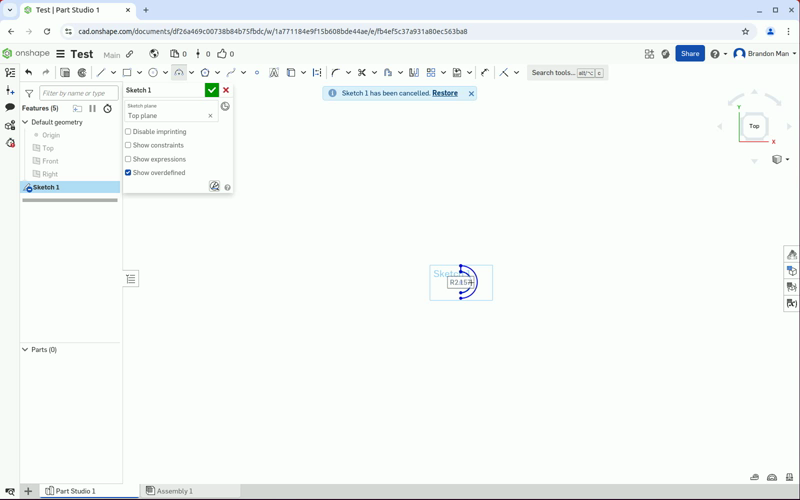
key(esc)
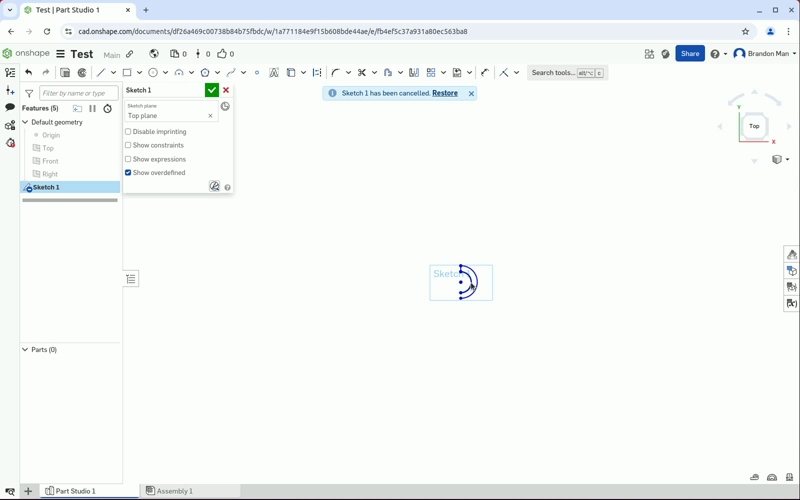
key(l)
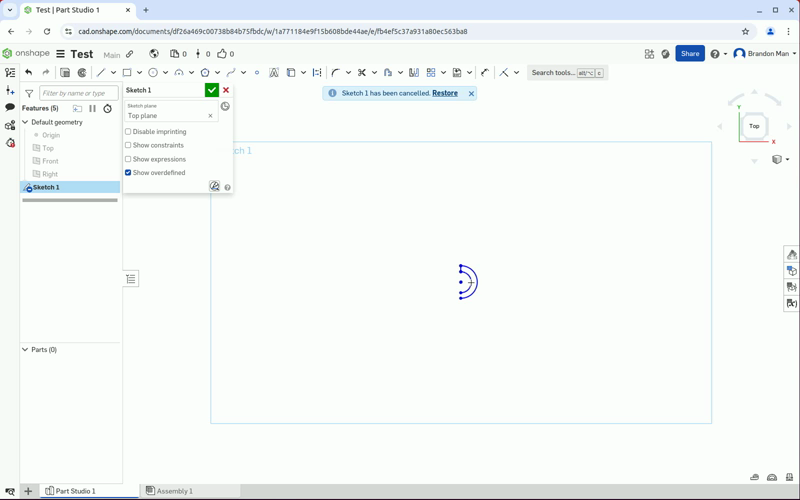
mouse_move(460, 292)
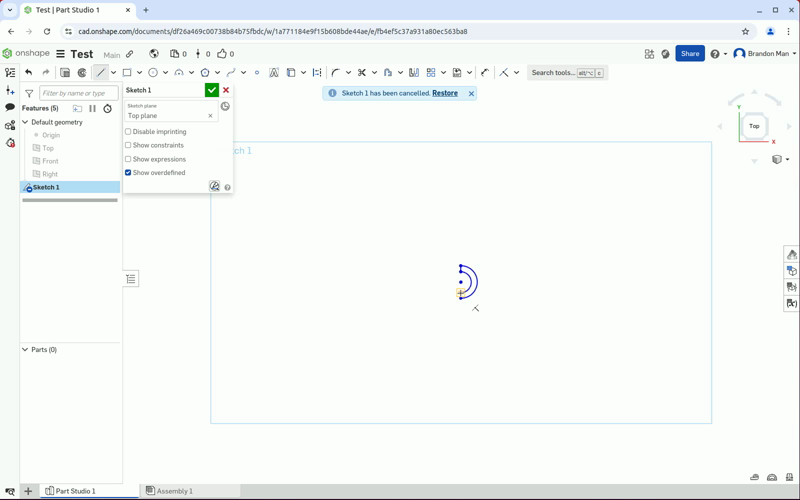
click(460, 292)
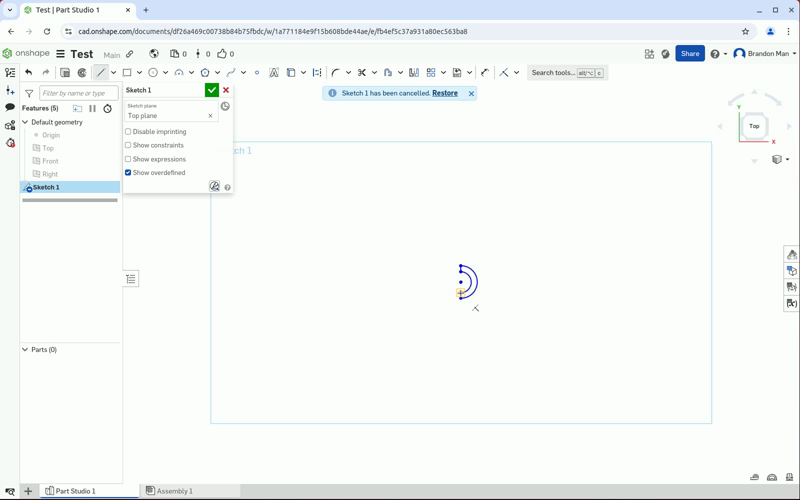
mouse_move(490, 292)
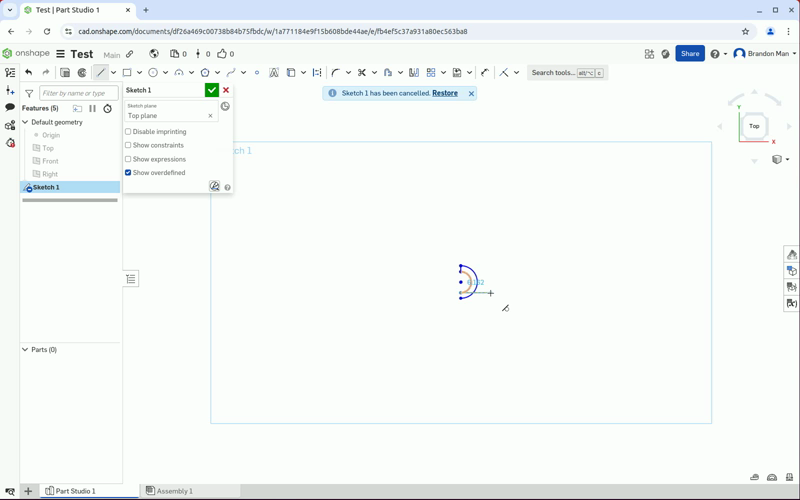
key_down(shift)
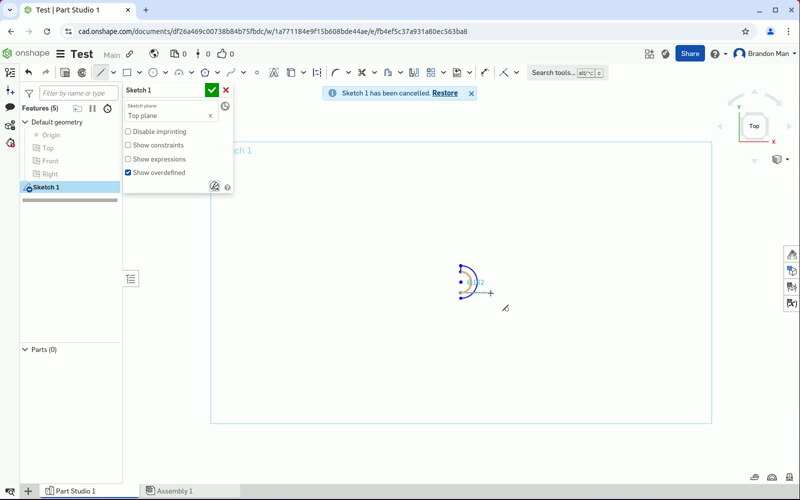
mouse_move(460, 298)
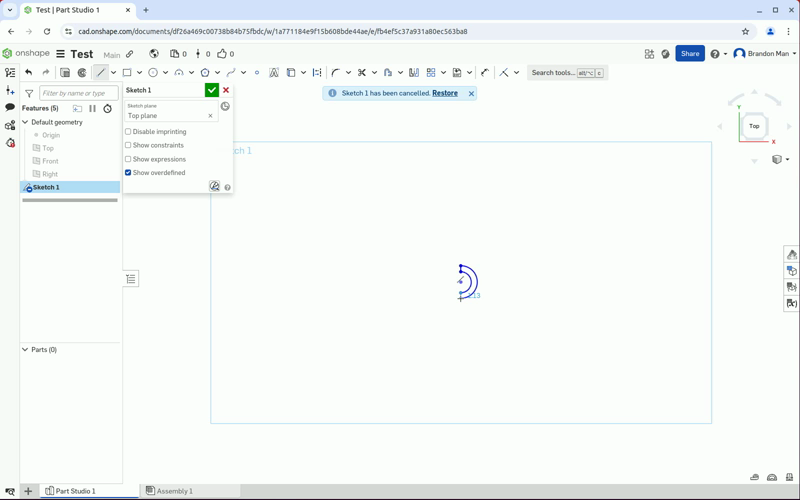
scroll(6)
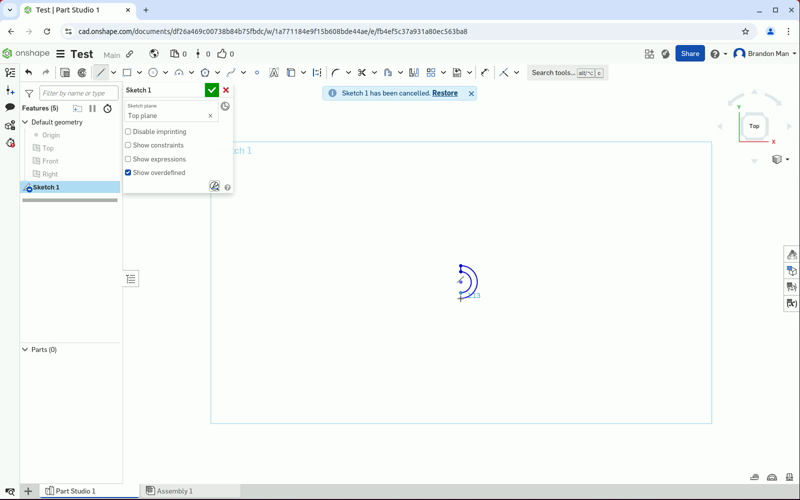
scroll(6)
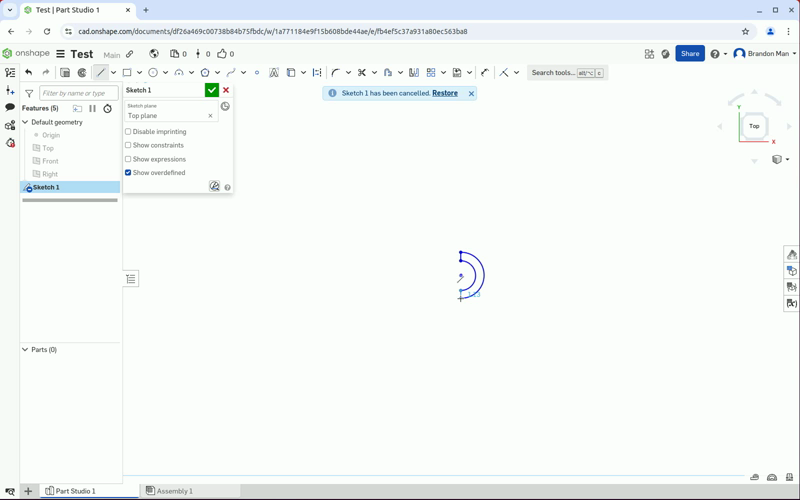
scroll(6)
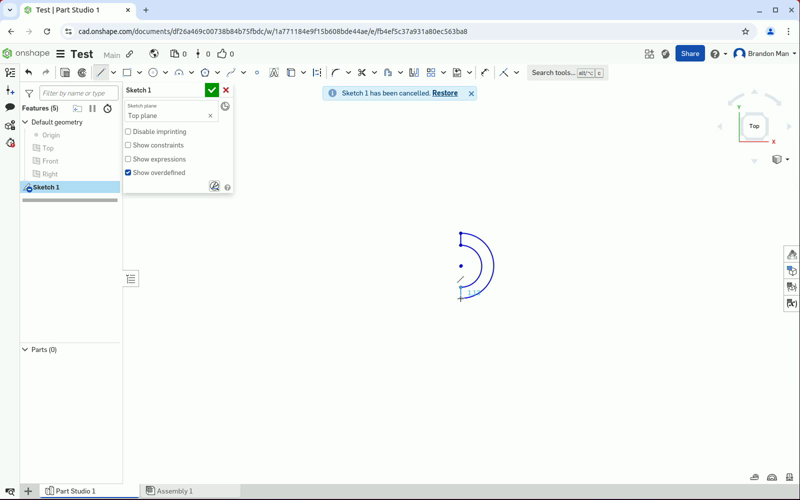
scroll(6)
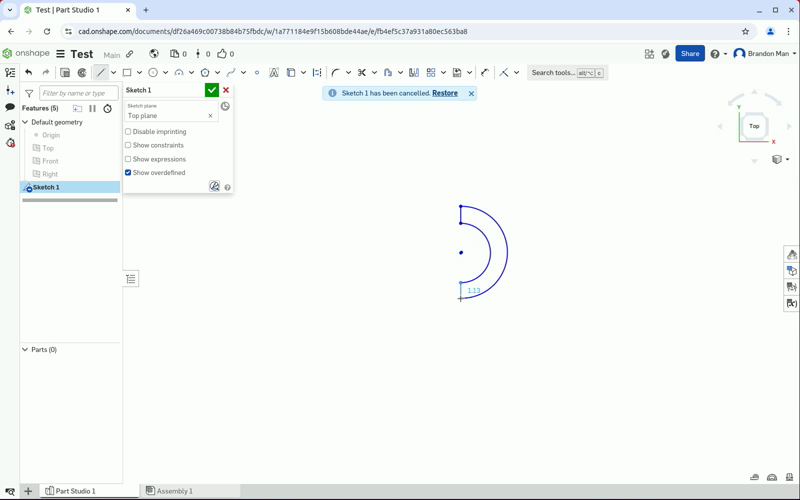
scroll(6)
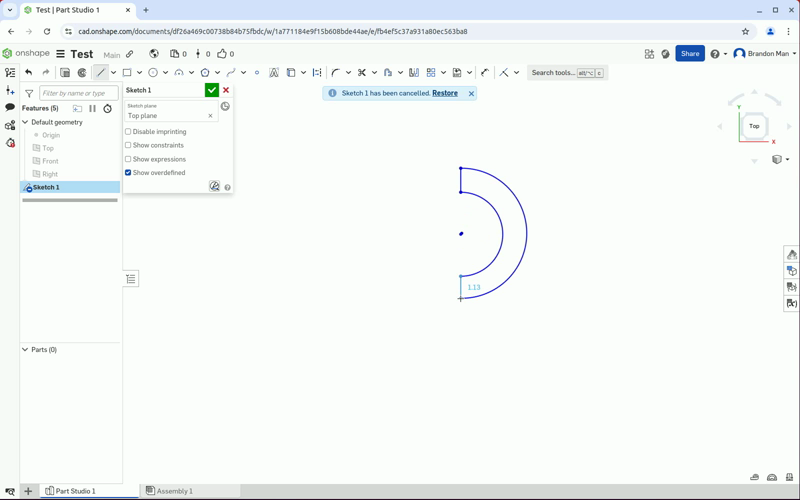
scroll(6)
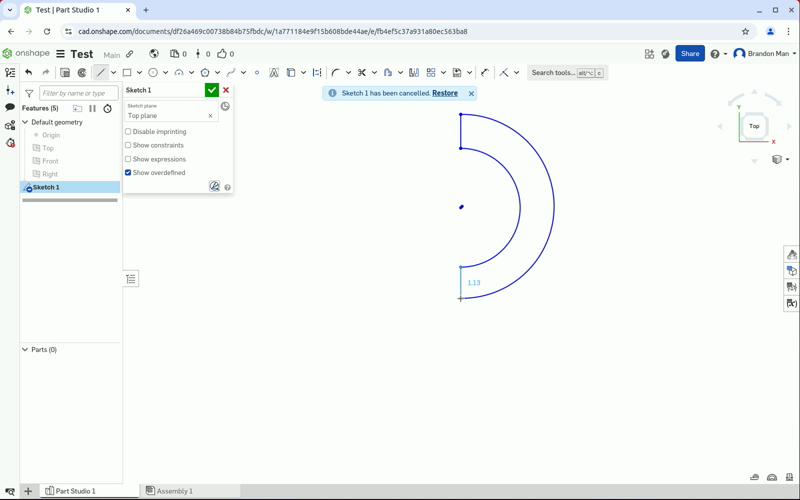
scroll(6)
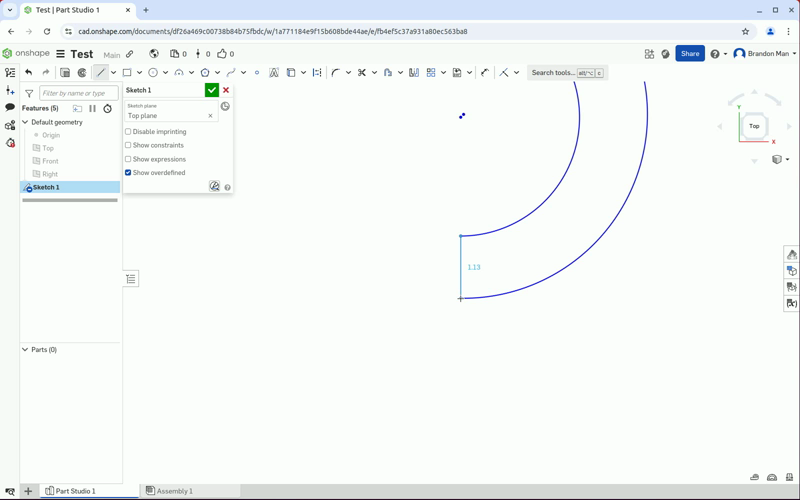
key_up(shift)
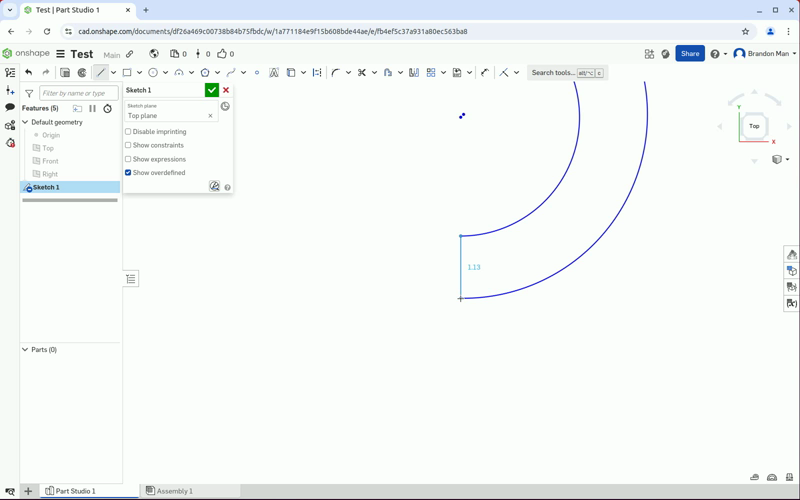
click(460, 298)
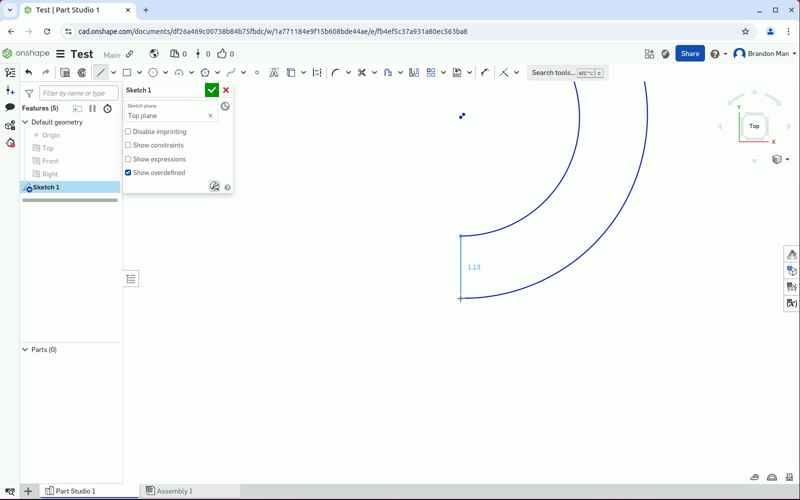
scroll(-6)
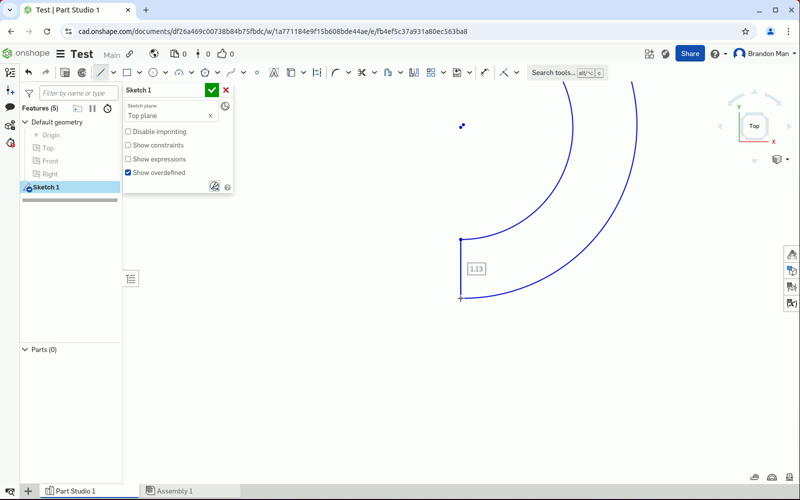
scroll(-6)
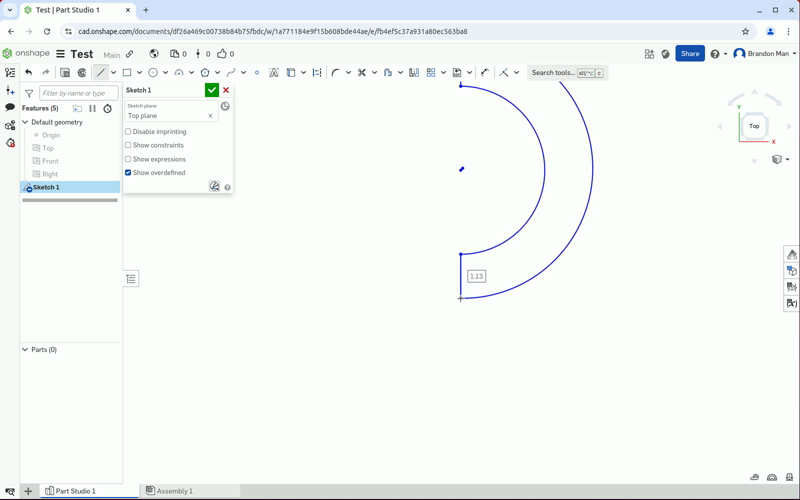
scroll(-6)
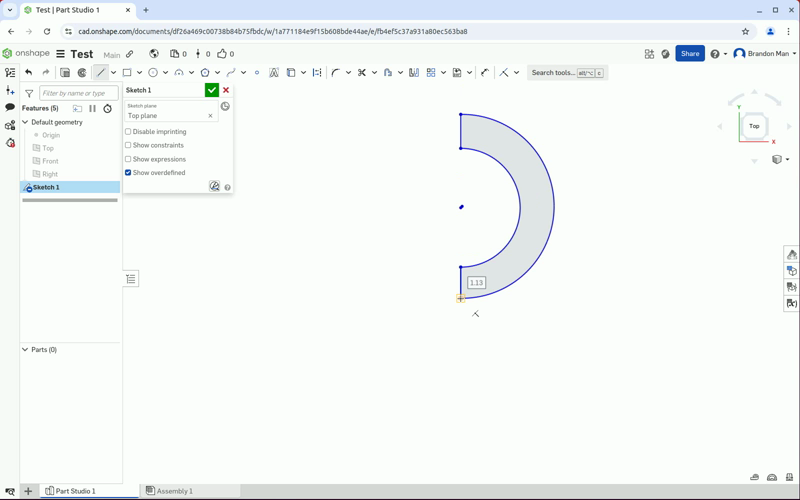
scroll(-6)
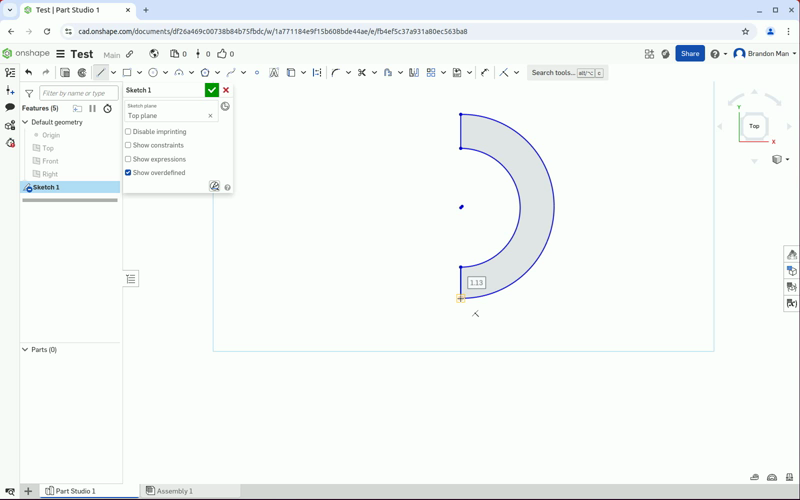
scroll(-6)
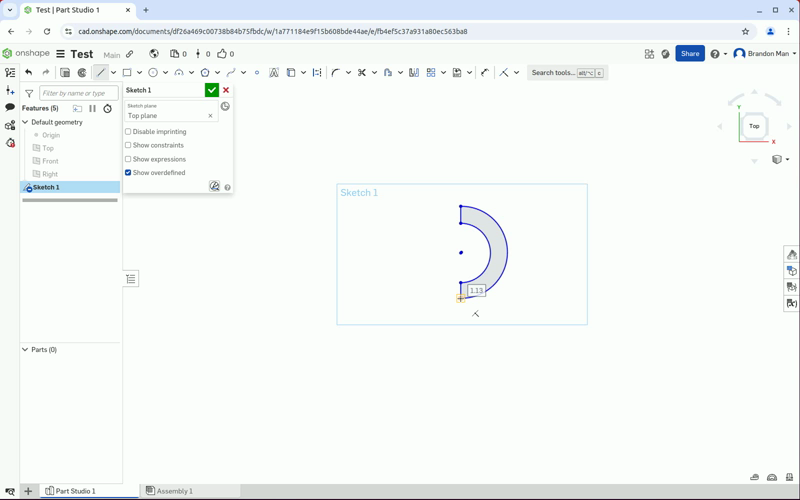
scroll(-6)
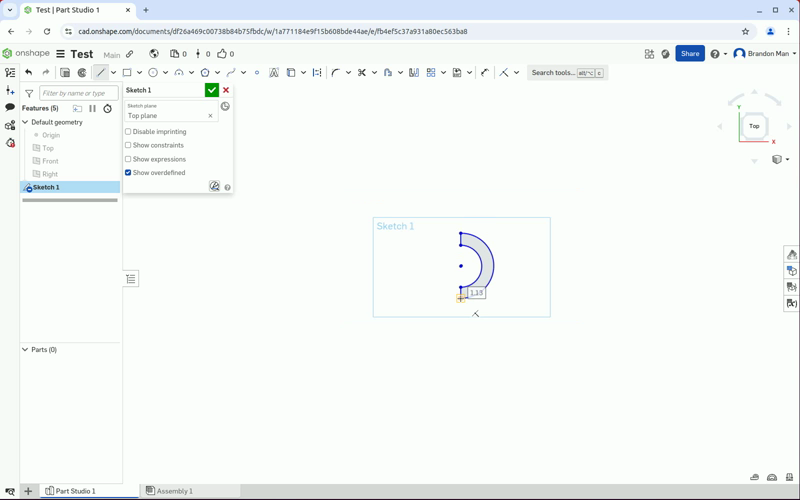
scroll(-6)
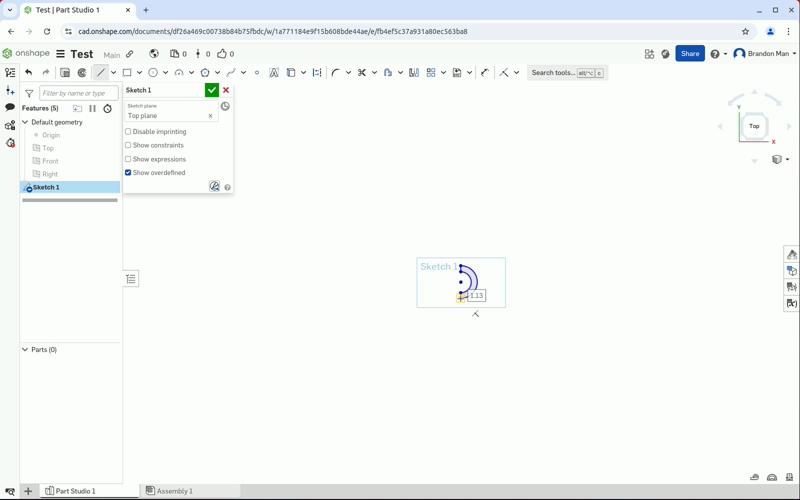
key(esc)
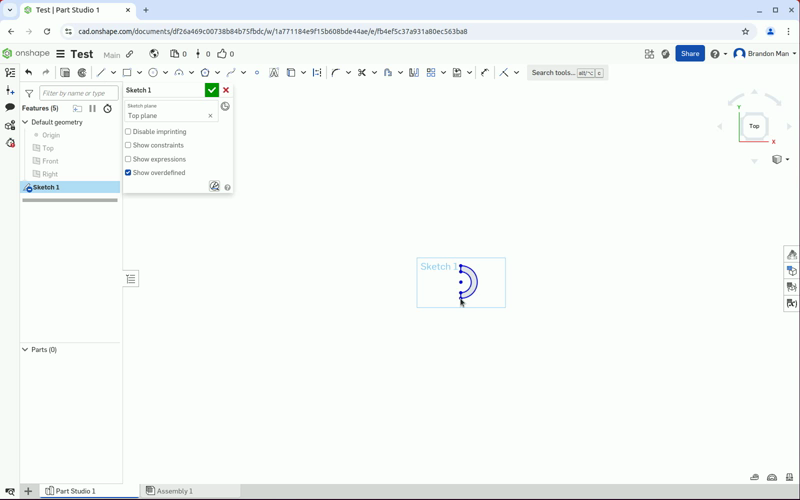
mouse_move(462, 280)
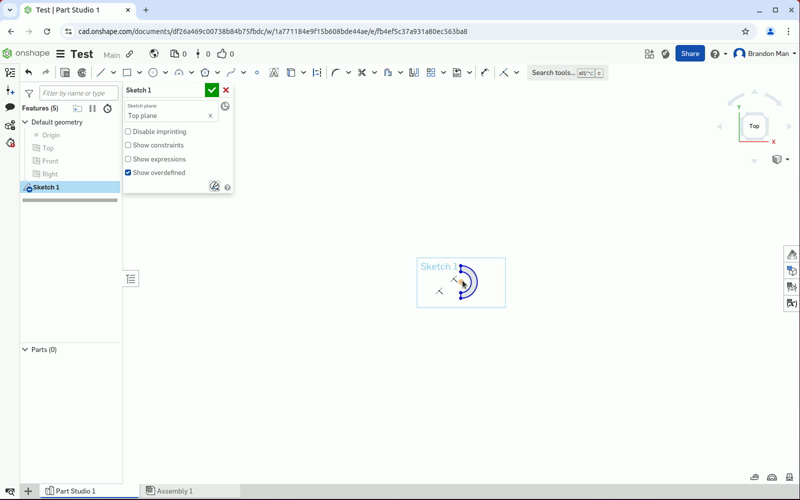
scroll(6)
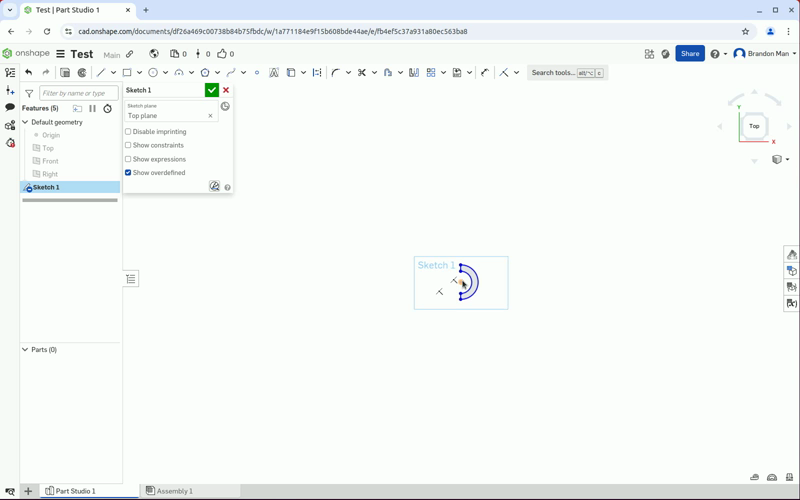
scroll(6)
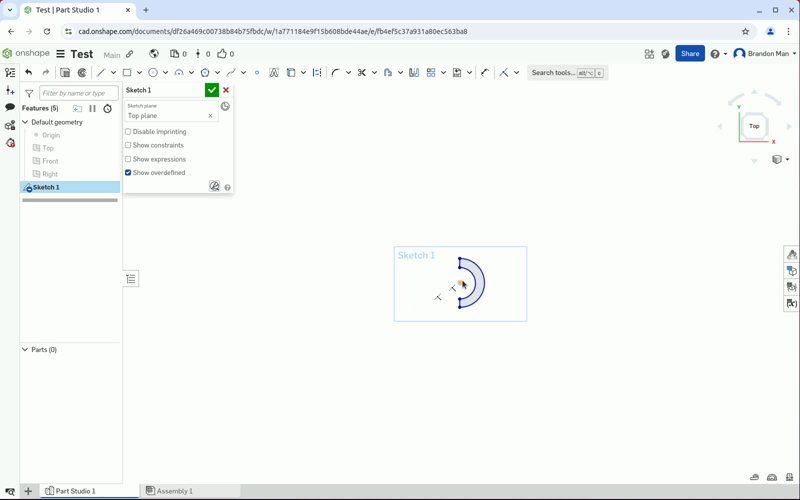
scroll(6)
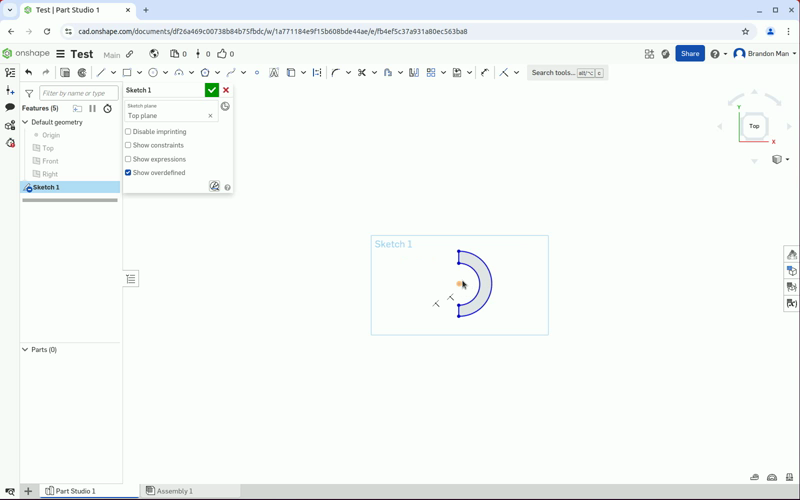
scroll(6)
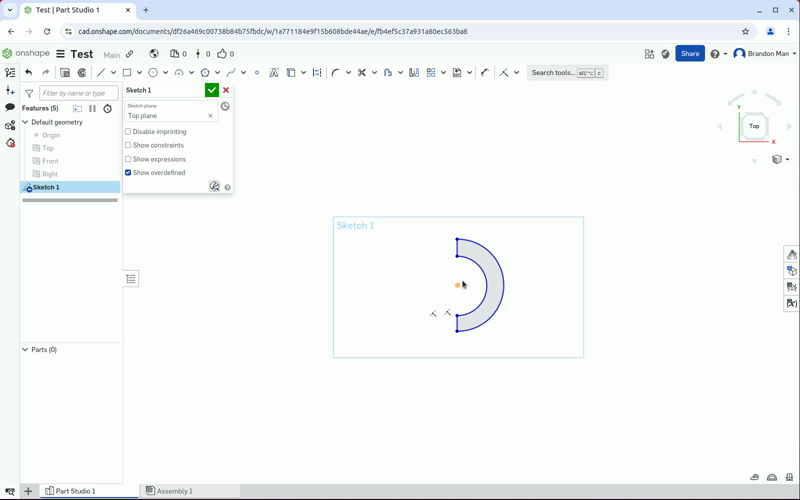
scroll(6)
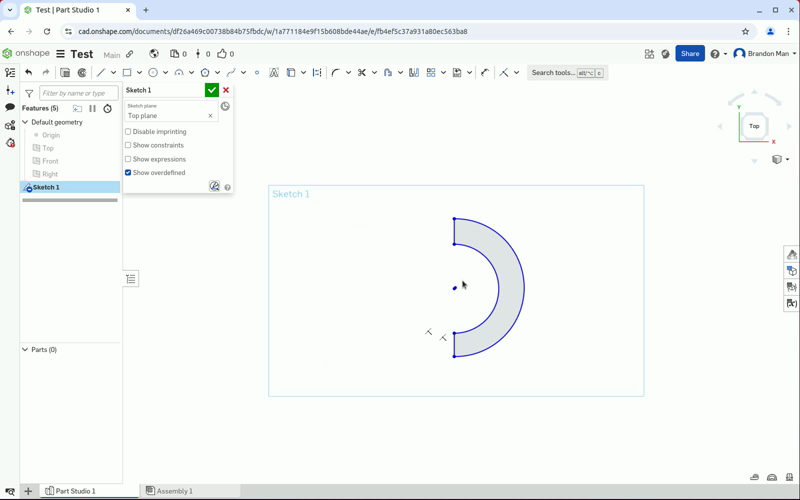
scroll(6)
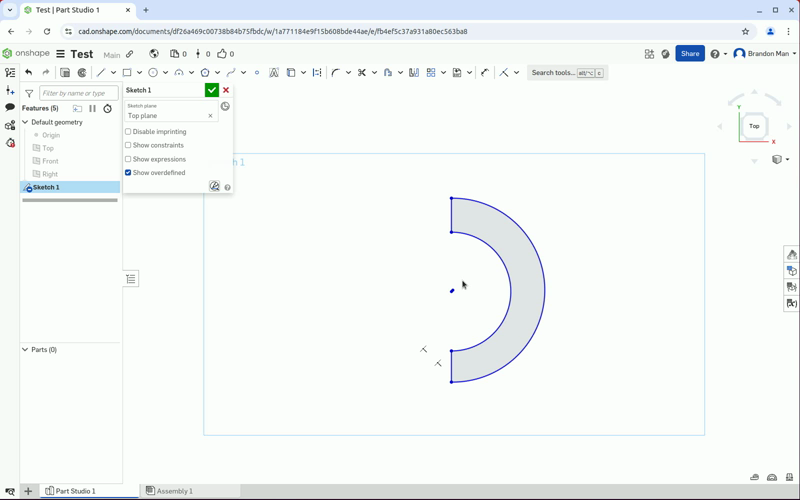
scroll(6)
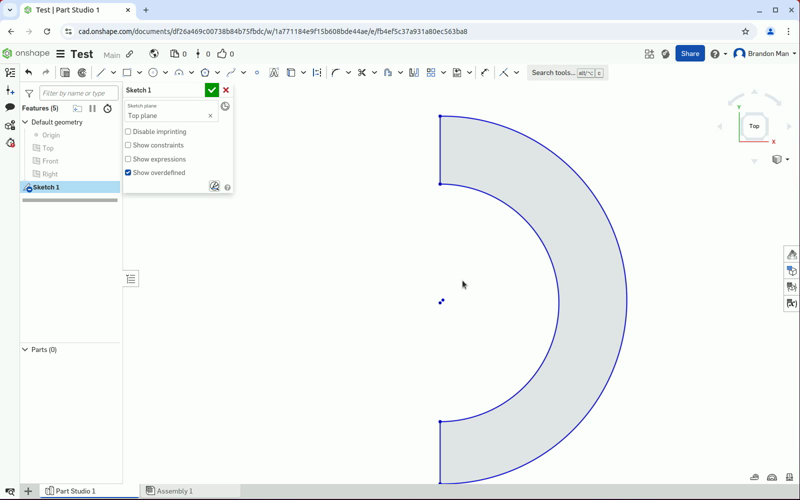
click(462, 280)
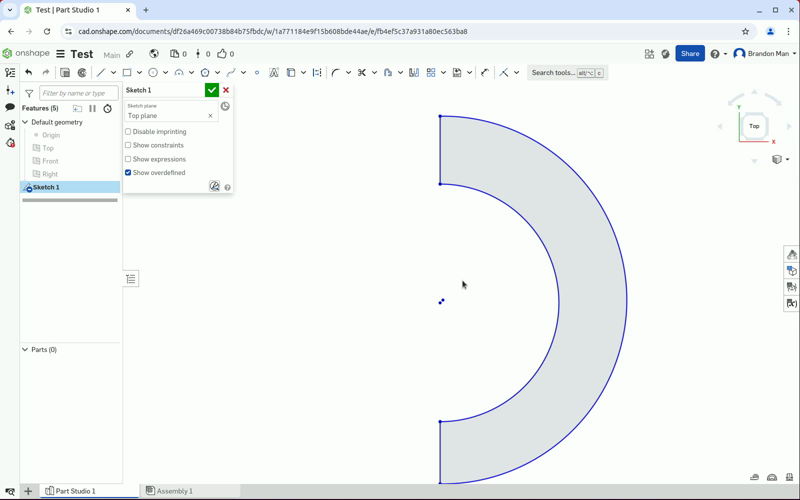
scroll(-6)
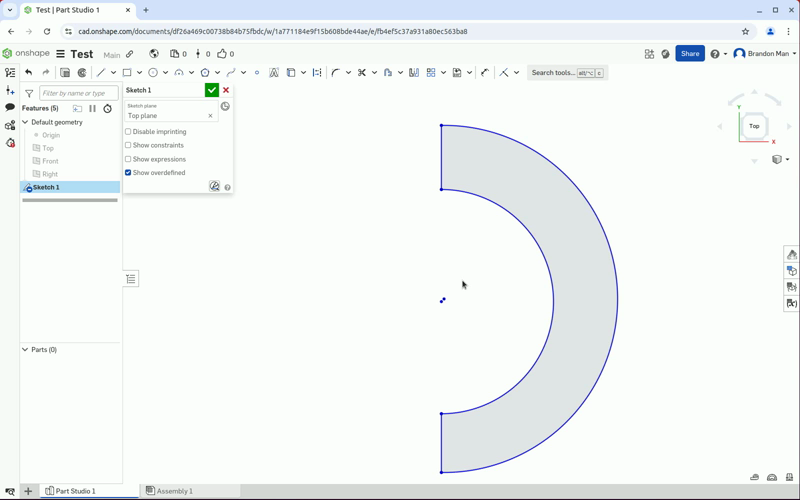
scroll(-6)
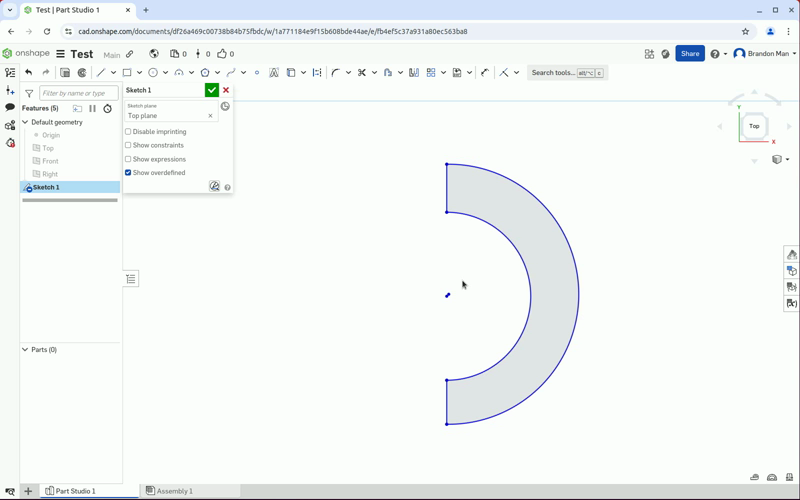
scroll(-6)
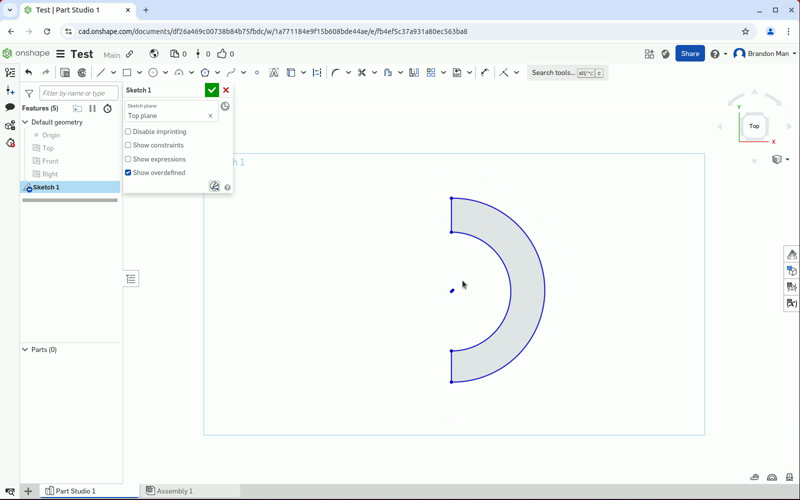
scroll(-6)
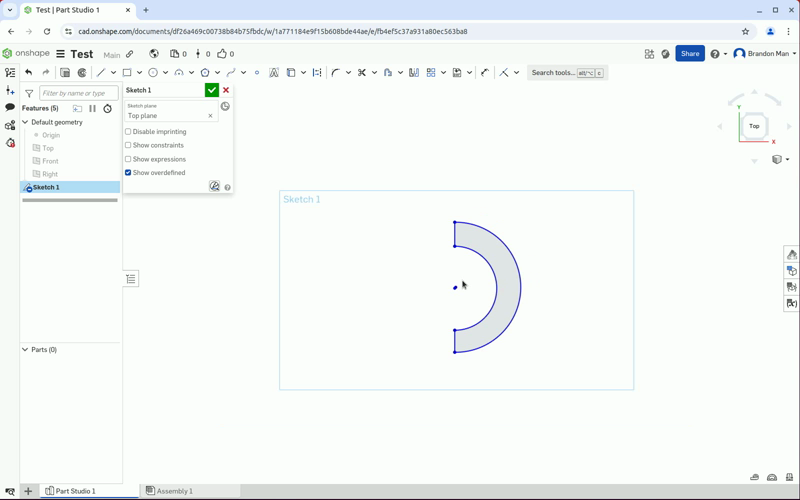
scroll(-6)
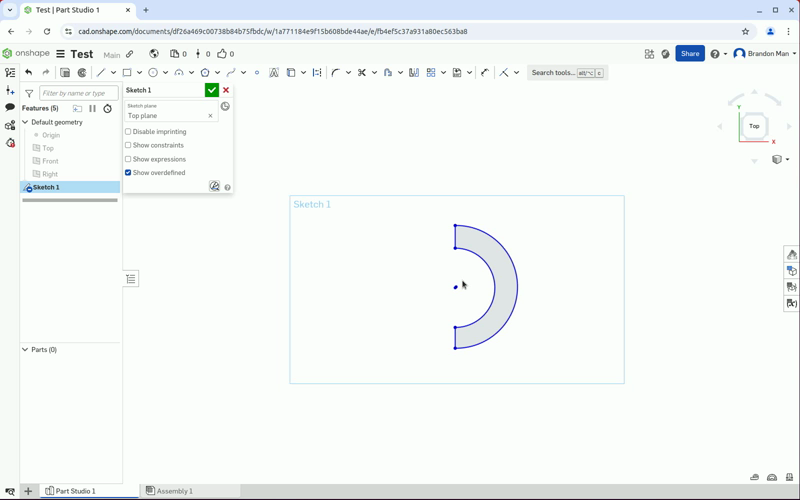
scroll(-6)
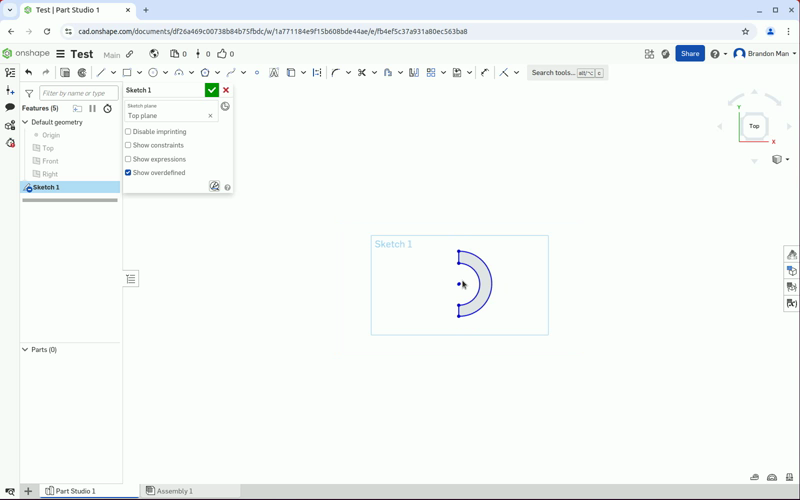
scroll(-6)
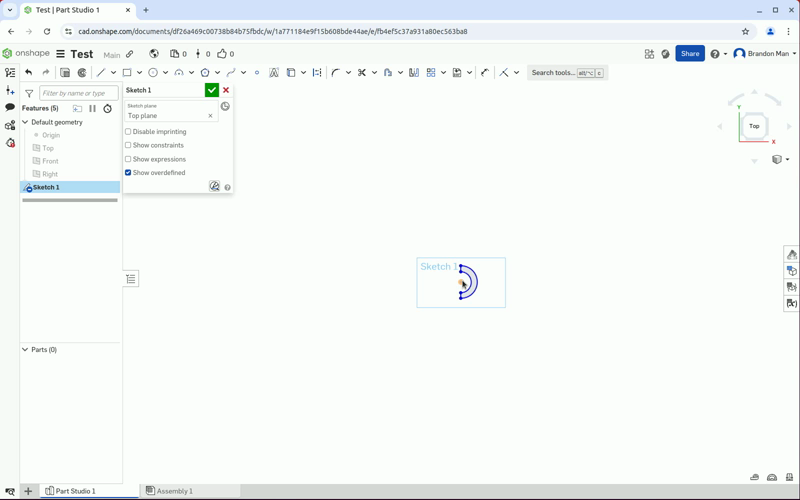
mouse_move(73, 352)
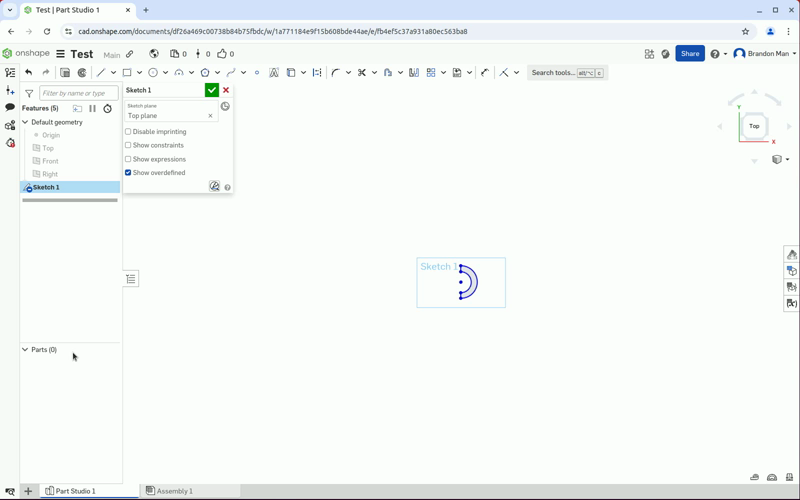
key(shift+y)
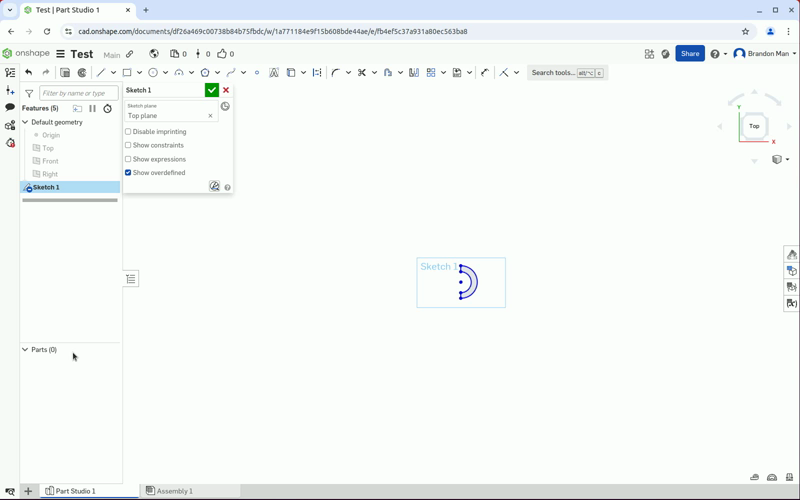
key(shift+e)
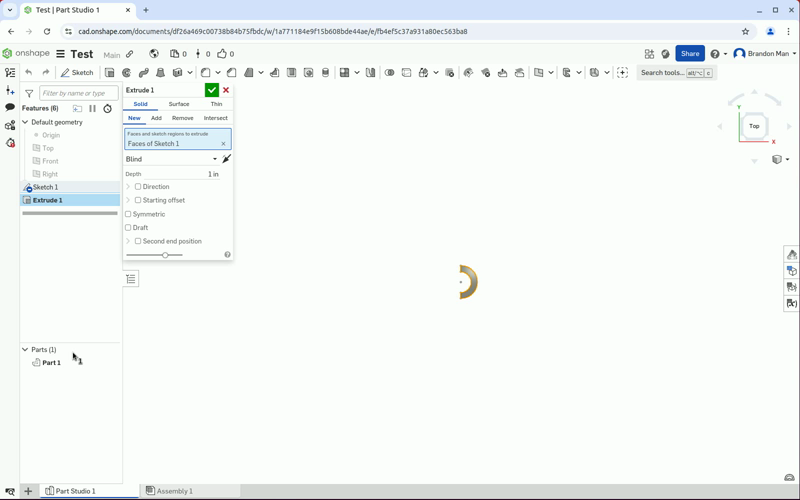
mouse_move(143, 106)
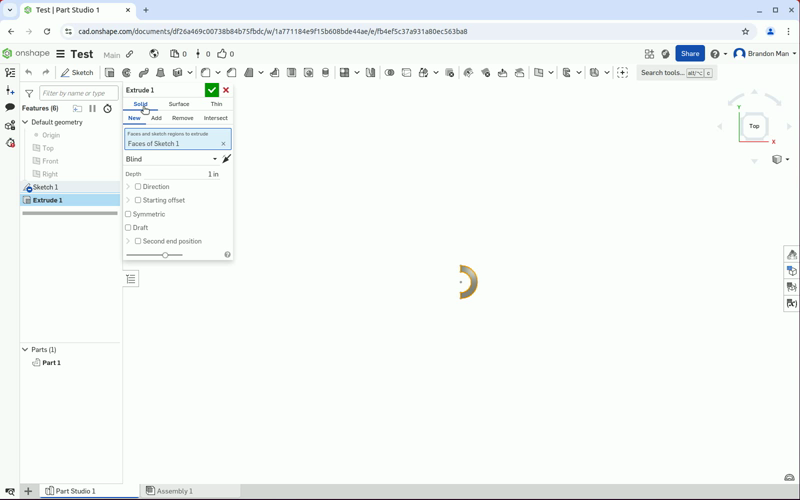
click(143, 106)
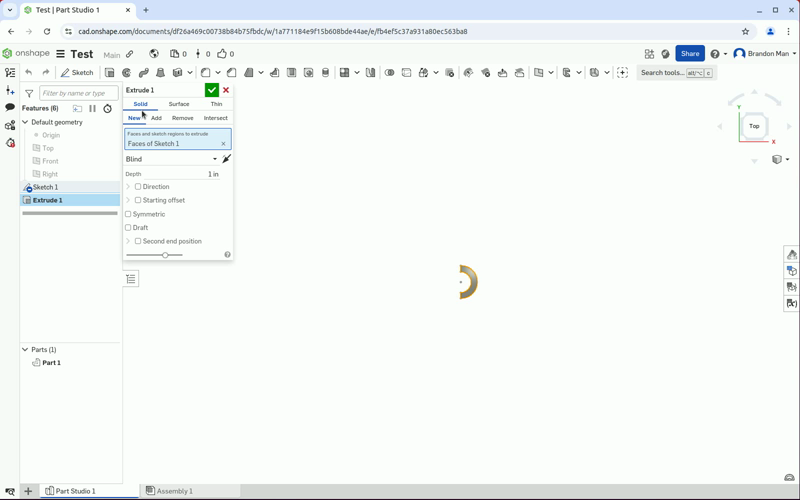
mouse_move(137, 120)
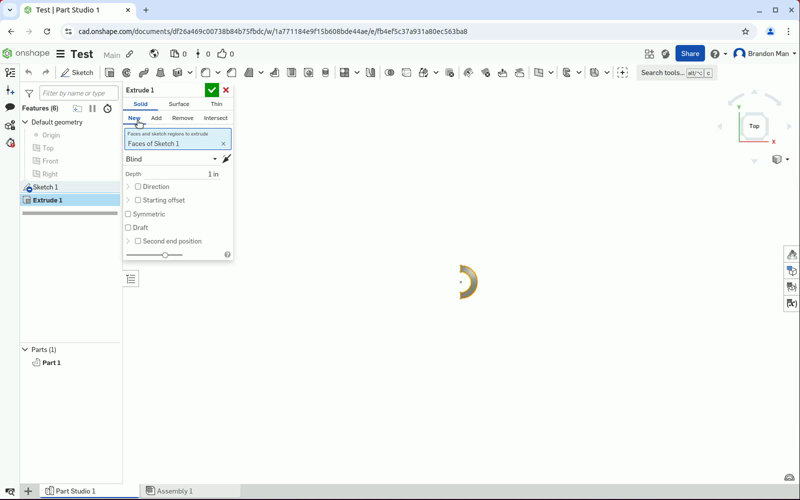
click(137, 120)
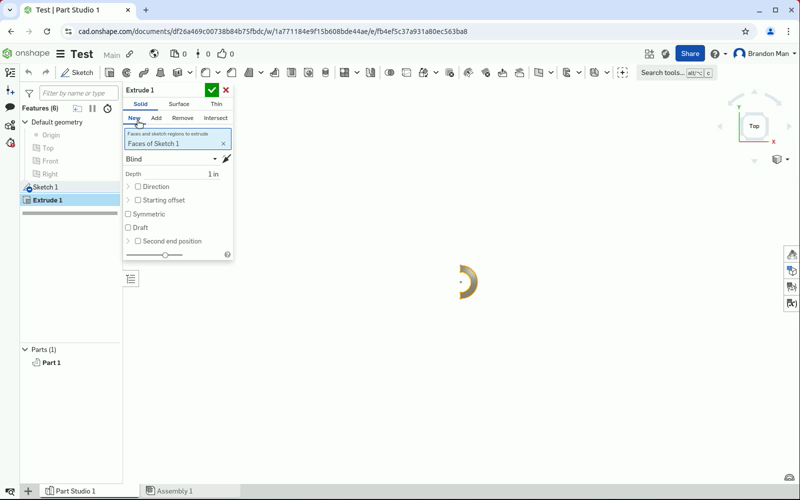
key(tab, 4)
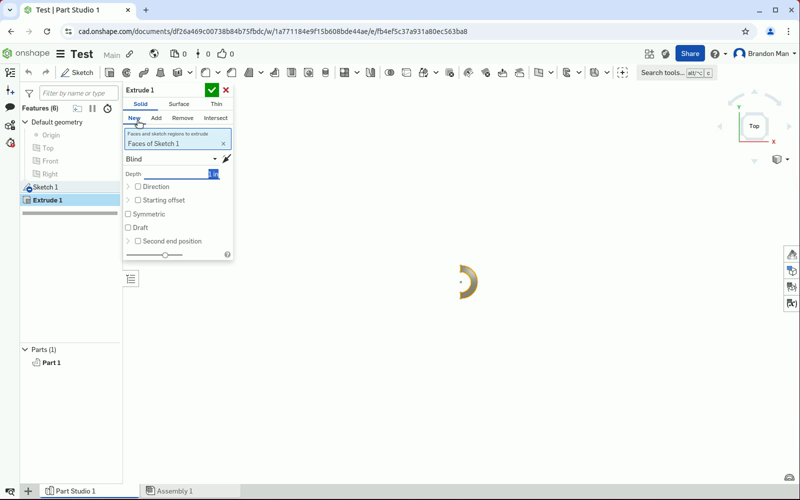
text(5.777)
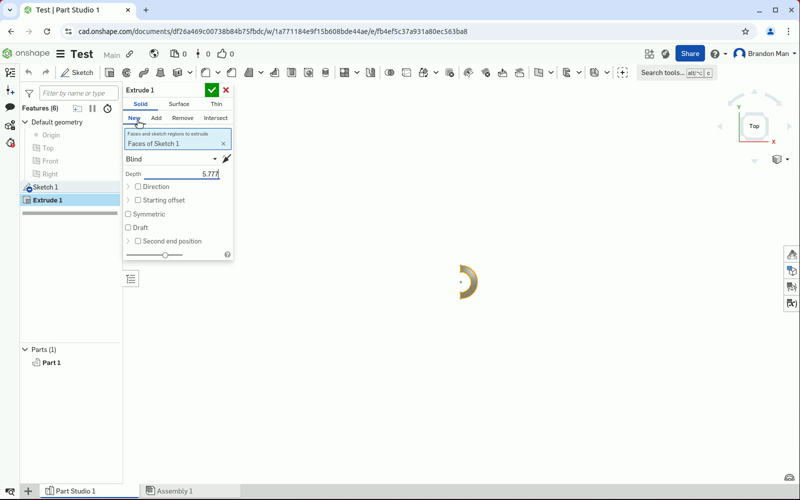
key(enter)
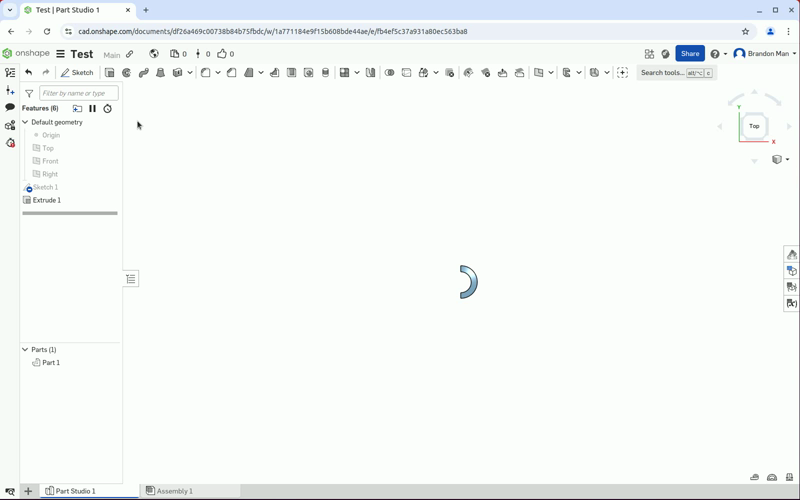
key(shift+h)
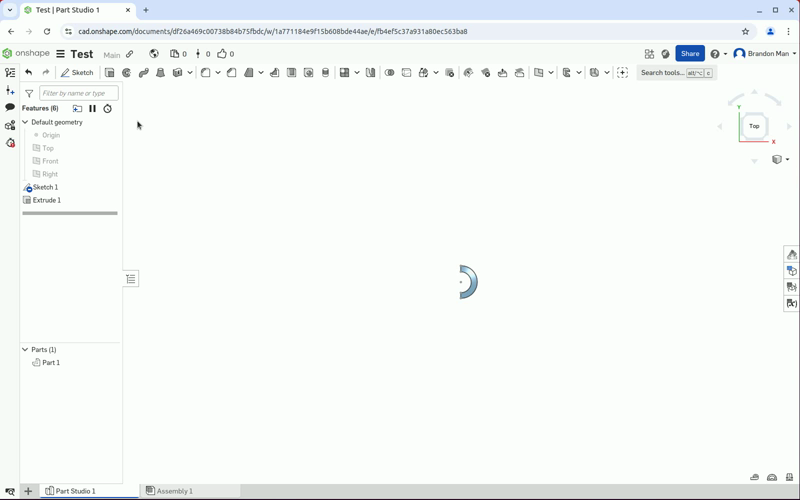
key(shift+h)
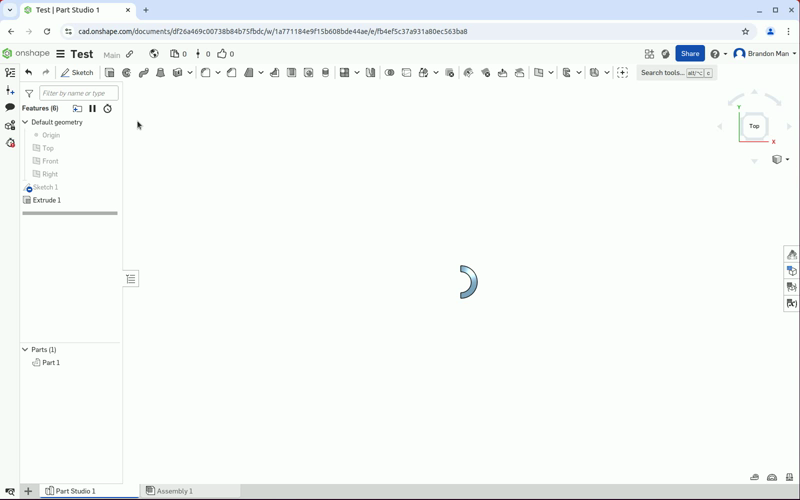
mouse_move(73, 189)
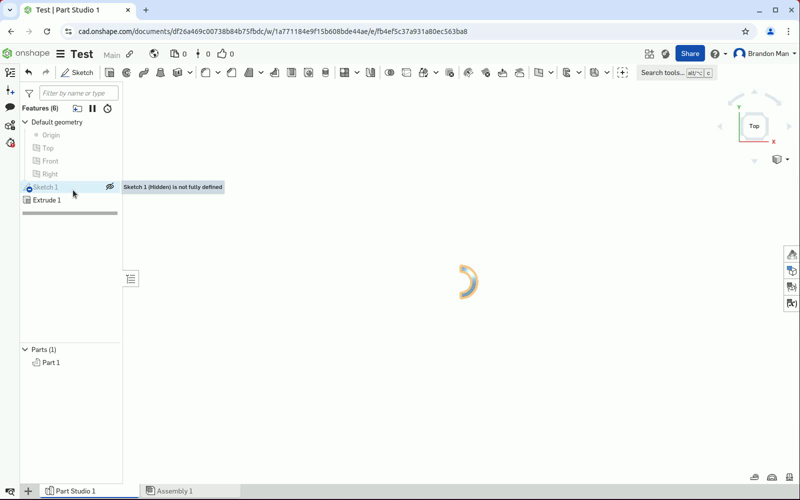
click(73, 189)
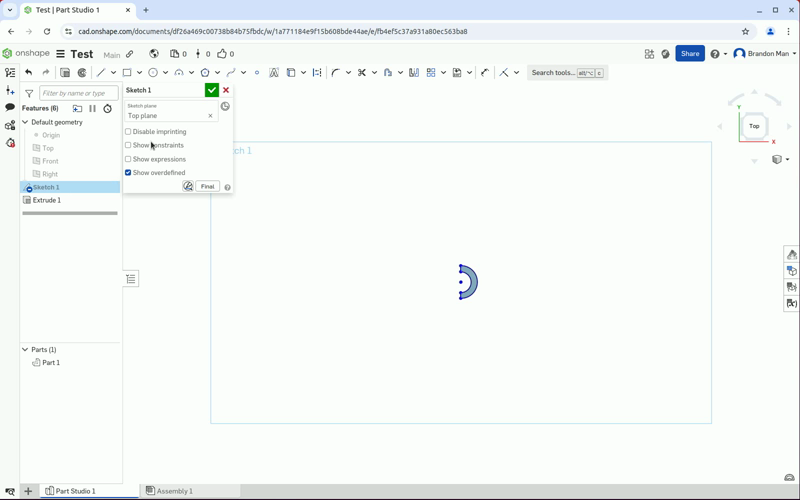
mouse_move(229, 92)
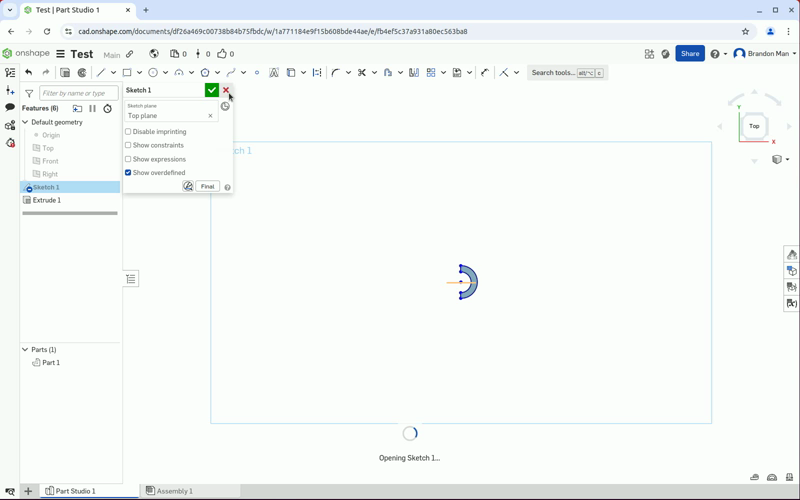
click(229, 92)
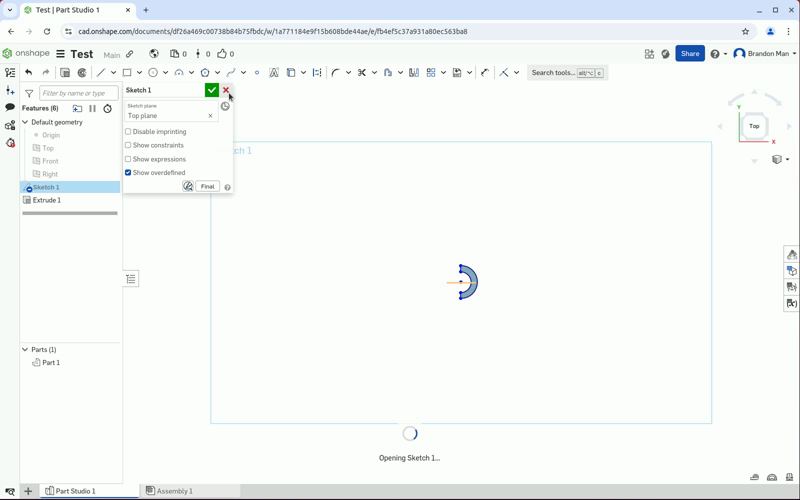
key(shift+s)
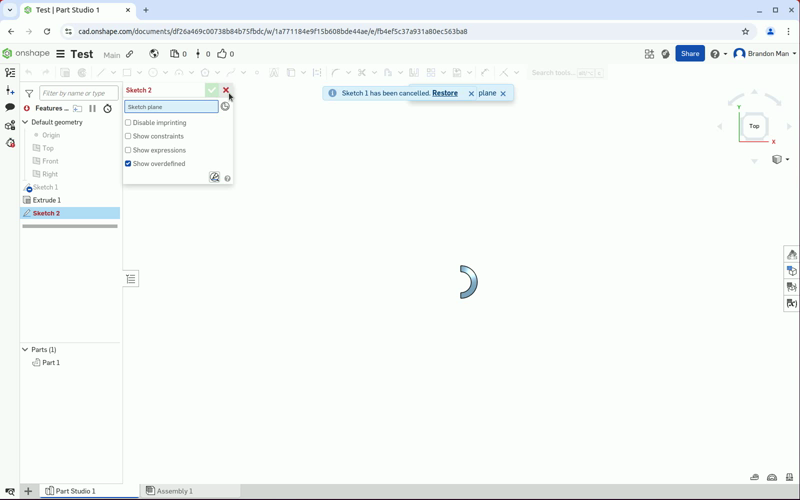
mouse_move(73, 150)
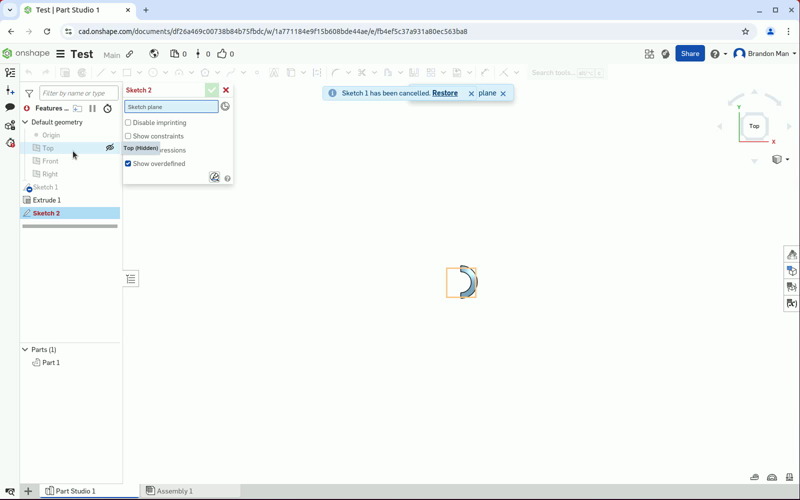
click(73, 150)
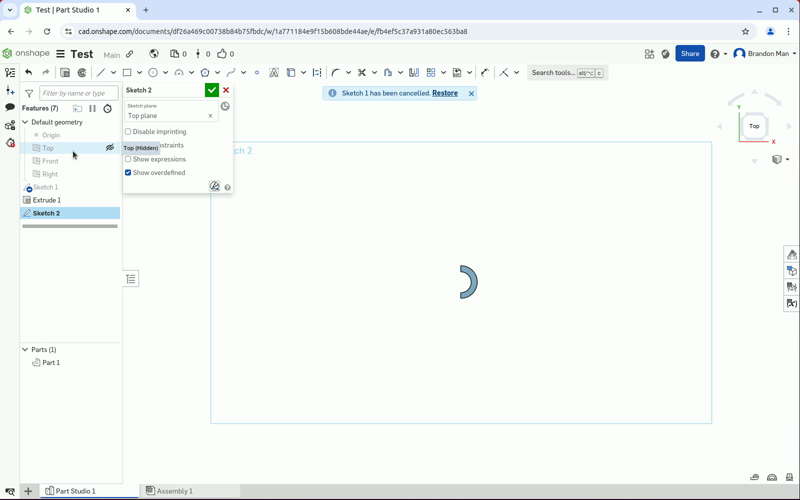
mouse_move(73, 352)
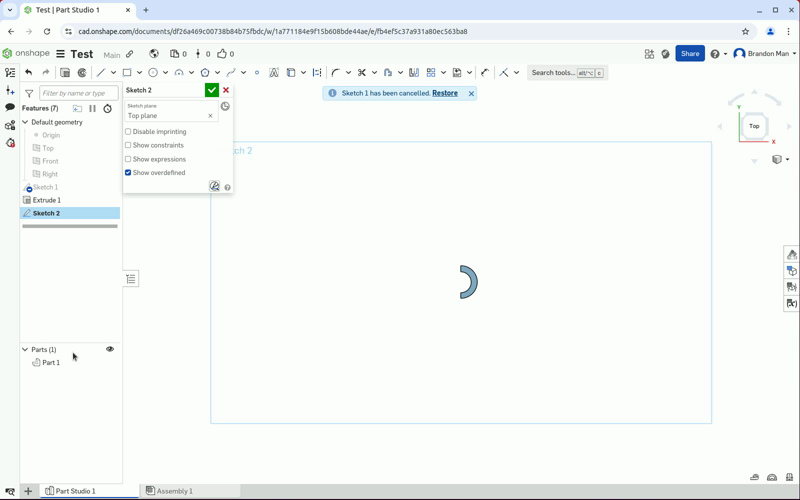
key(y)
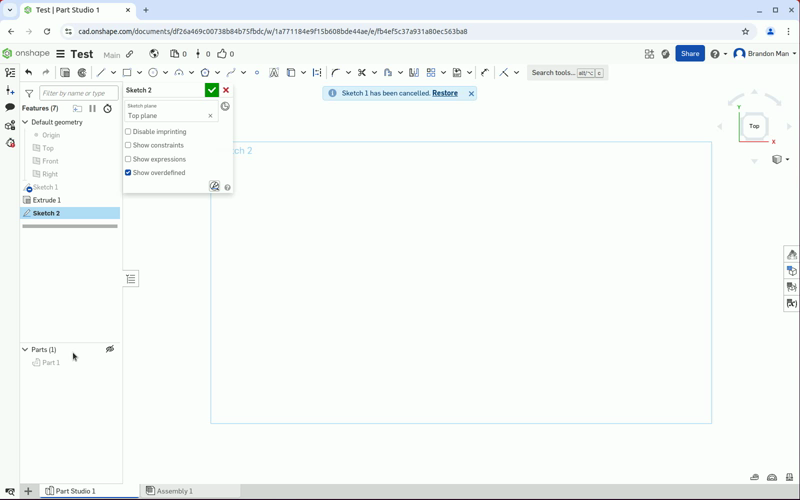
key(a)
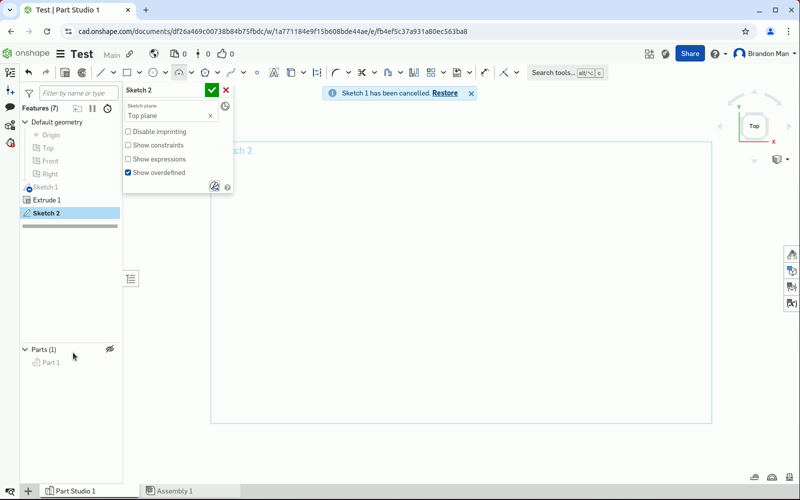
key_down(shift)
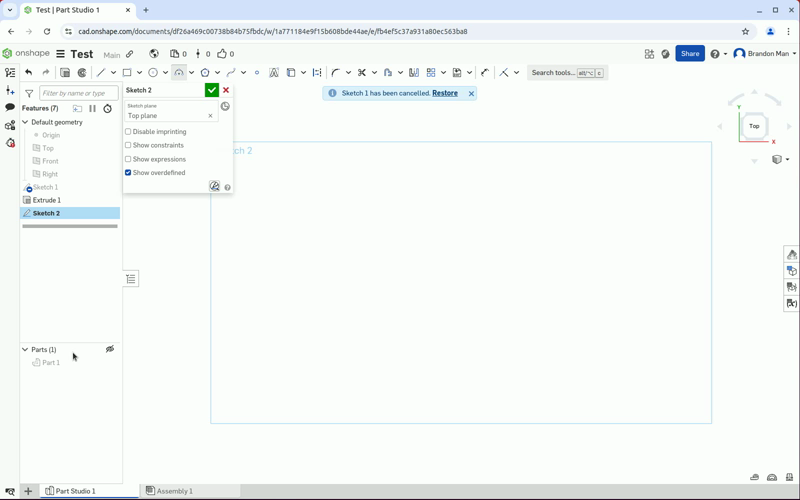
mouse_move(460, 298)
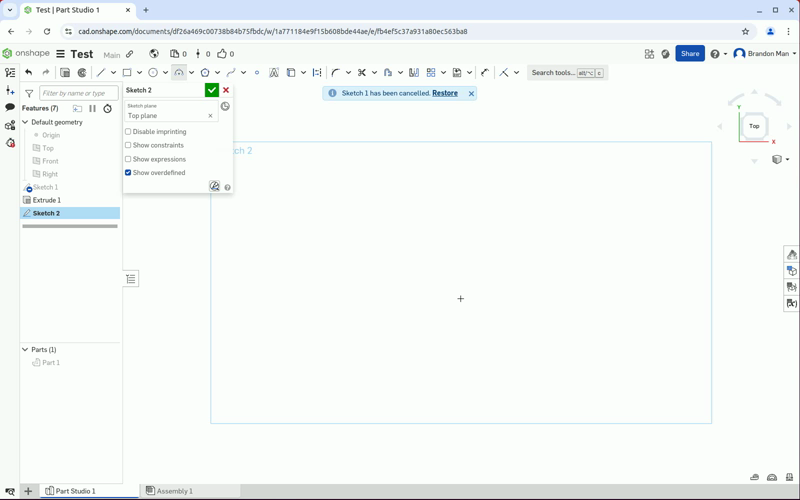
click(460, 298)
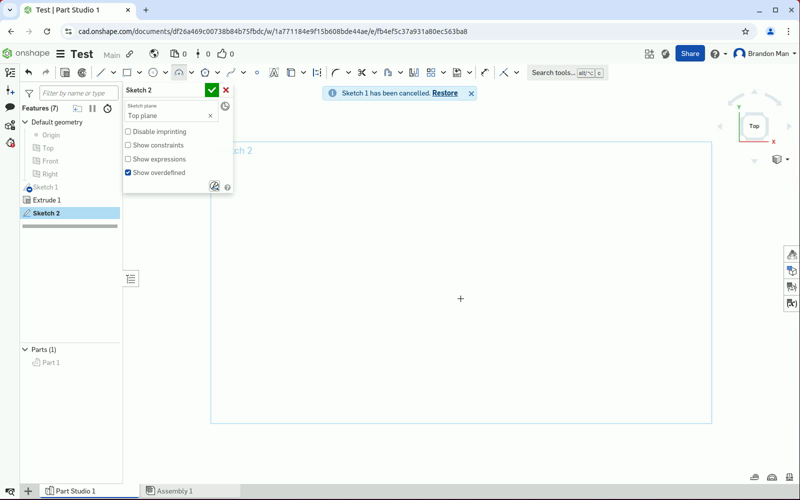
key_up(shift)
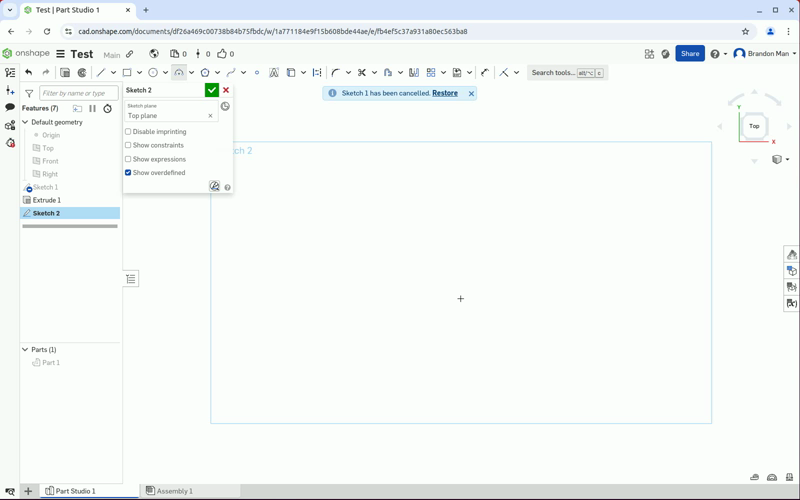
key_down(shift)
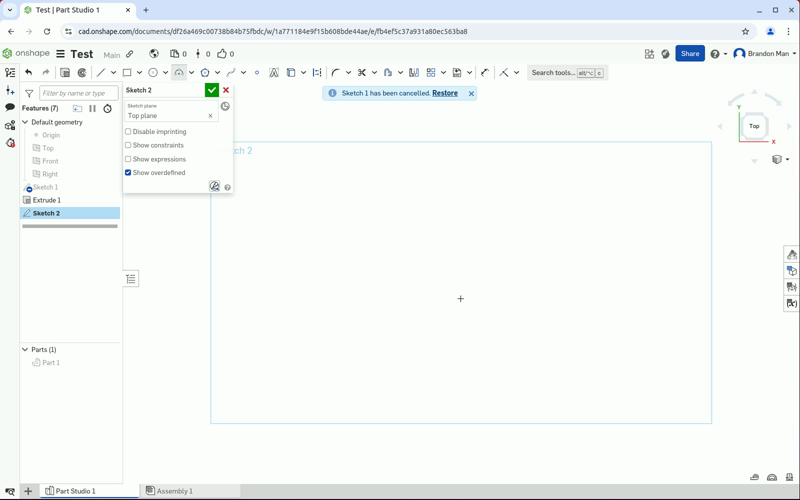
mouse_move(460, 265)
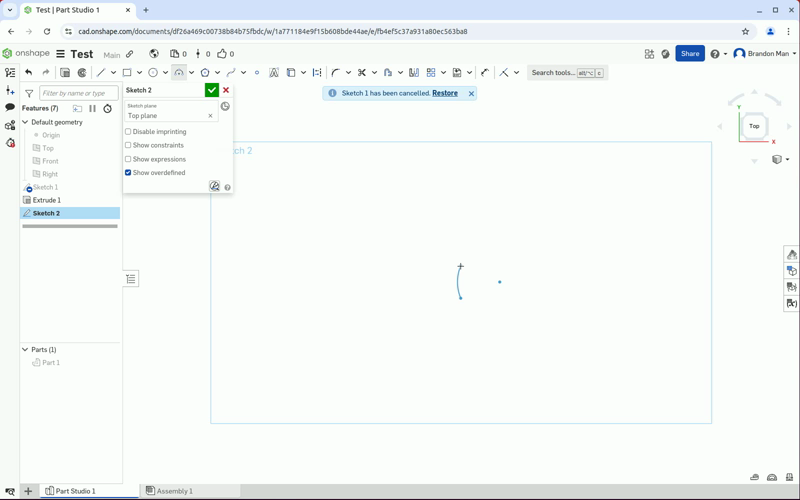
click(460, 265)
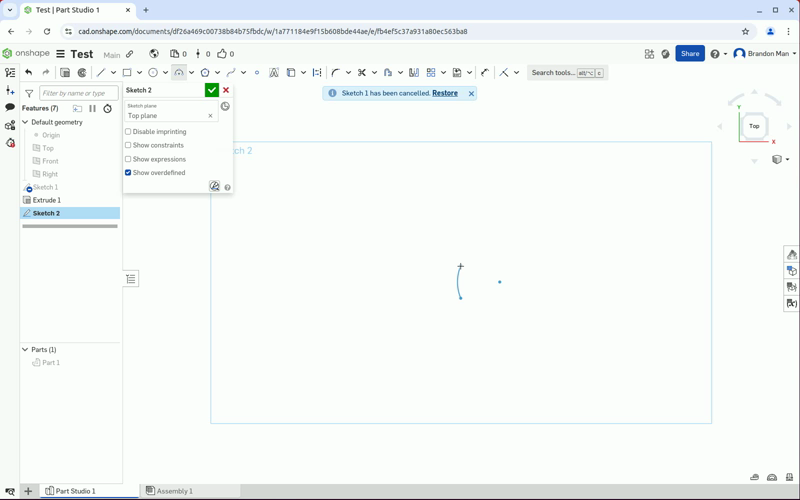
mouse_move(477, 282)
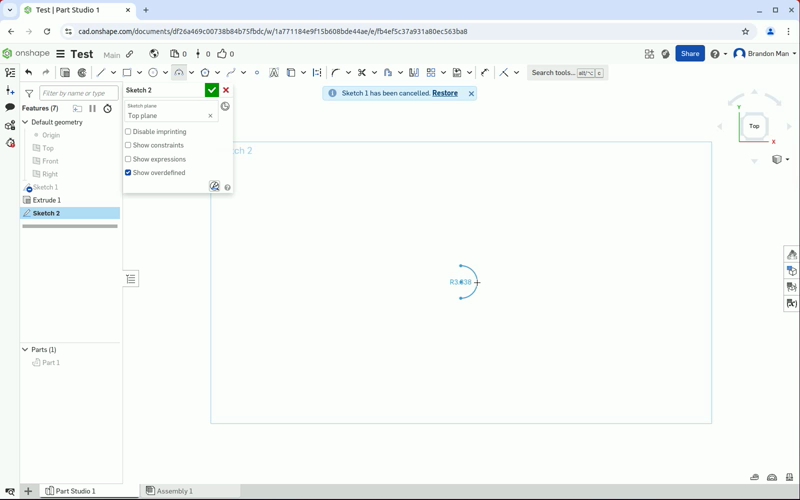
click(477, 282)
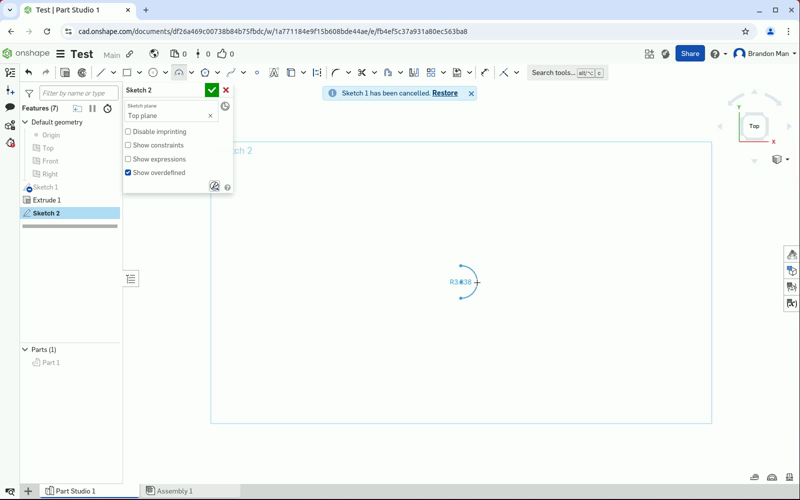
key_up(shift)
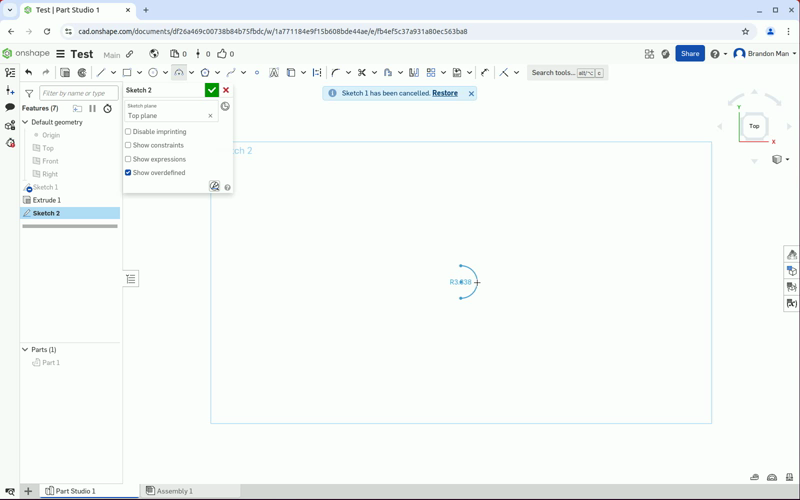
key(esc)
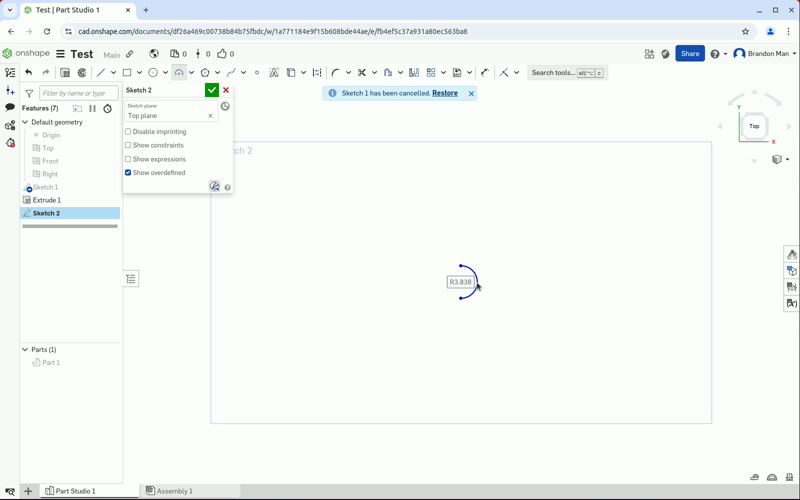
key(l)
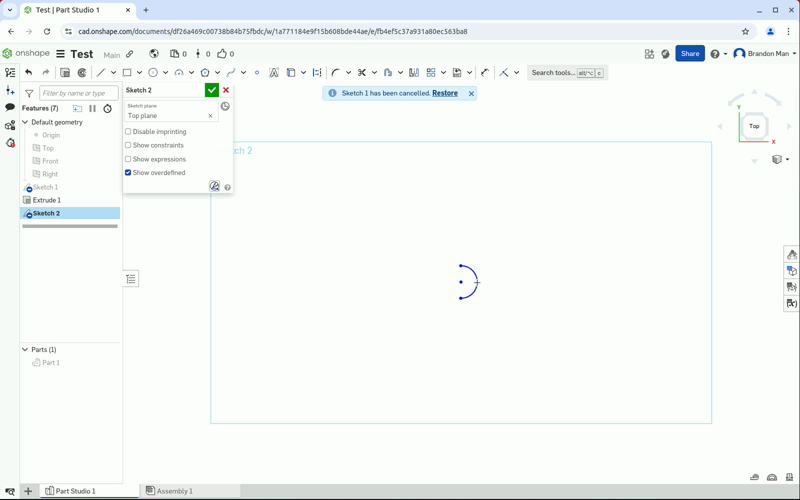
mouse_move(460, 265)
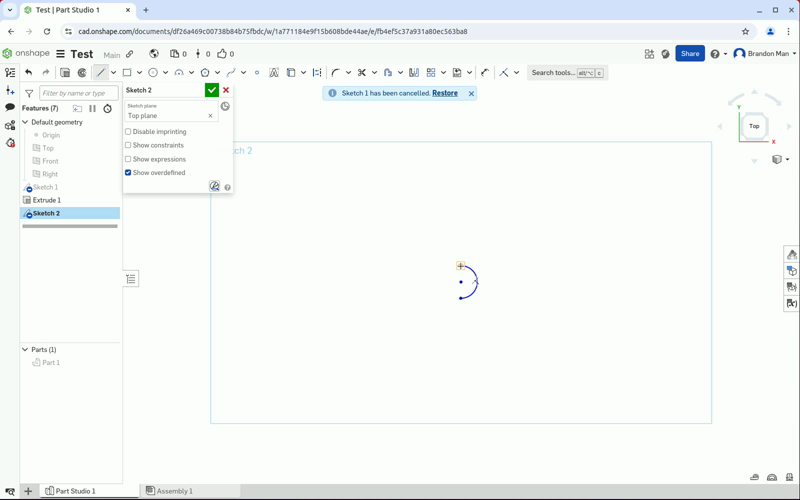
click(460, 265)
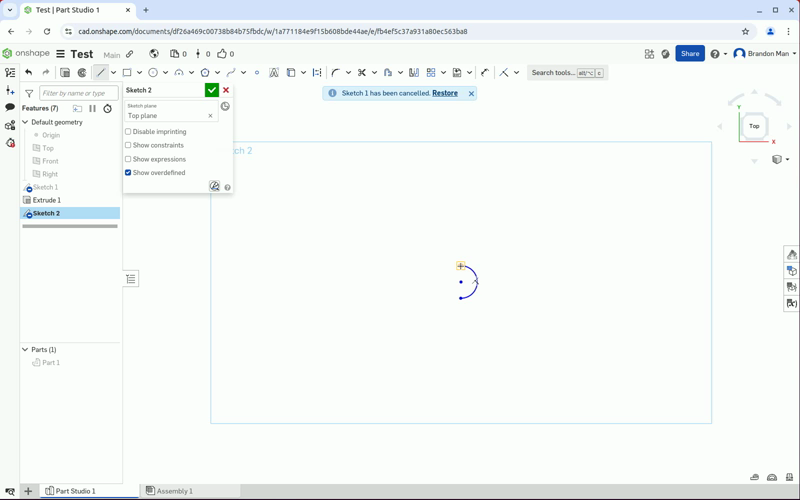
key_down(shift)
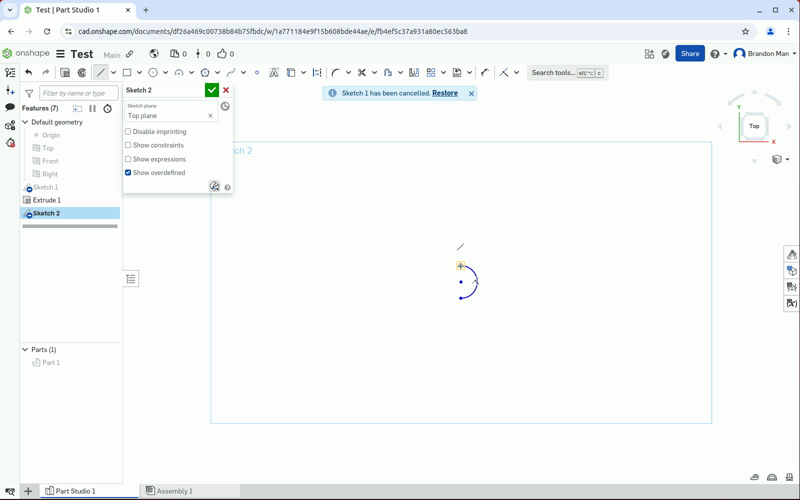
mouse_move(490, 265)
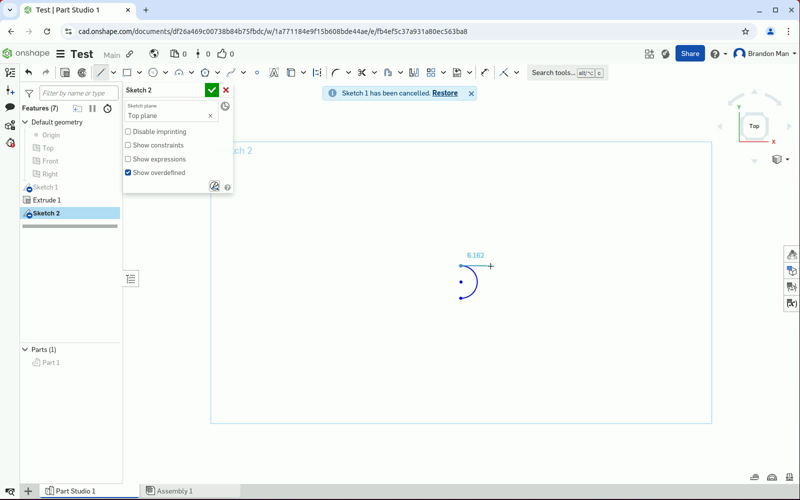
mouse_move(460, 271)
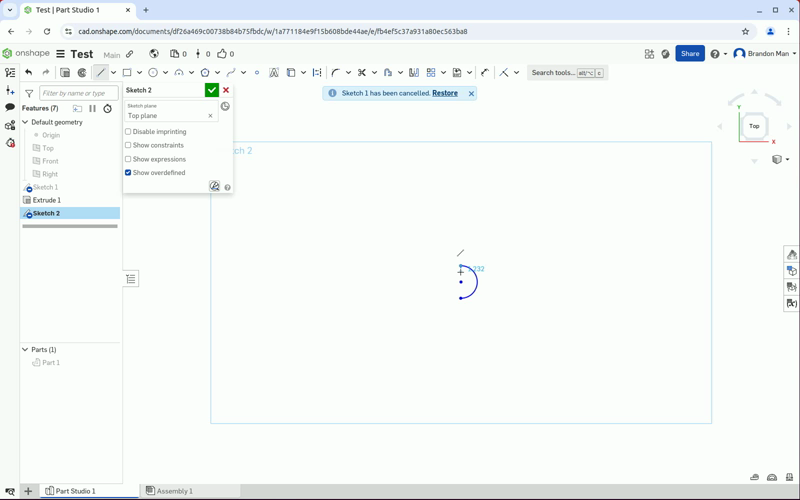
scroll(6)
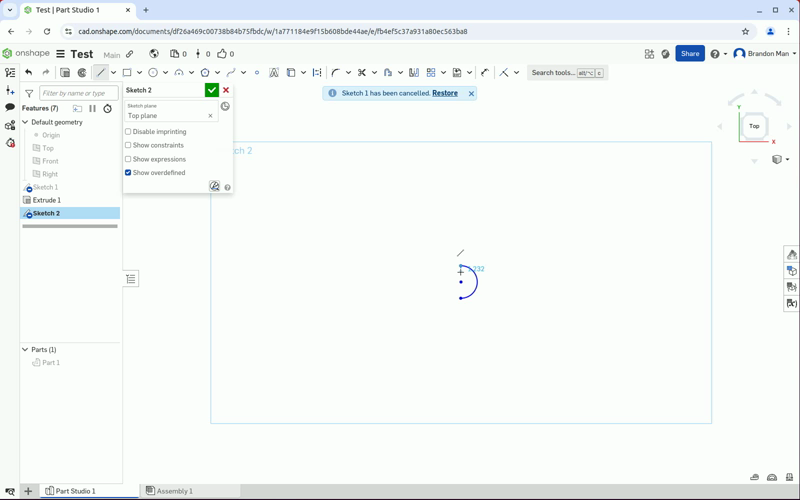
scroll(6)
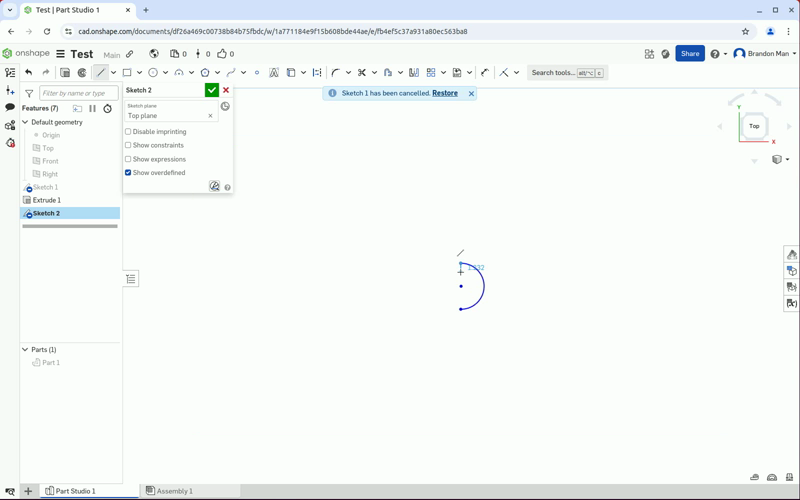
scroll(6)
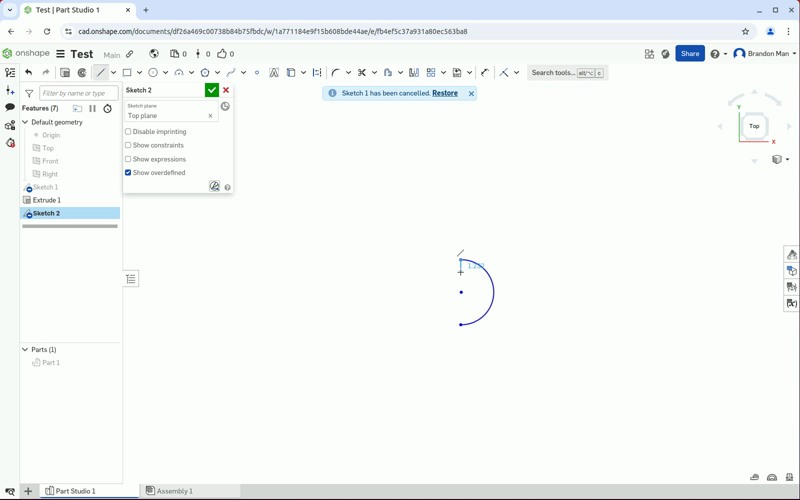
scroll(6)
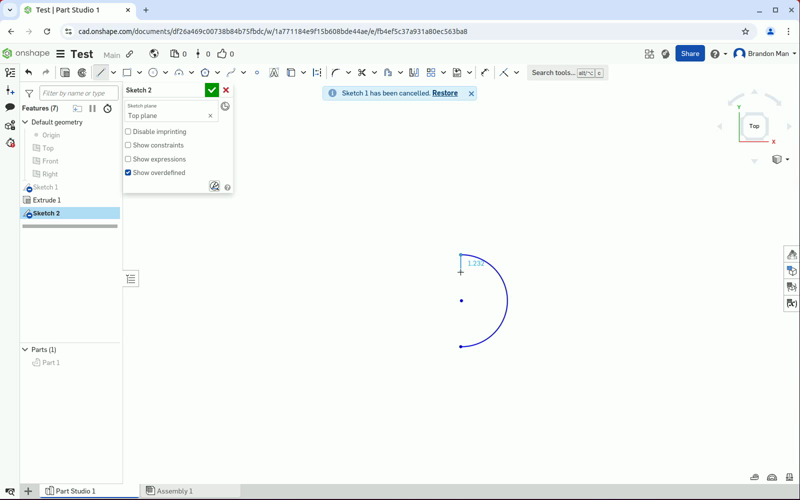
scroll(6)
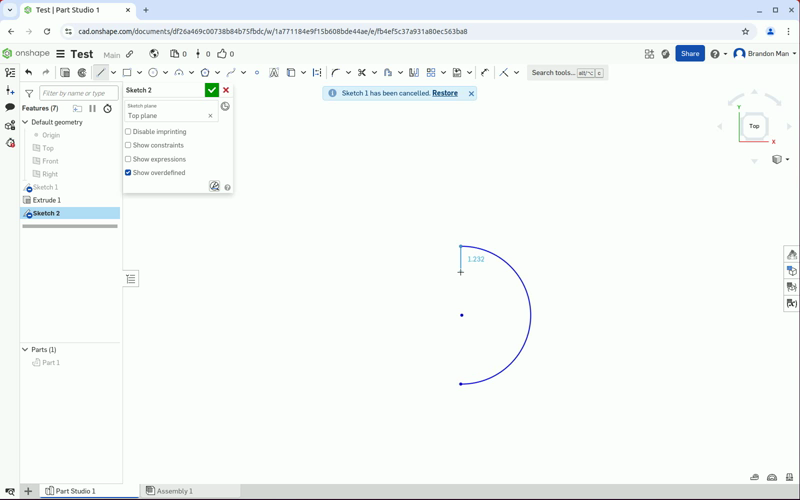
scroll(6)
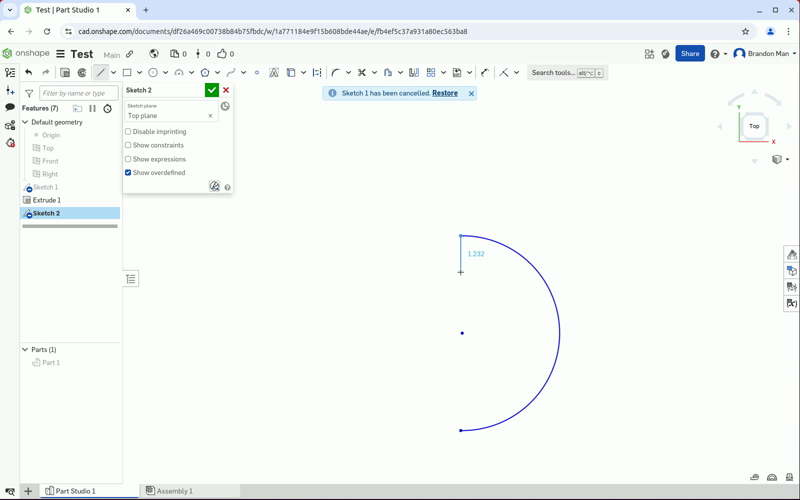
scroll(6)
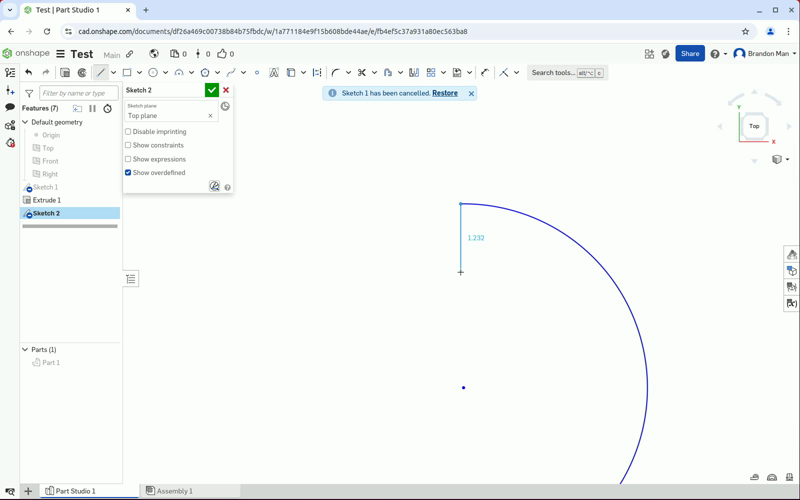
click(460, 271)
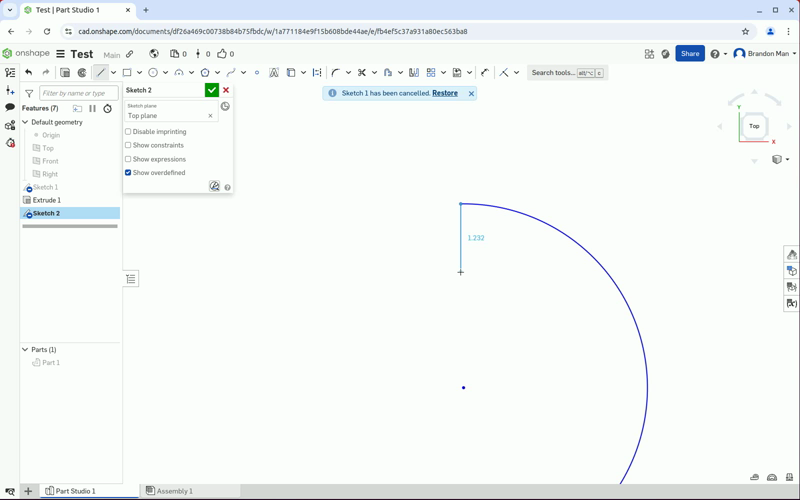
scroll(-6)
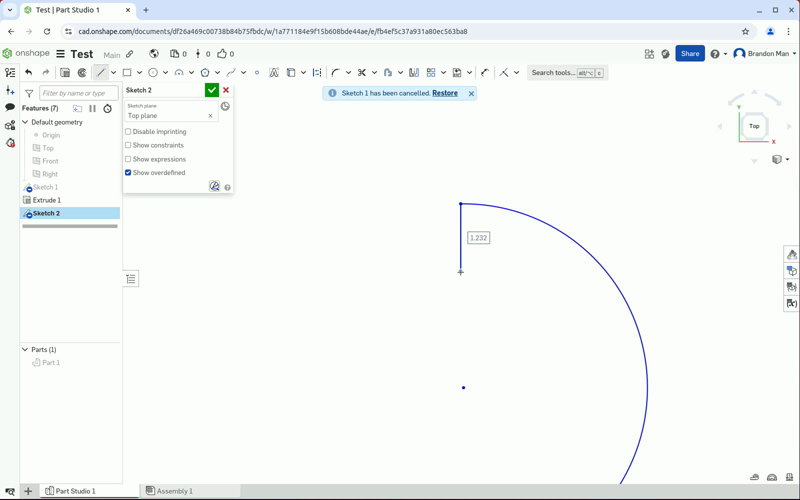
scroll(-6)
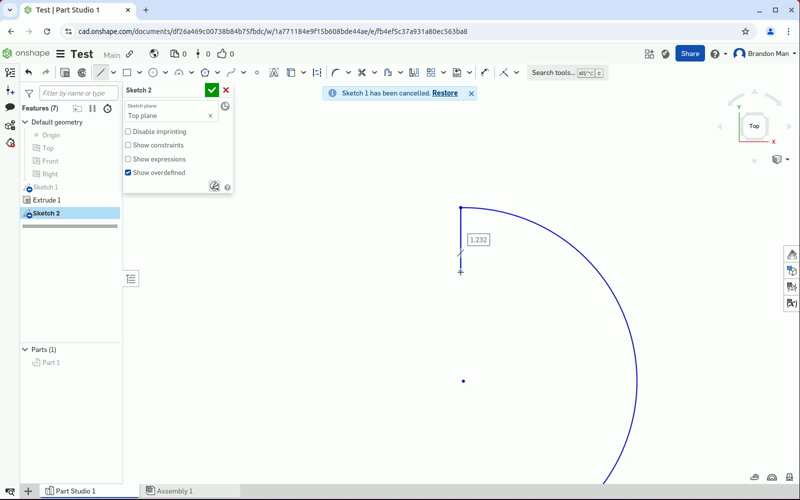
scroll(-6)
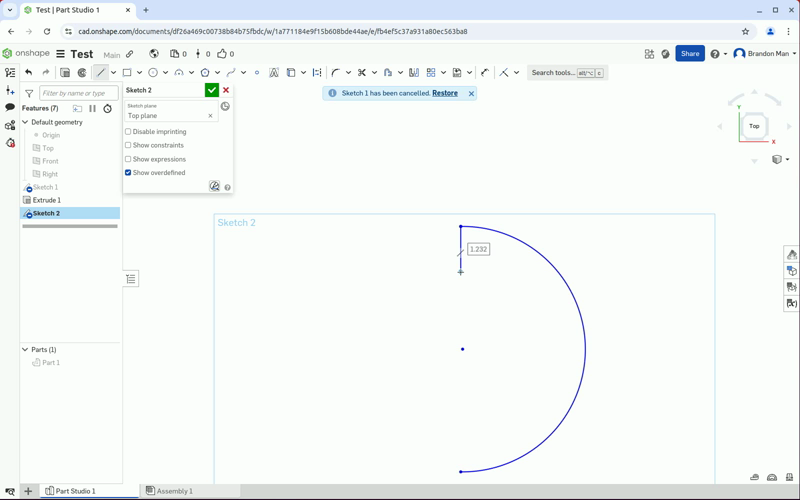
scroll(-6)
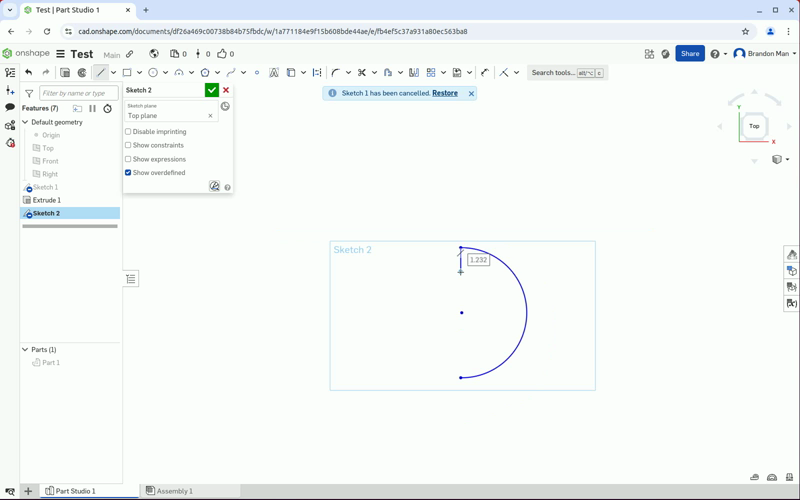
scroll(-6)
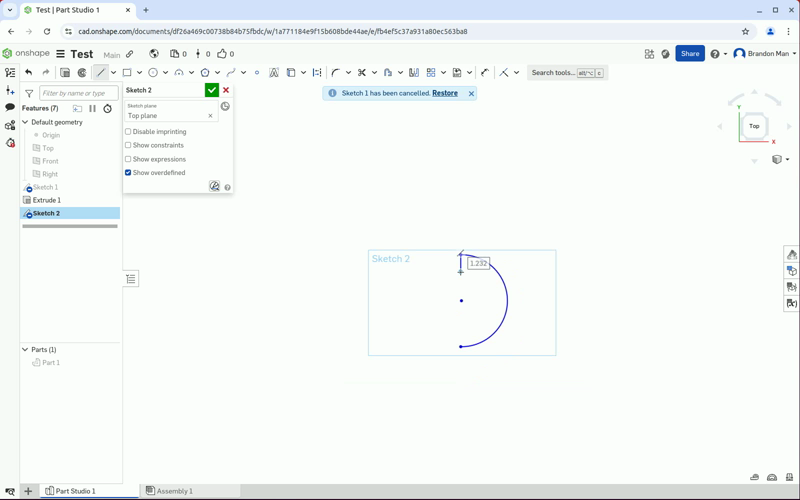
scroll(-6)
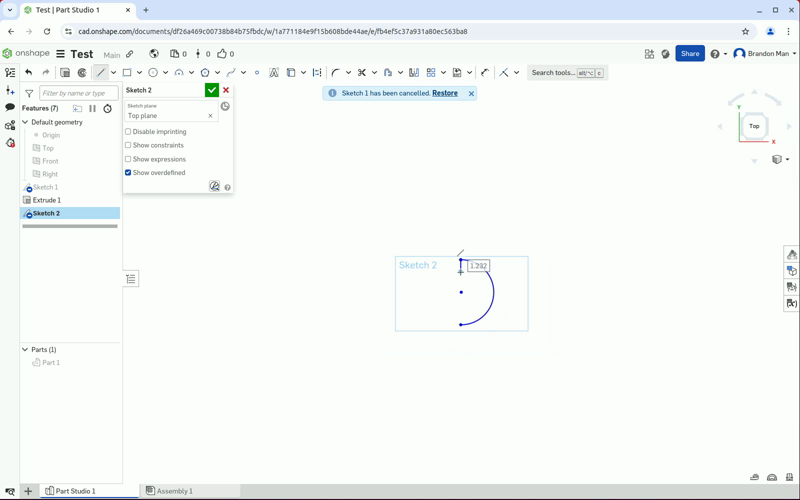
scroll(-6)
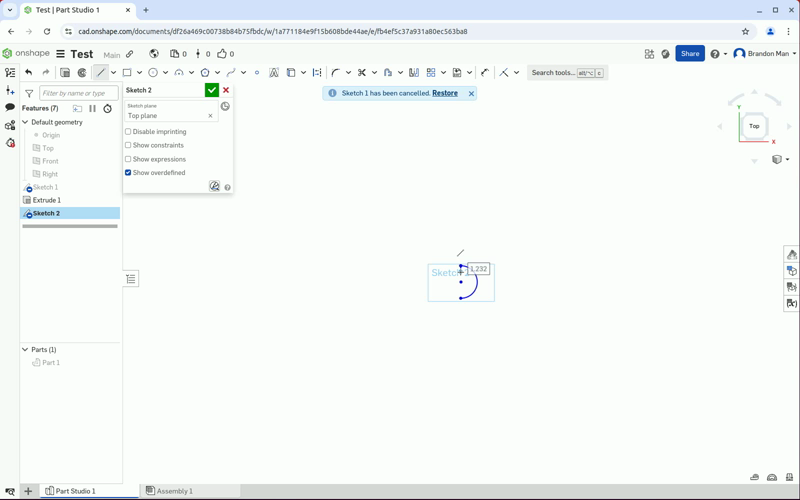
key_up(shift)
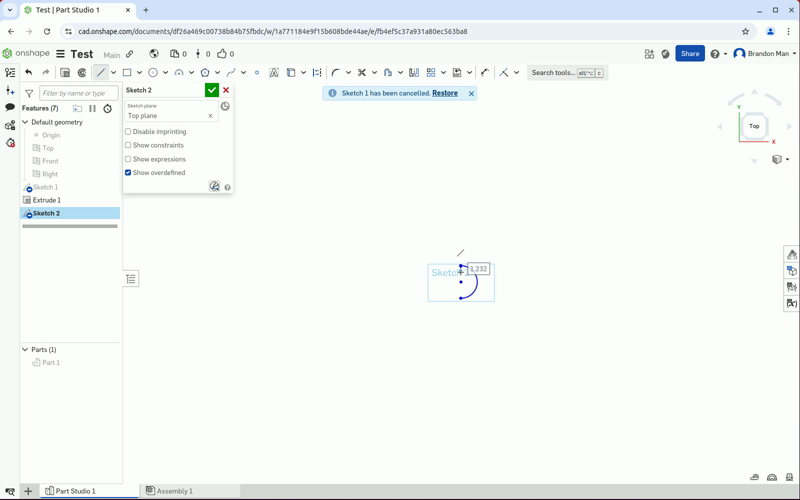
key(esc)
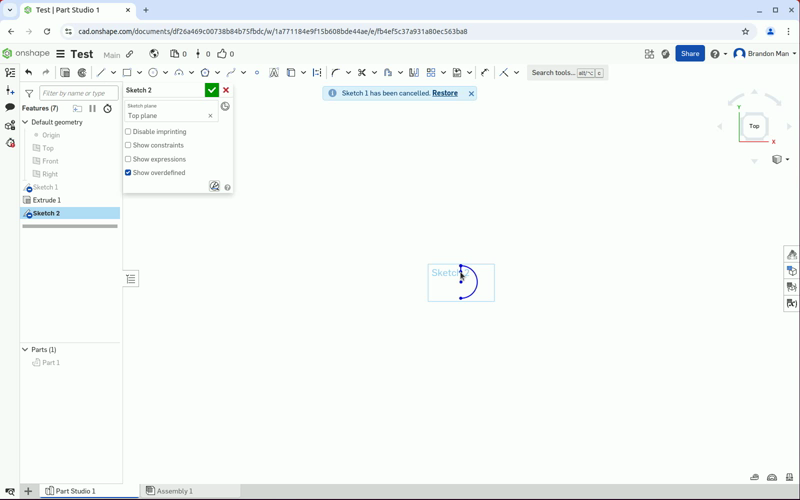
key(a)
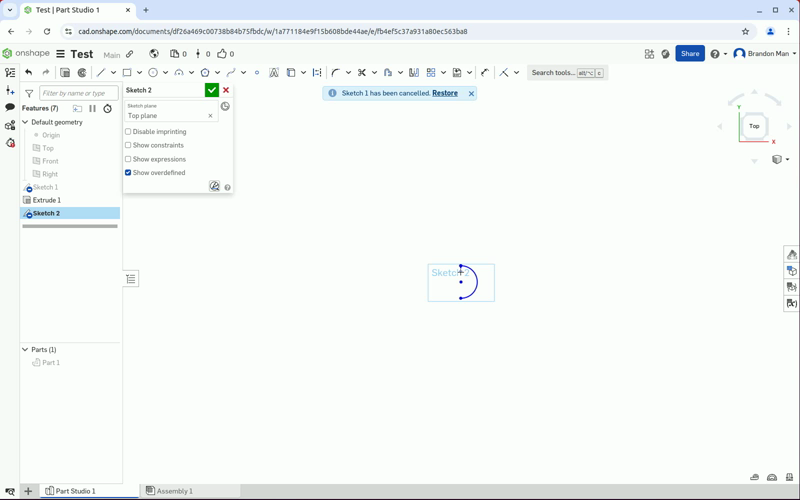
mouse_move(460, 271)
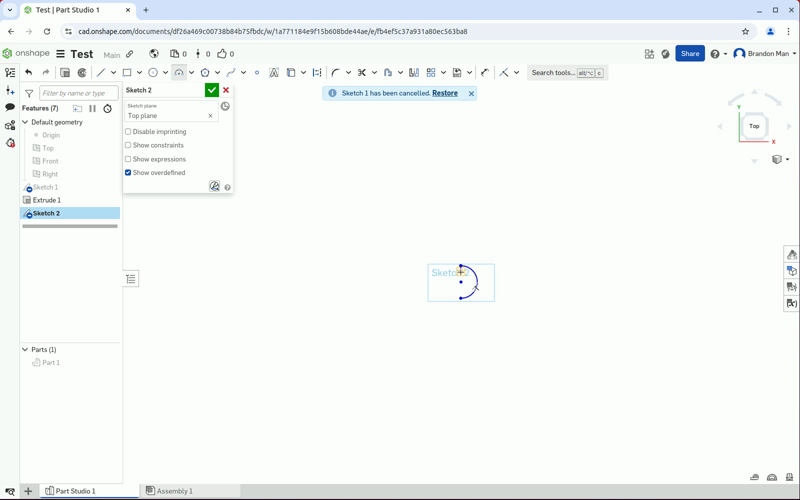
click(460, 271)
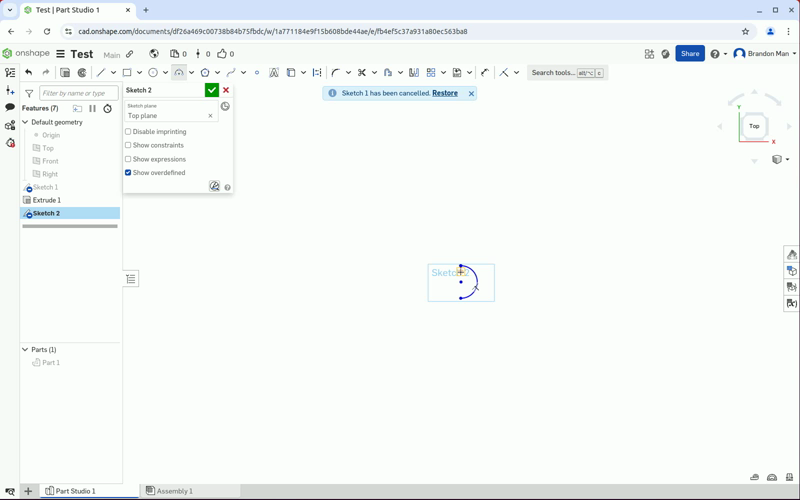
key_down(shift)
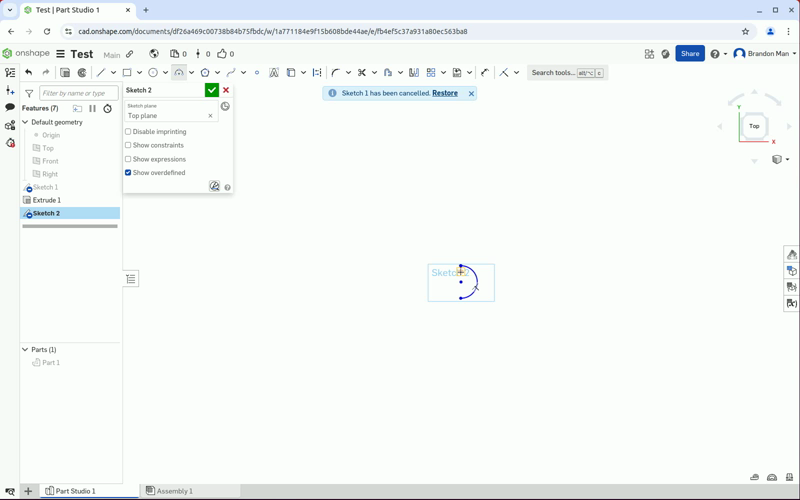
mouse_move(460, 292)
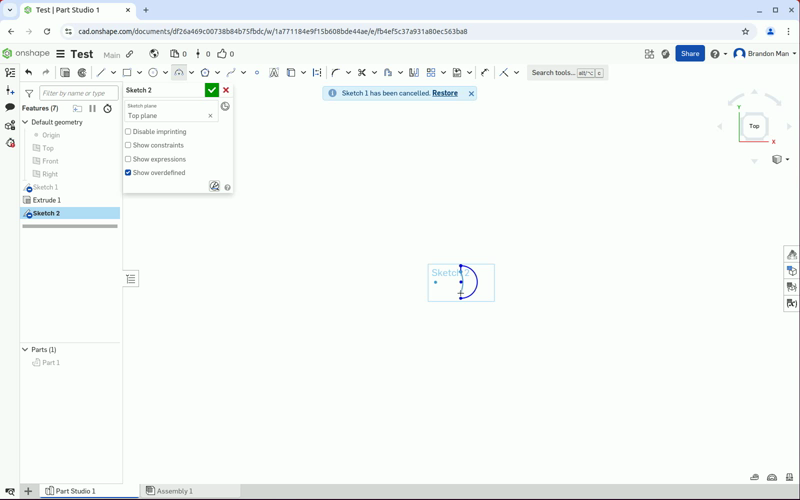
click(460, 292)
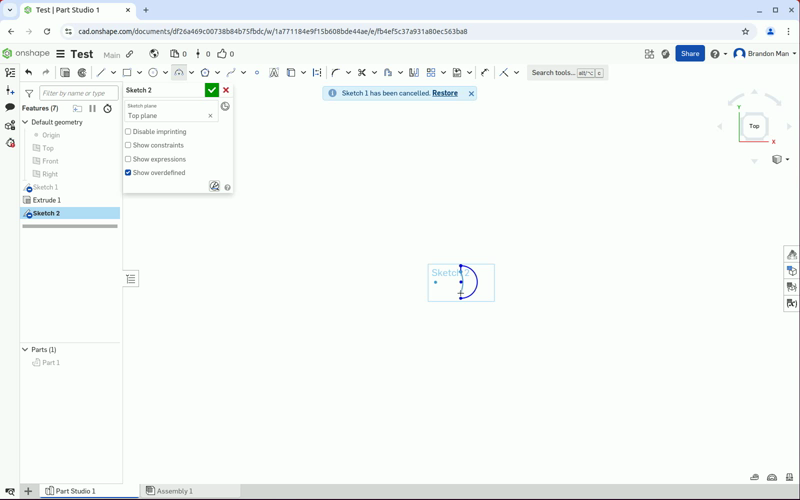
mouse_move(471, 282)
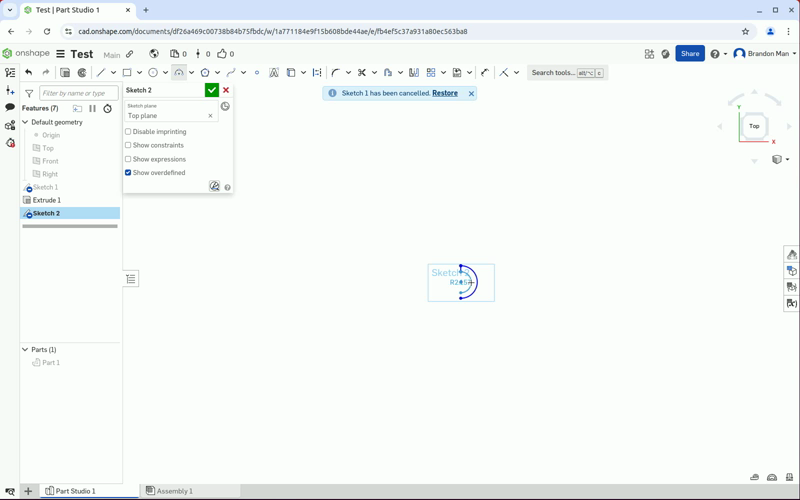
click(471, 282)
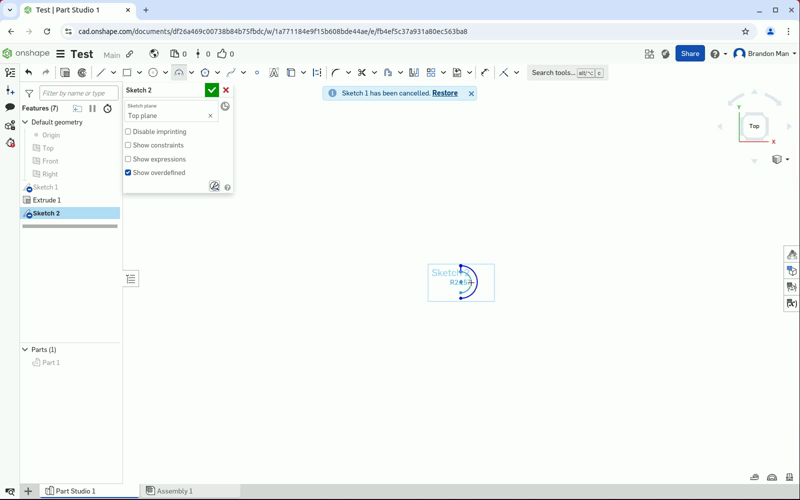
key_up(shift)
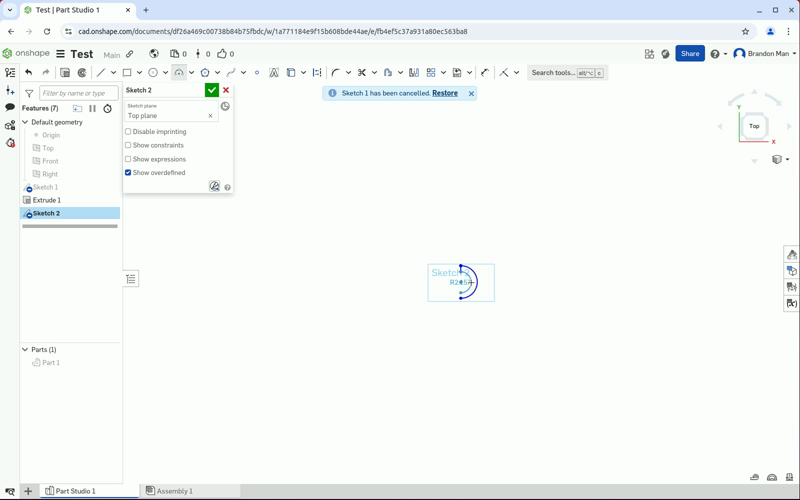
key(esc)
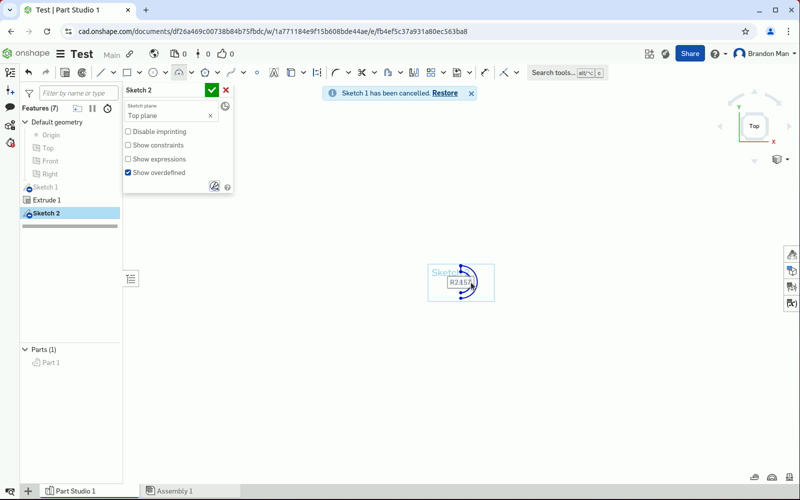
key(l)
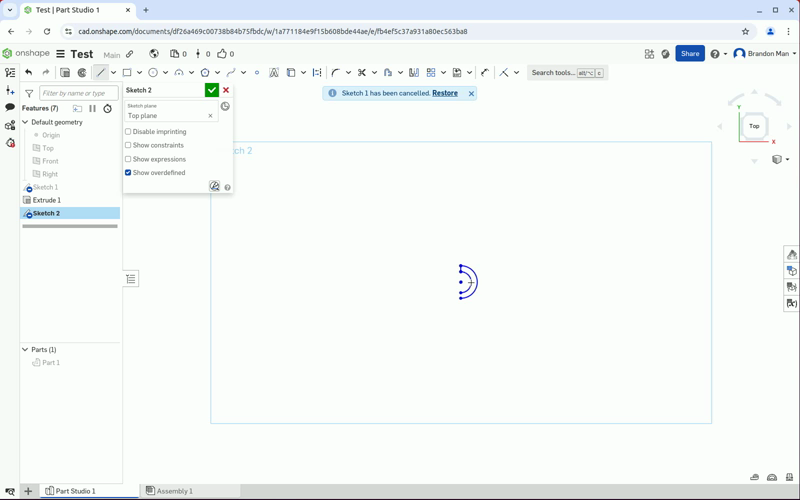
mouse_move(460, 292)
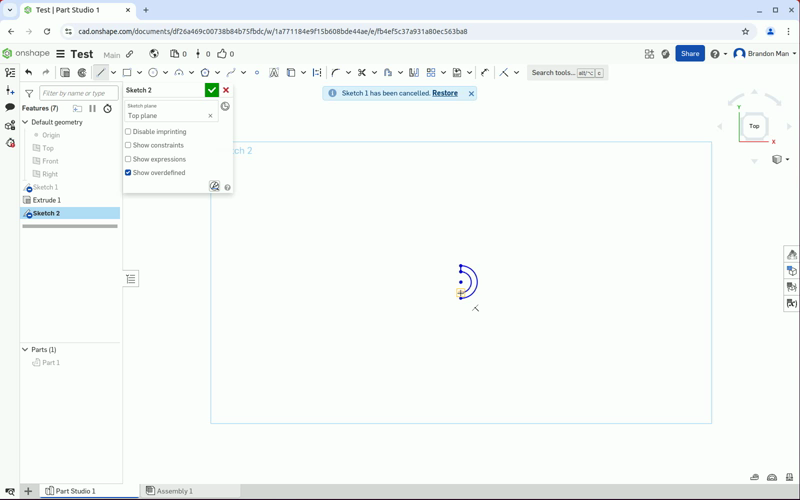
click(460, 292)
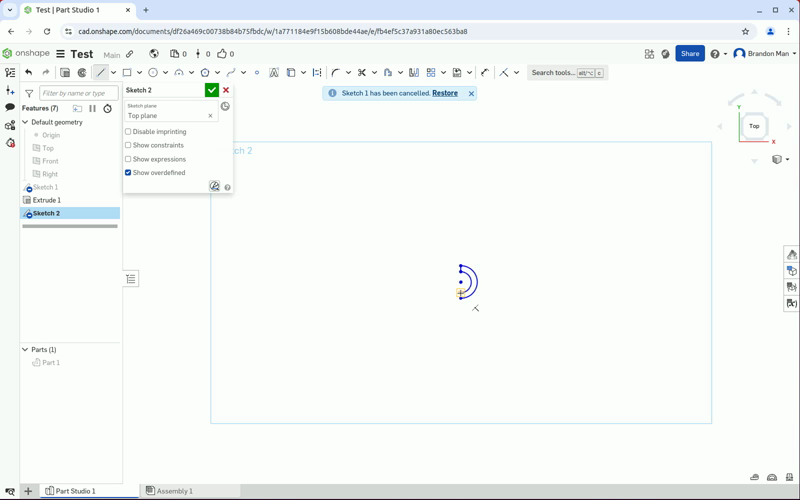
mouse_move(490, 292)
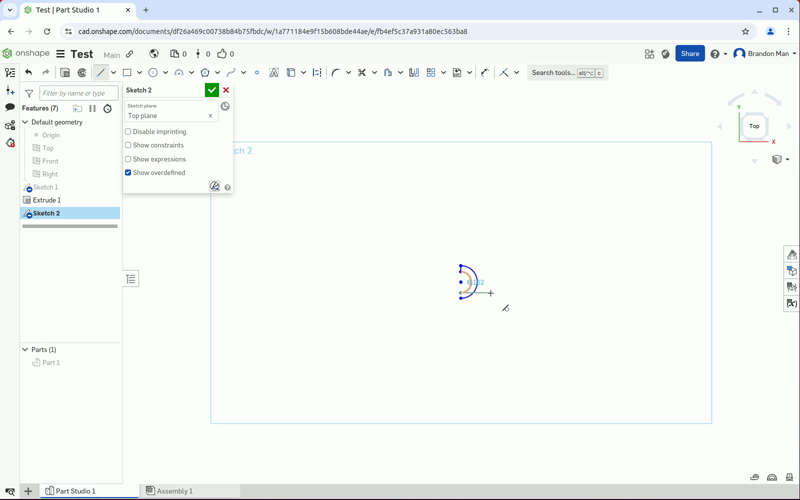
key_down(shift)
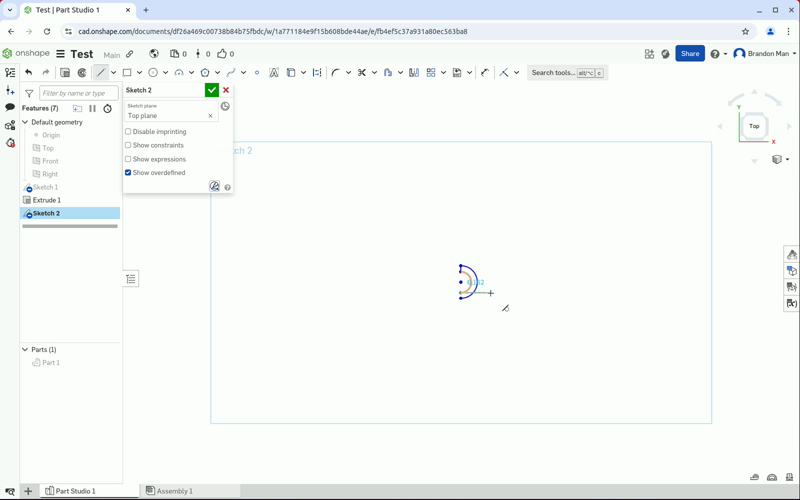
mouse_move(460, 298)
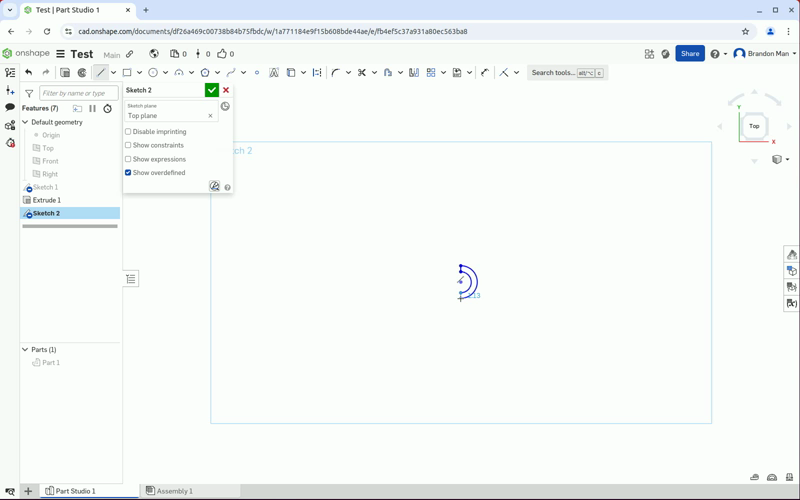
scroll(6)
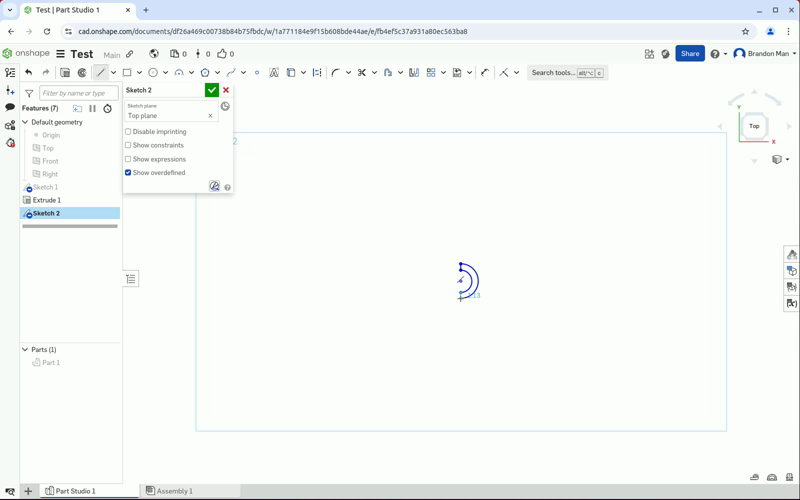
scroll(6)
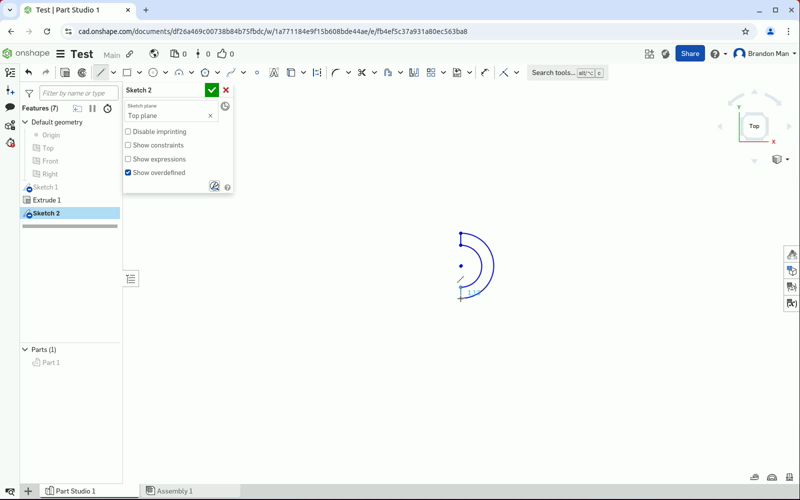
scroll(6)
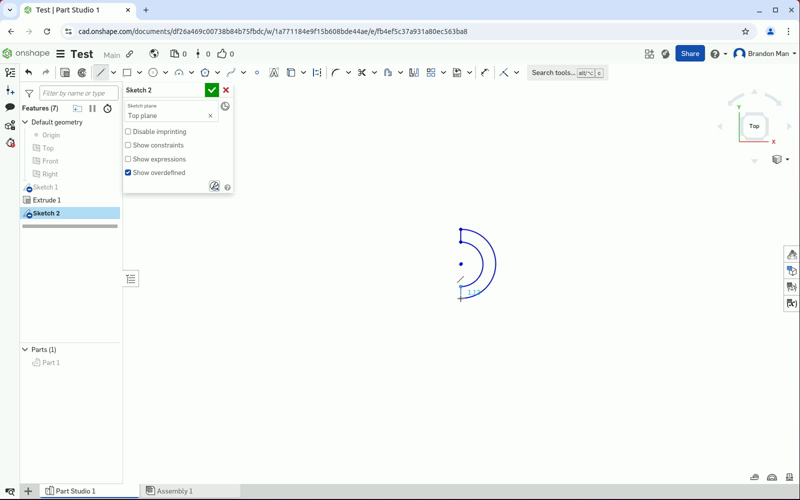
scroll(6)
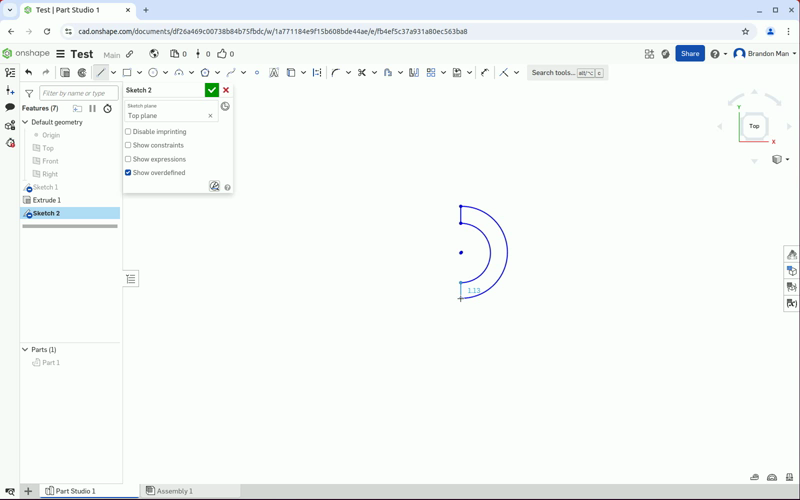
scroll(6)
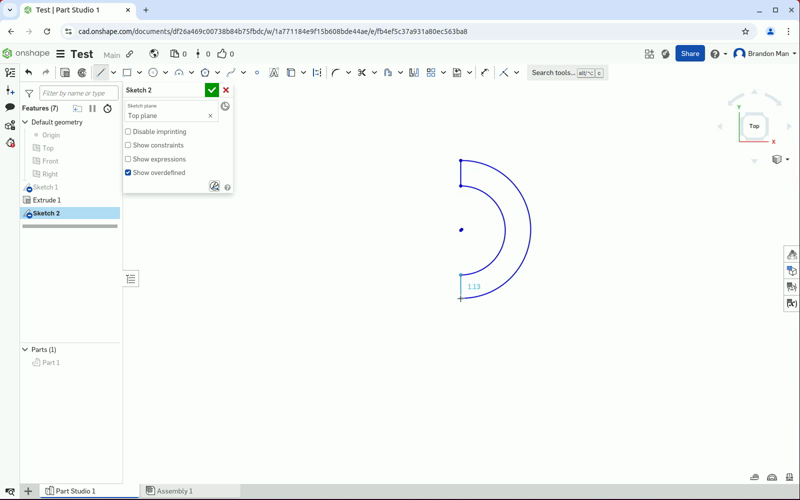
scroll(6)
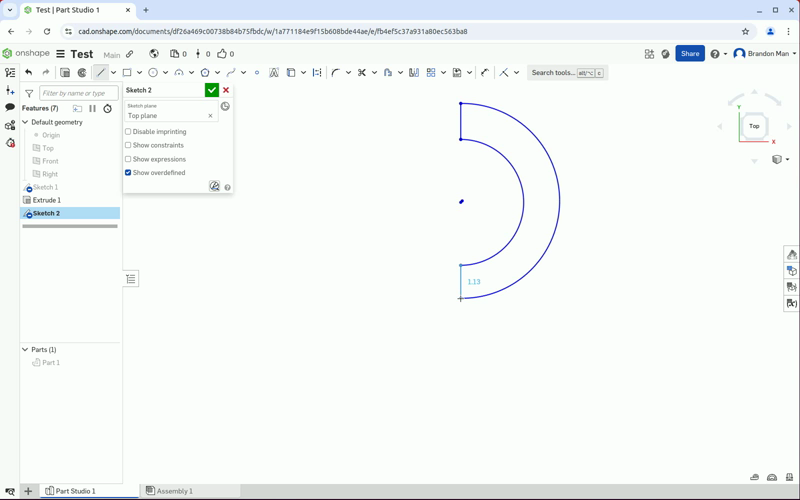
scroll(6)
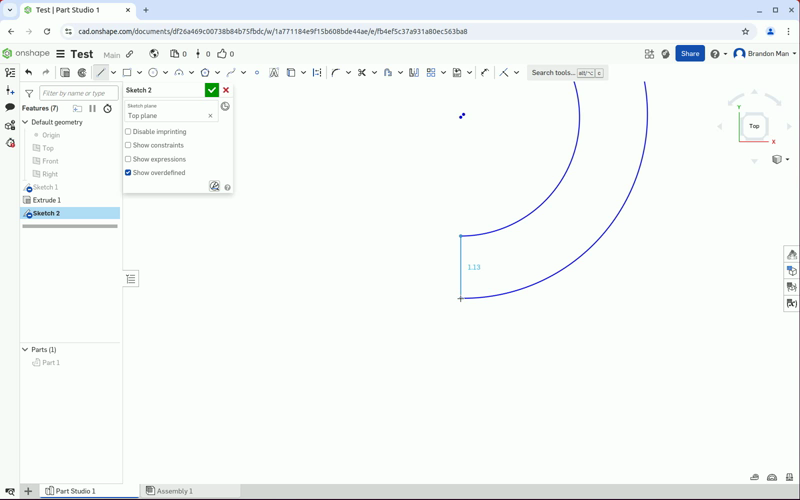
key_up(shift)
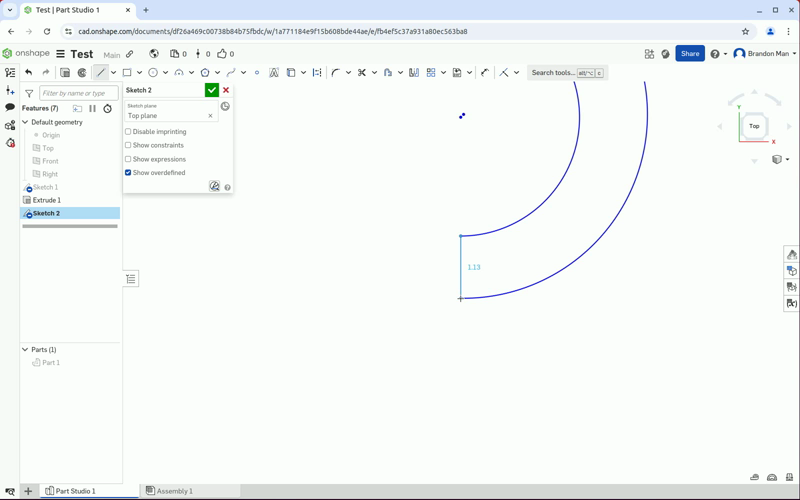
click(460, 298)
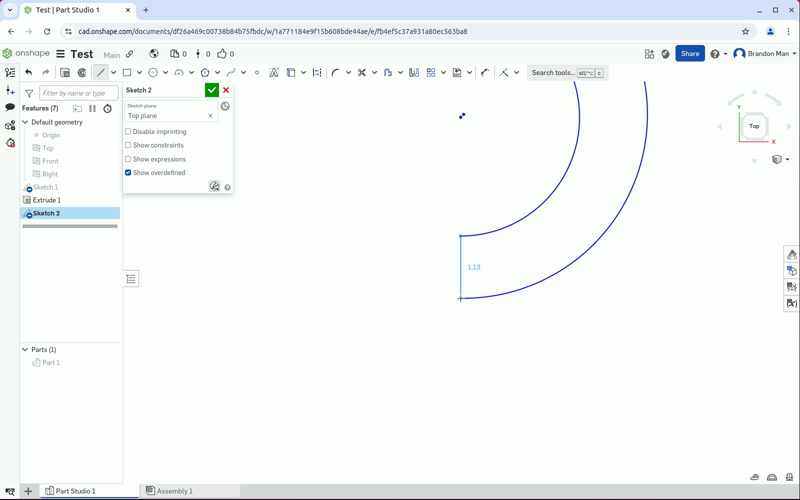
scroll(-6)
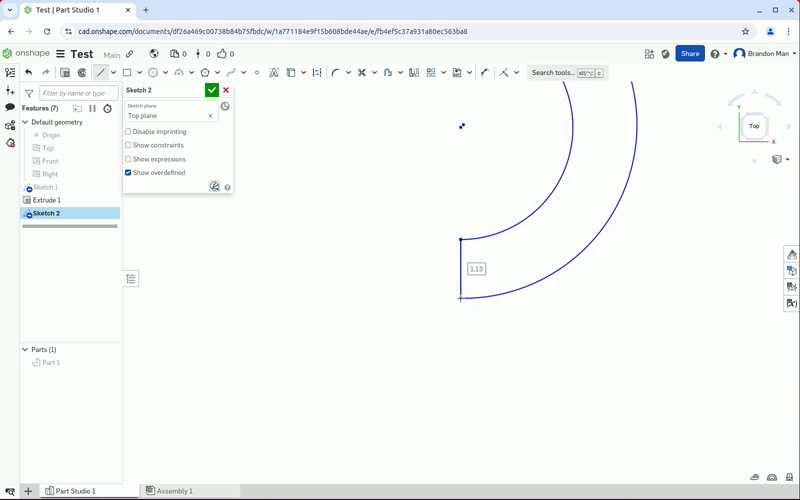
scroll(-6)
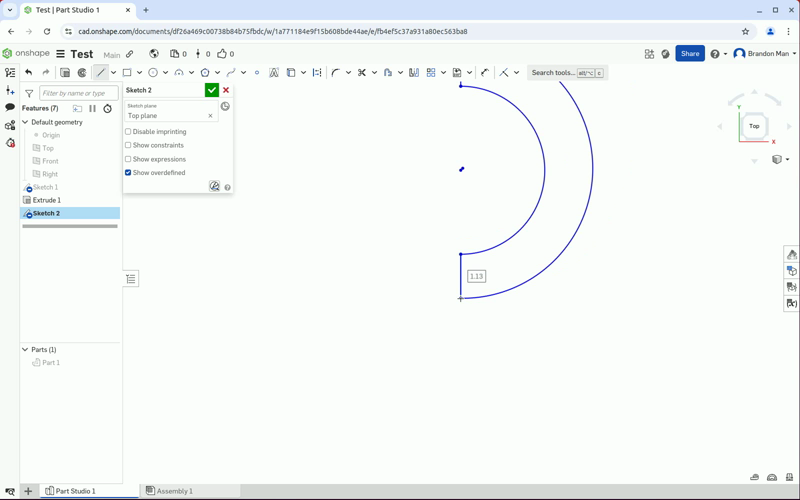
scroll(-6)
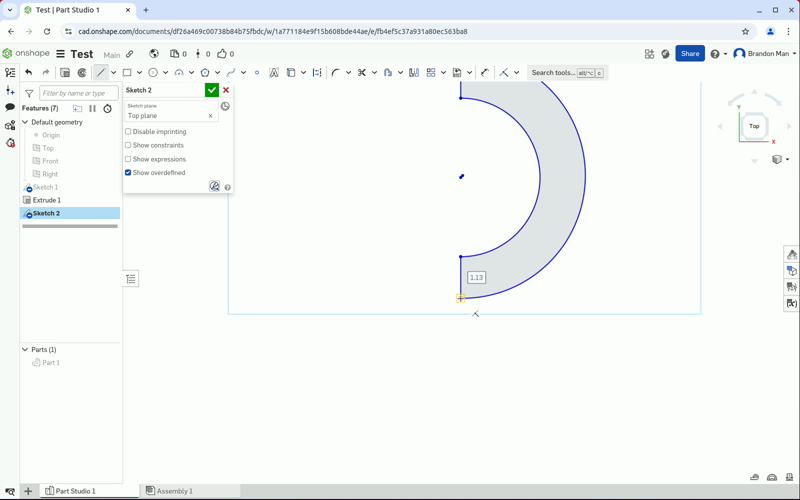
scroll(-6)
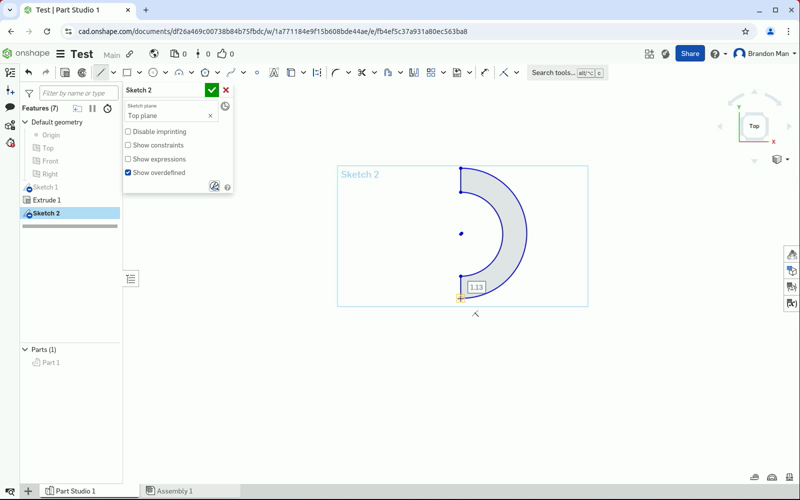
scroll(-6)
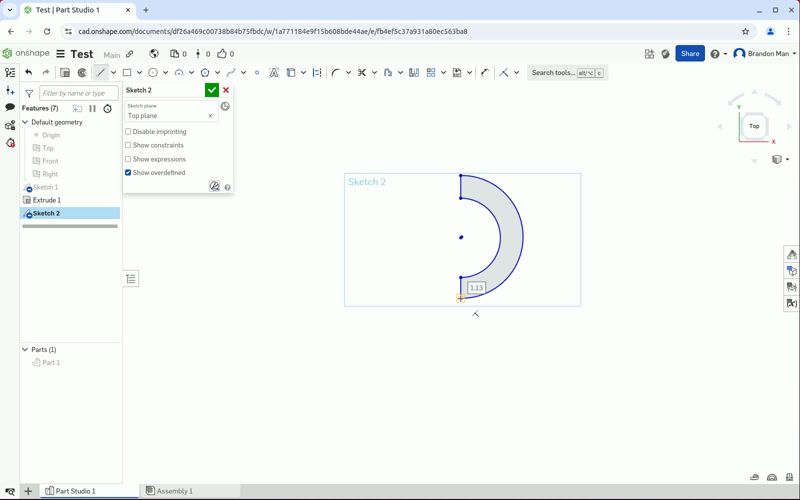
scroll(-6)
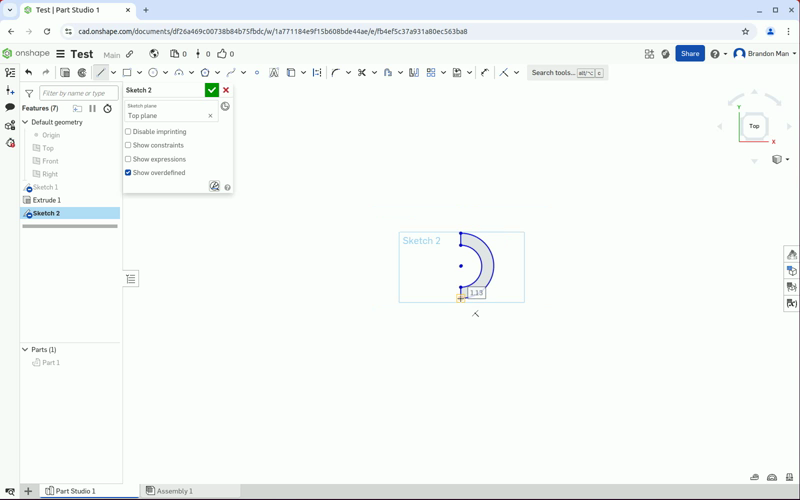
scroll(-6)
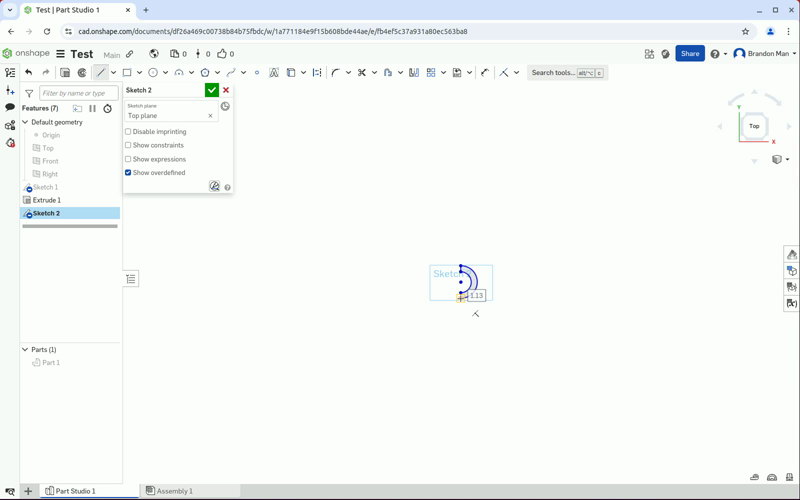
key(esc)
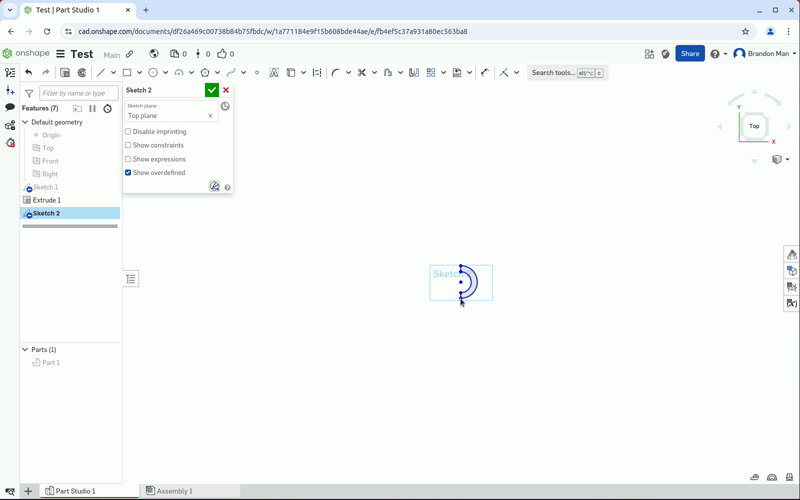
mouse_move(470, 288)
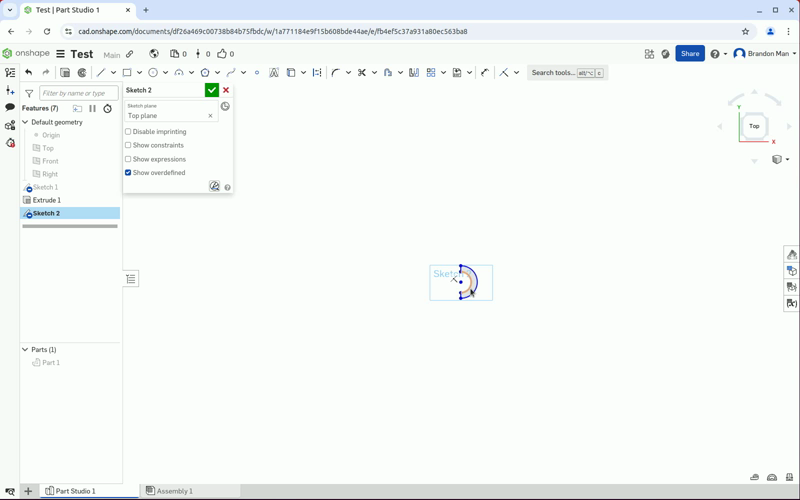
scroll(6)
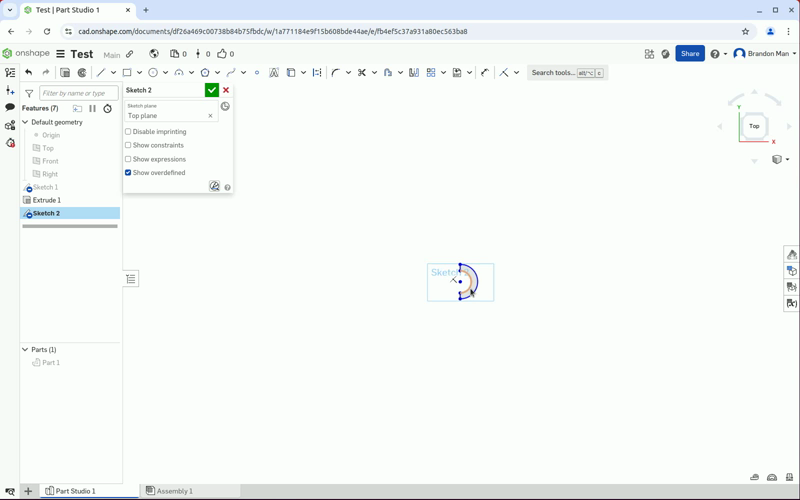
scroll(6)
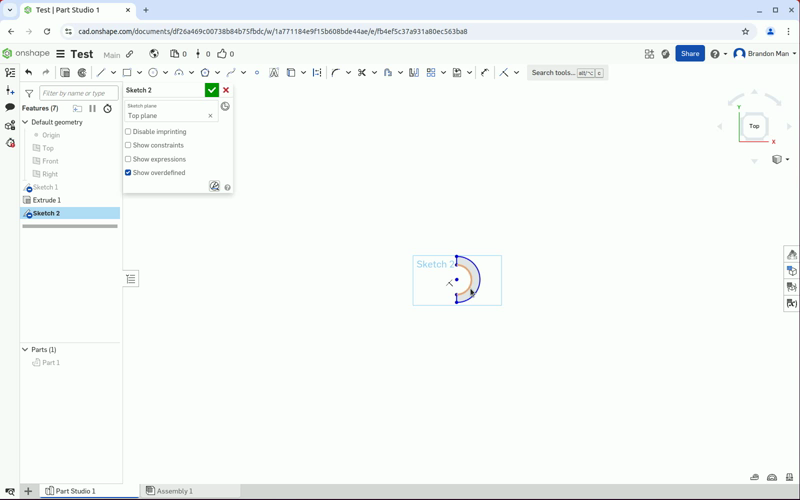
scroll(6)
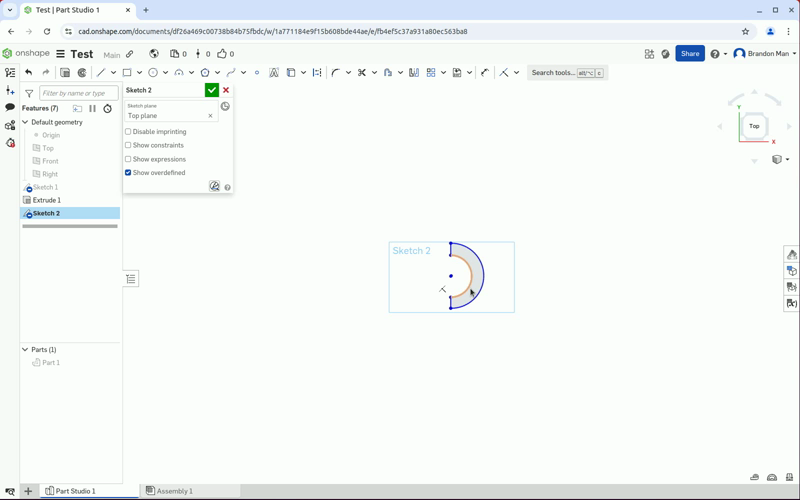
scroll(6)
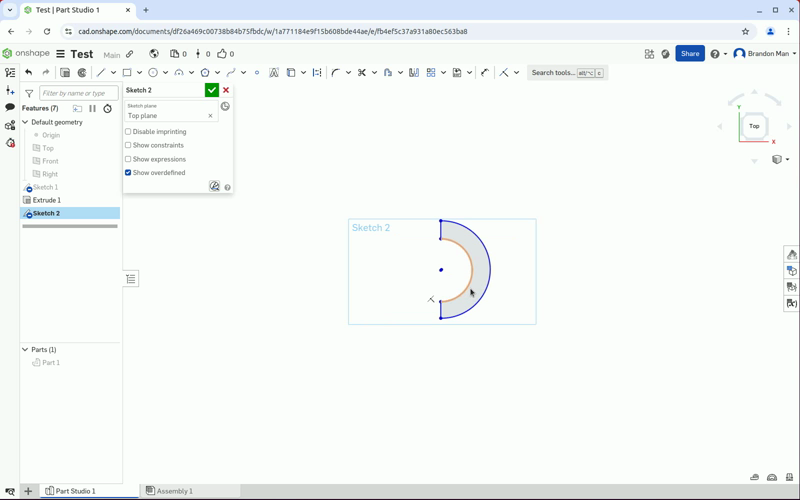
scroll(6)
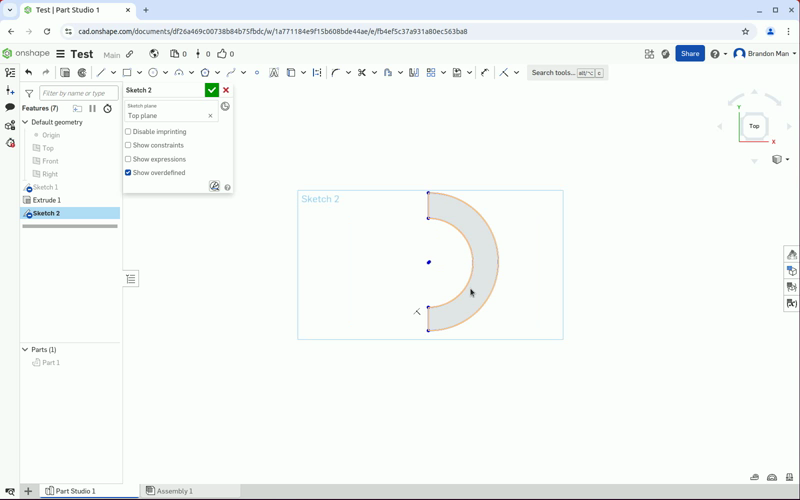
scroll(6)
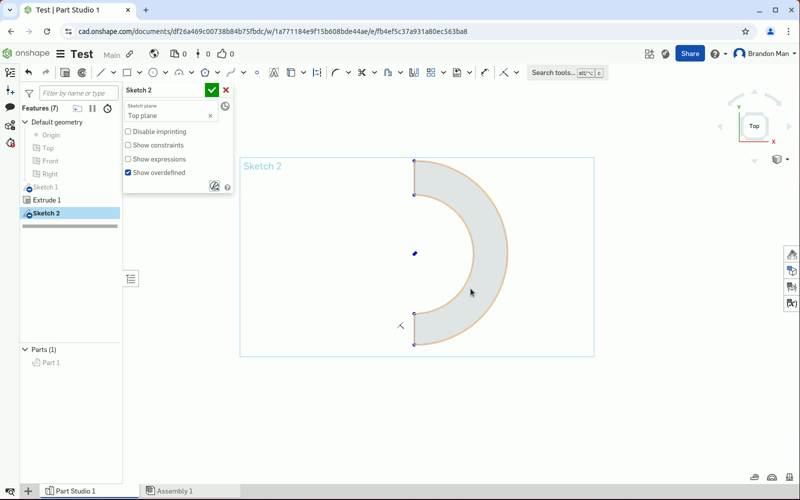
scroll(6)
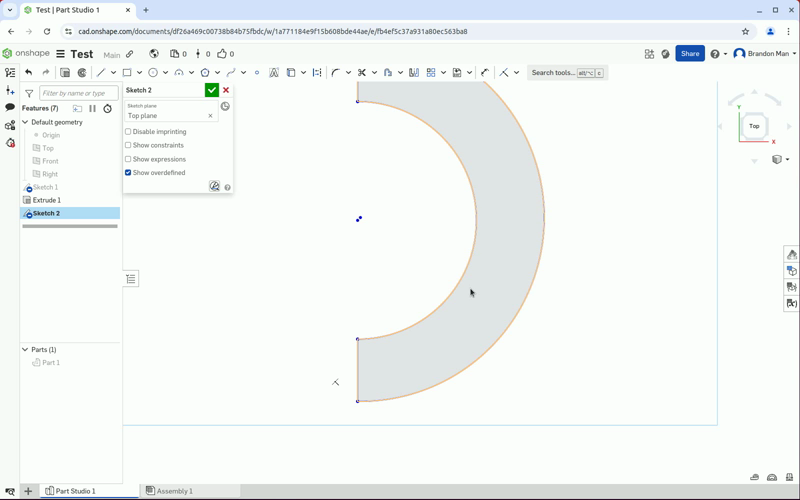
click(470, 288)
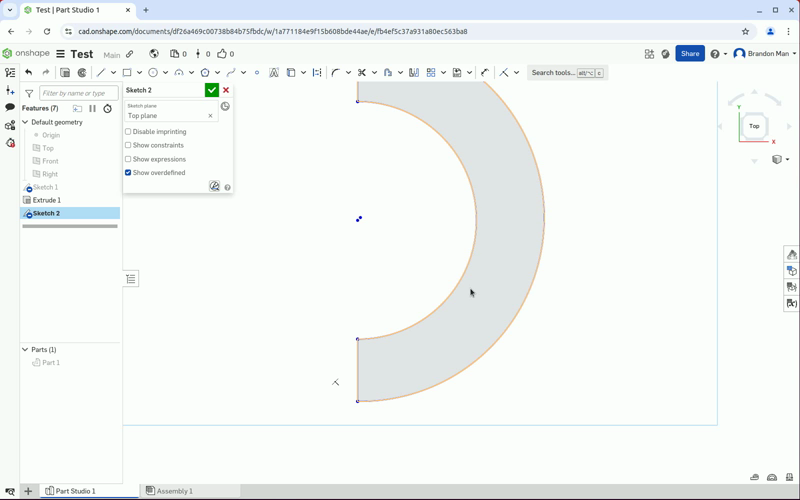
scroll(-6)
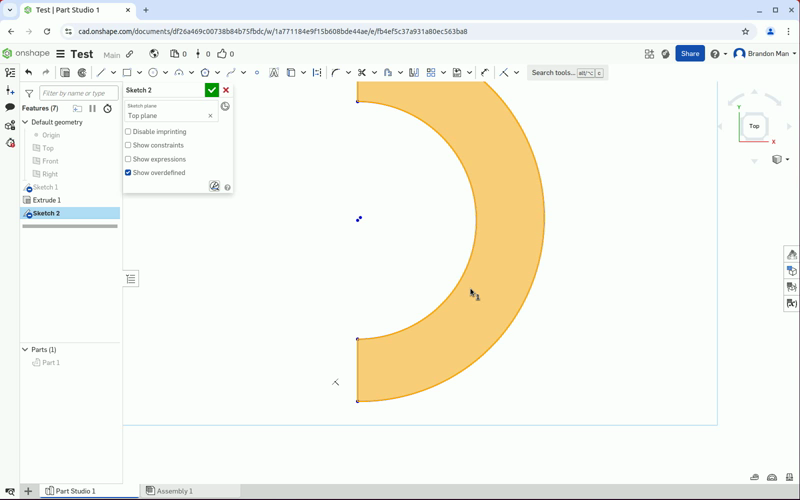
scroll(-6)
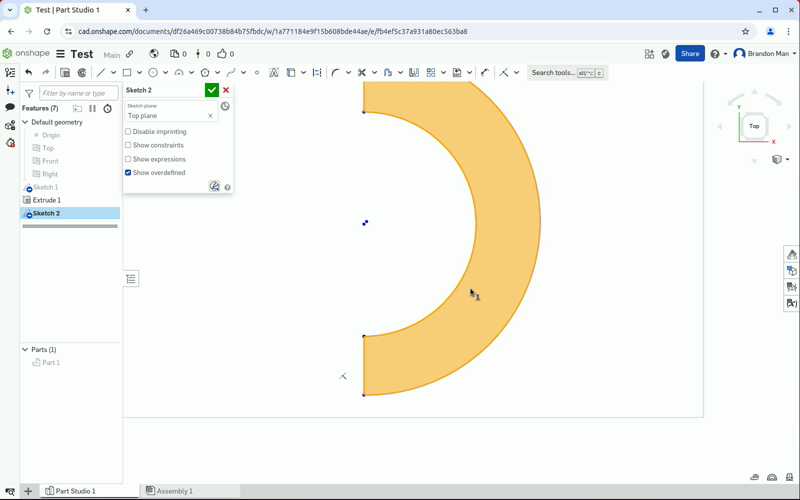
scroll(-6)
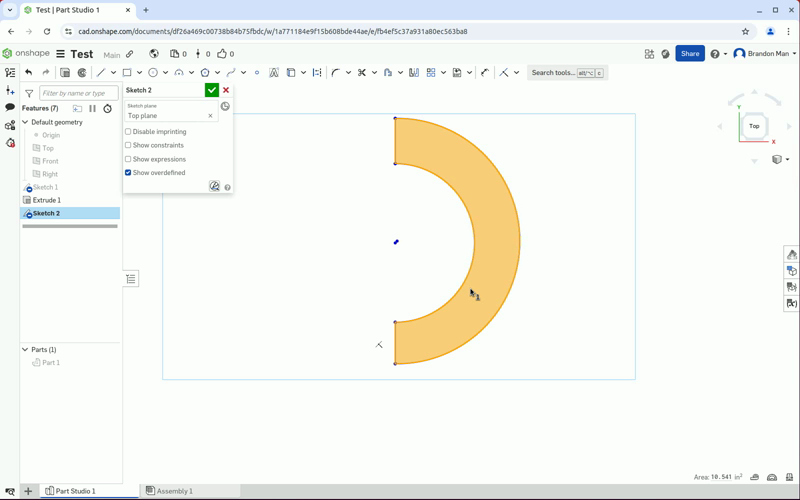
scroll(-6)
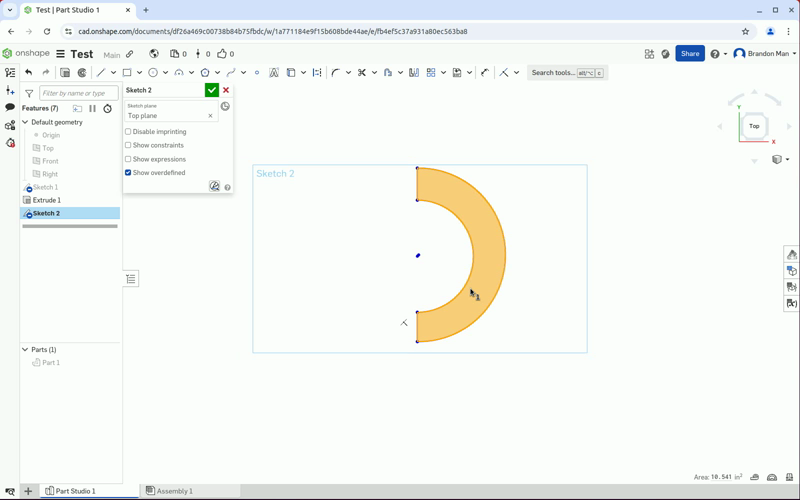
scroll(-6)
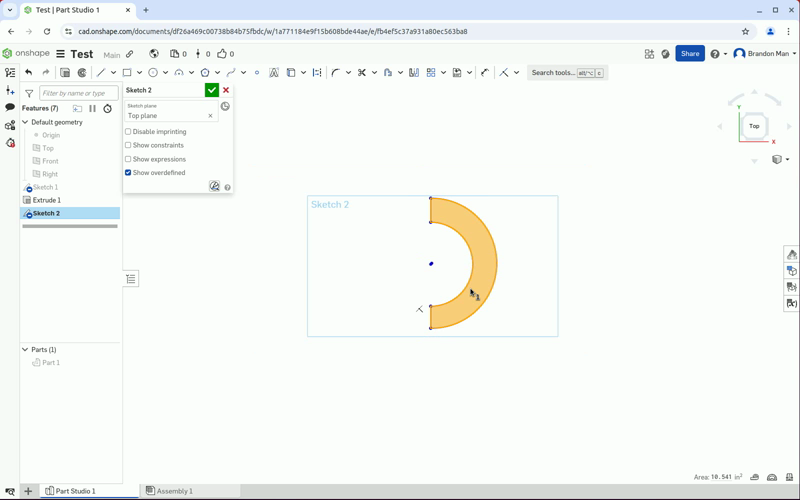
scroll(-6)
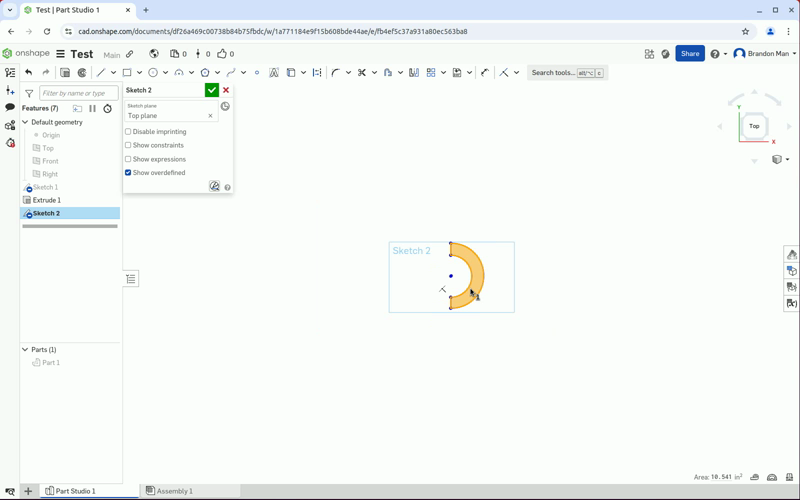
scroll(-6)
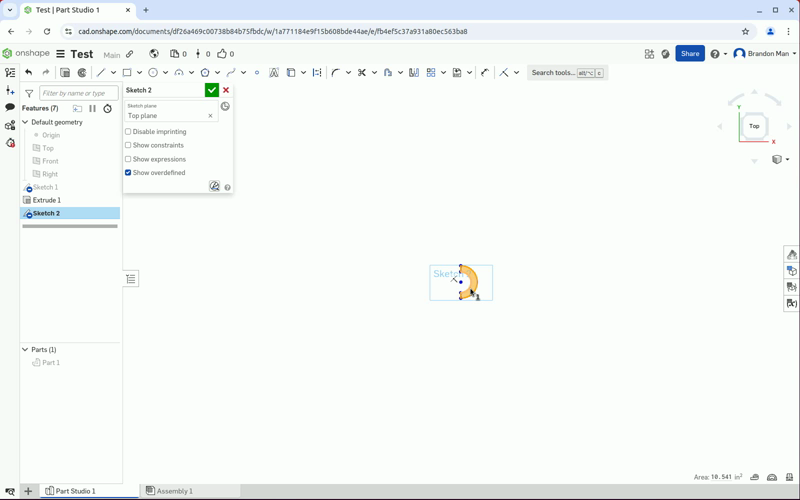
mouse_move(73, 352)
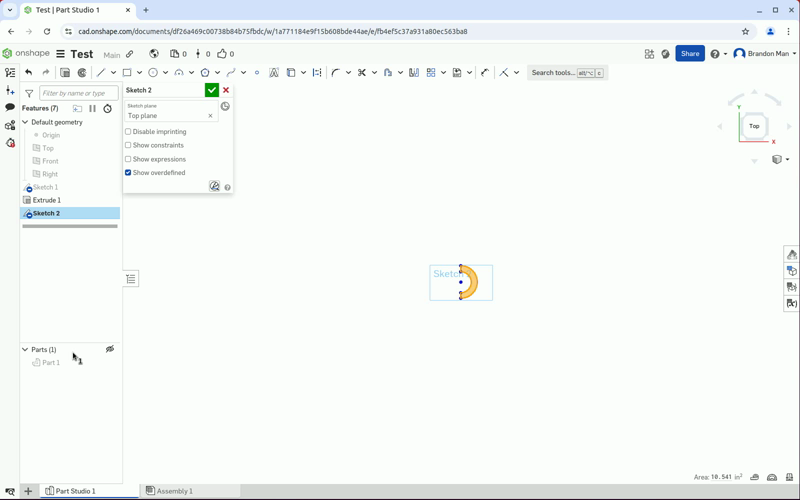
key(shift+y)
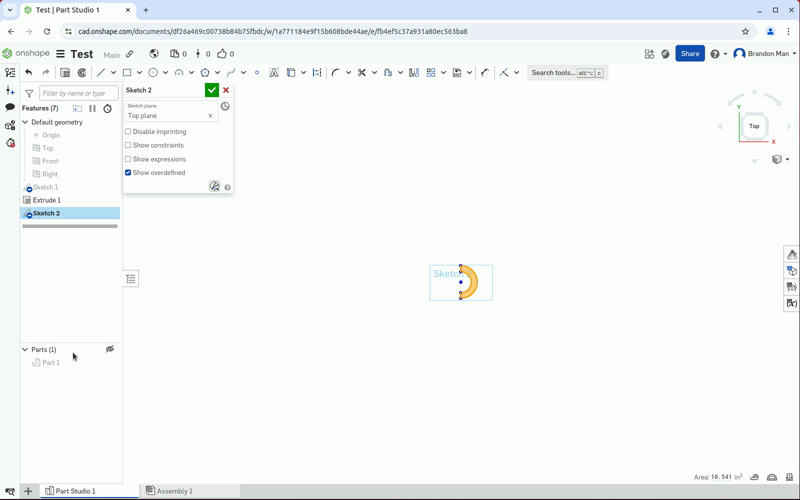
key(shift+e)
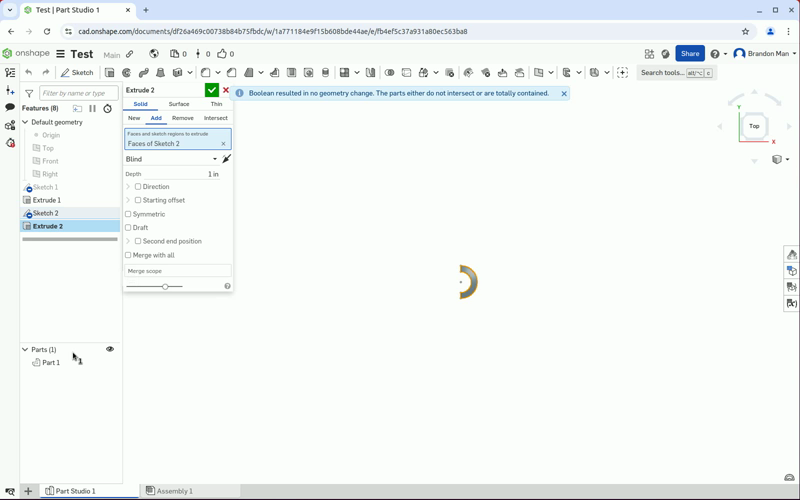
mouse_move(143, 106)
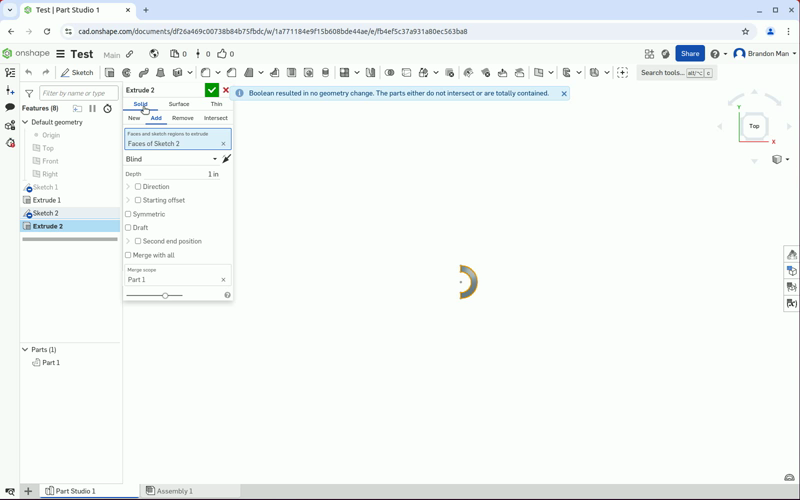
click(143, 106)
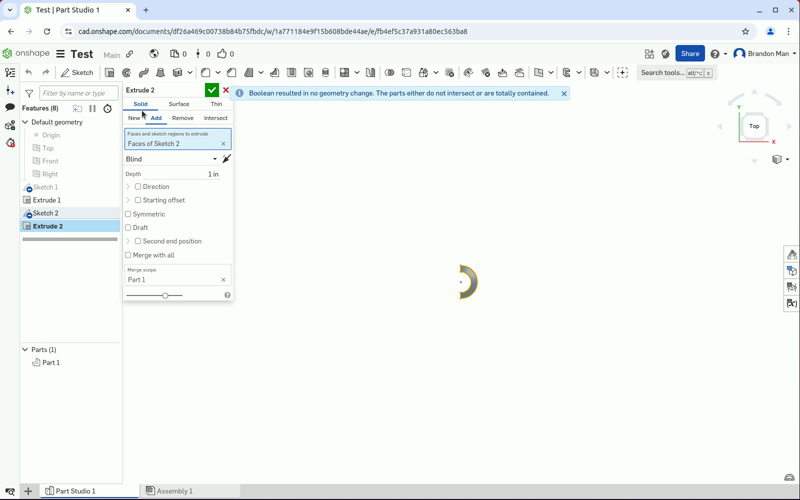
mouse_move(137, 120)
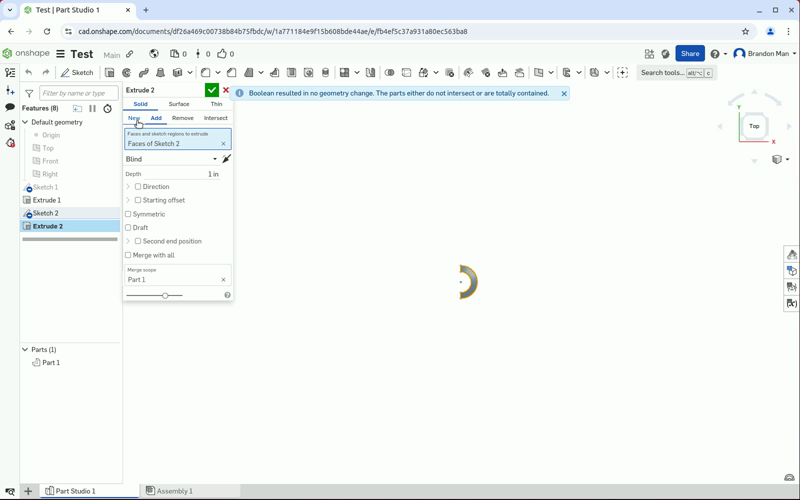
click(137, 120)
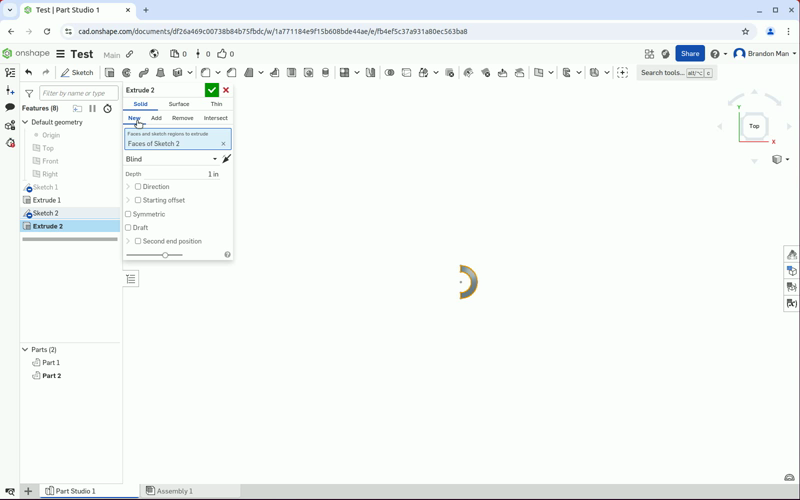
key(tab, 4)
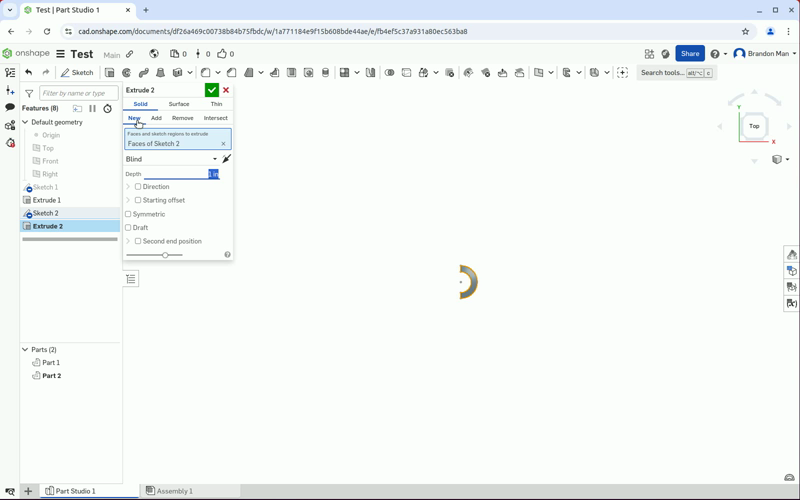
text(5.777)
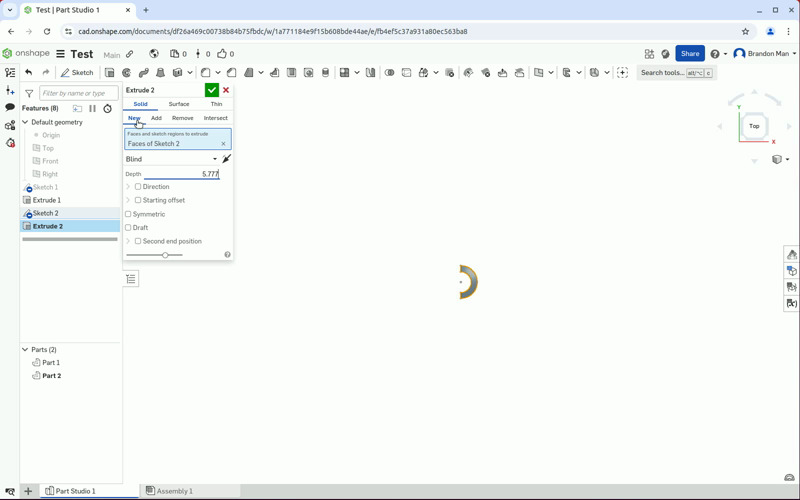
key(enter)
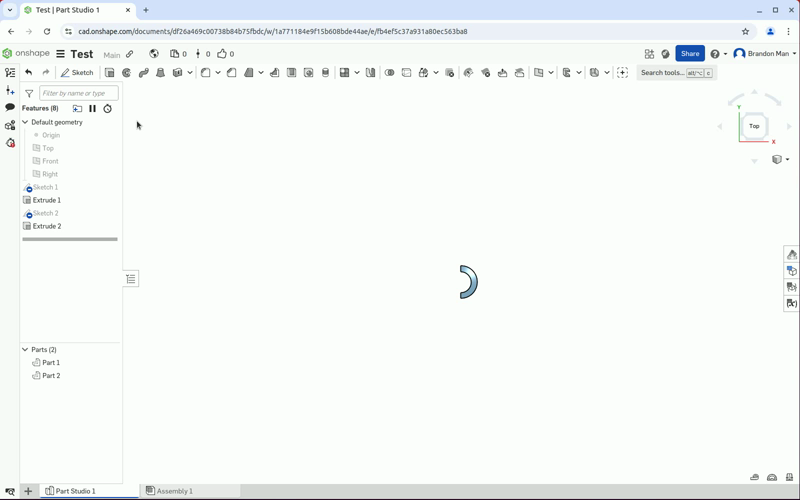
key(shift+h)
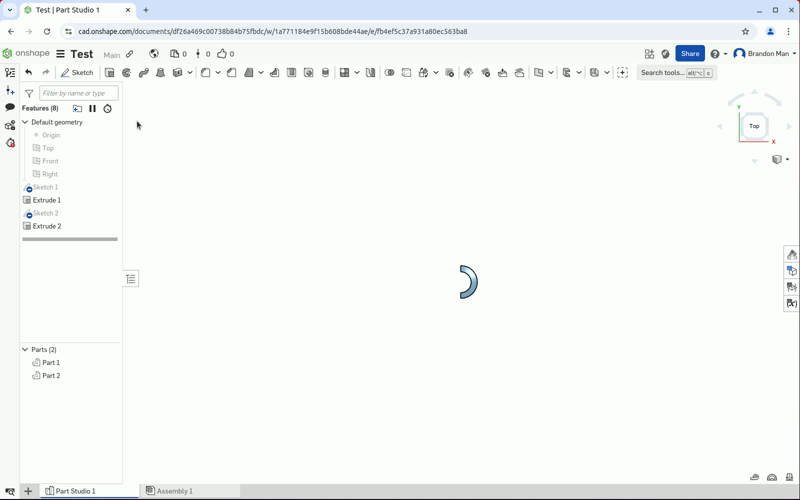
key(shift+h)
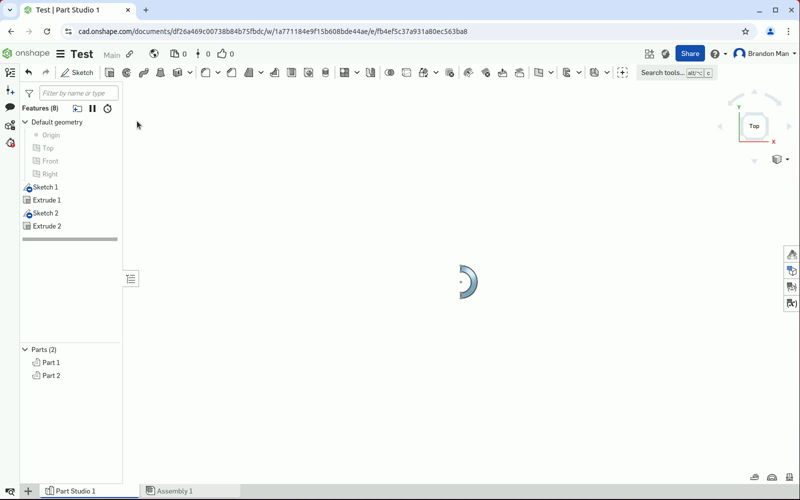
key(shift+7)
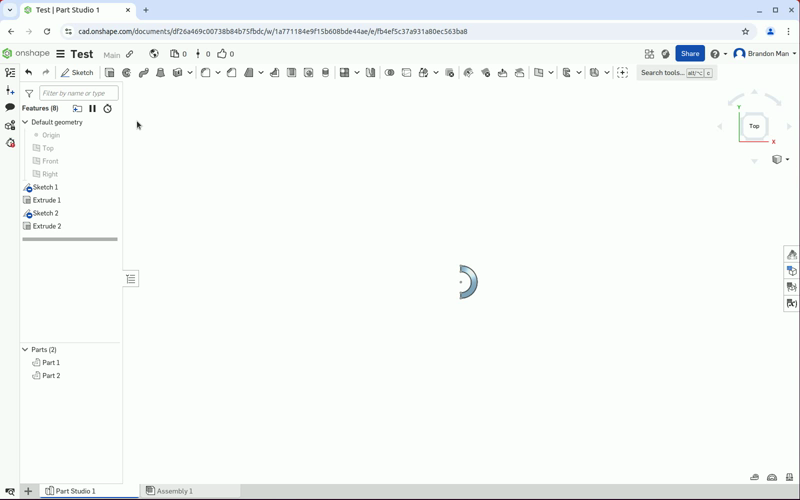
key(up, 3)
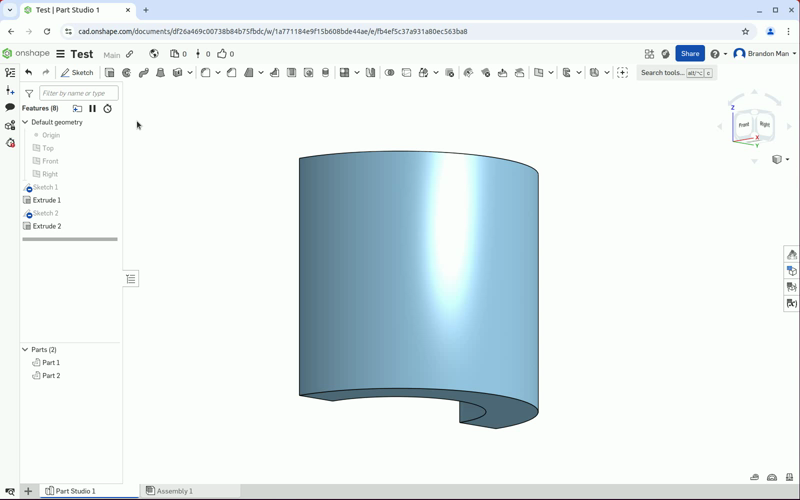
key(left, 3)
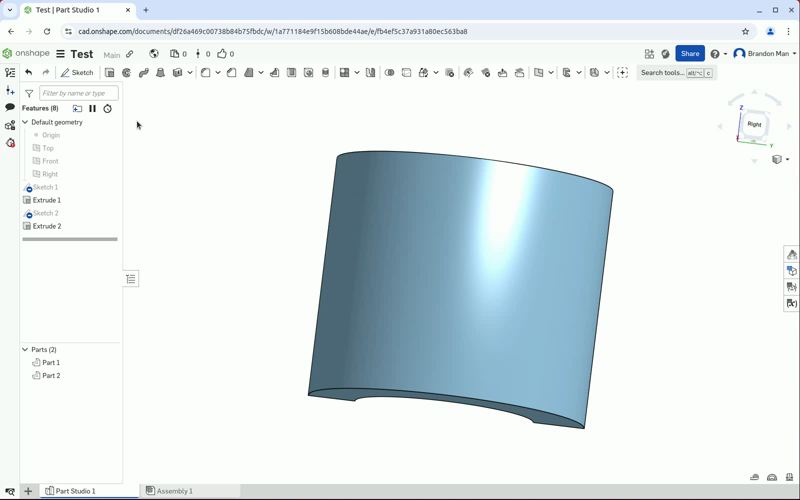
key(right, 3)
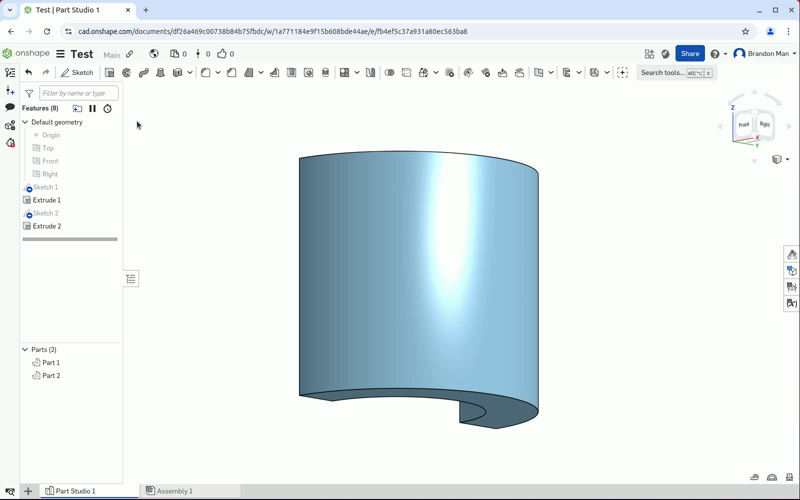
key(down, 3)
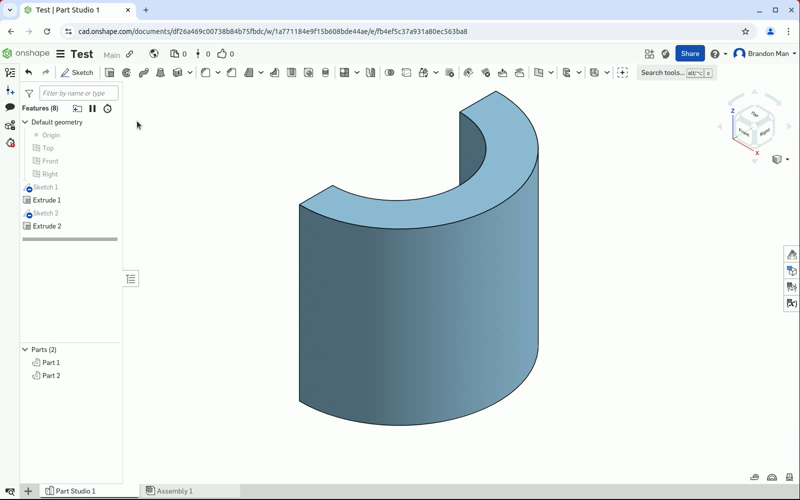
mouse_move(73, 189)
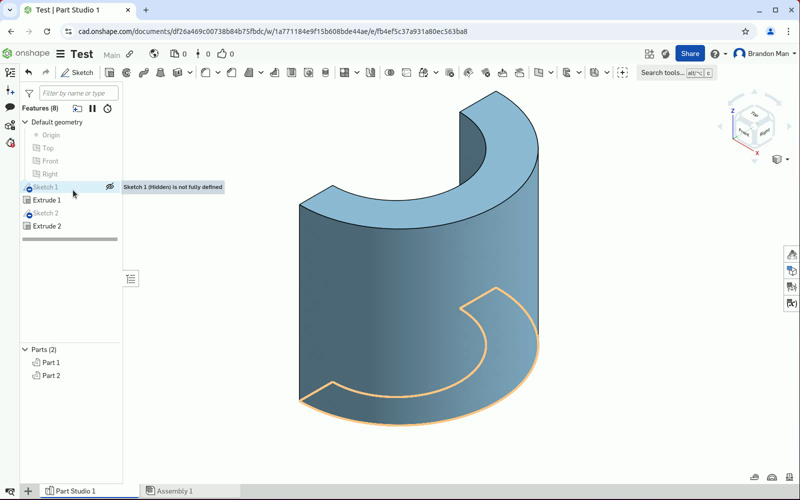
click(73, 189)